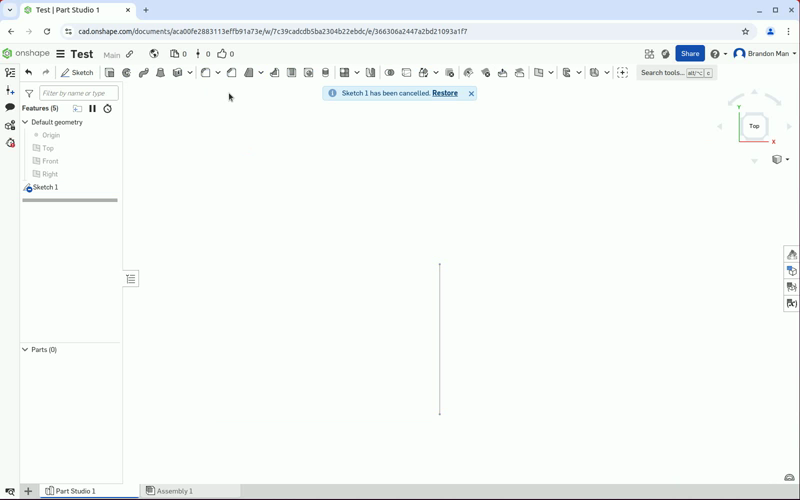
key(shift+h)
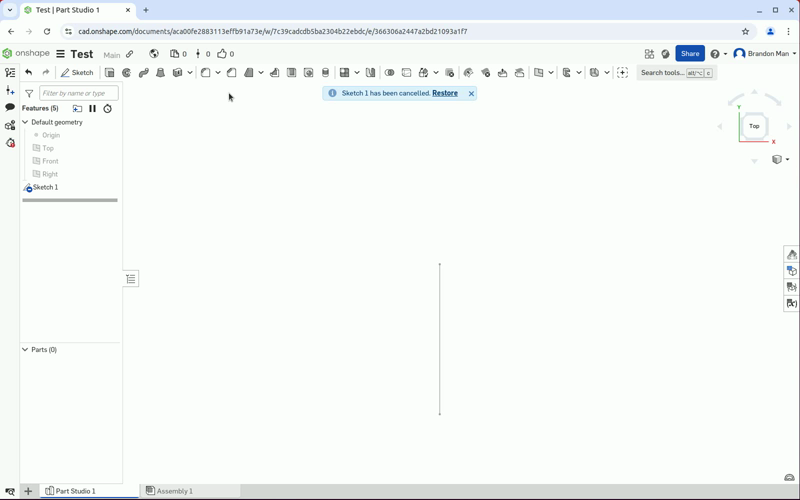
key(shift+s)
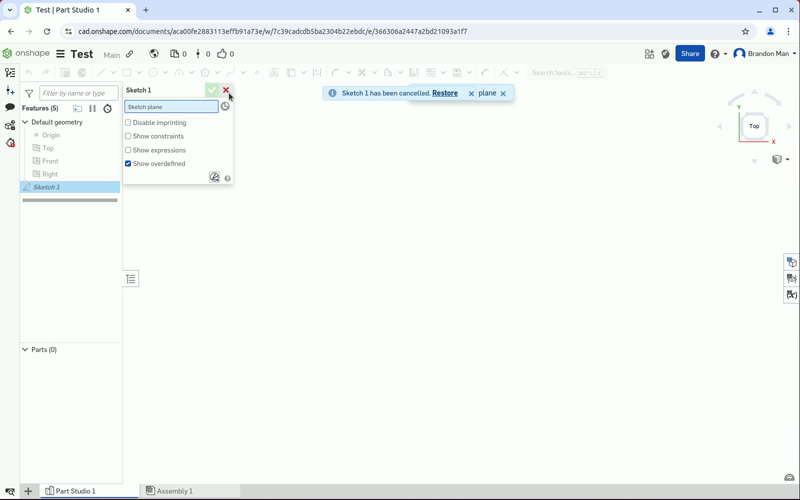
mouse_move(73, 150)
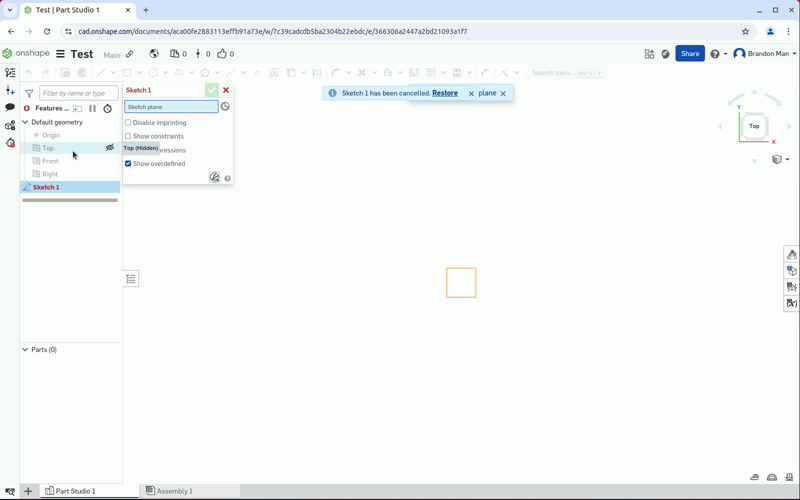
click(73, 150)
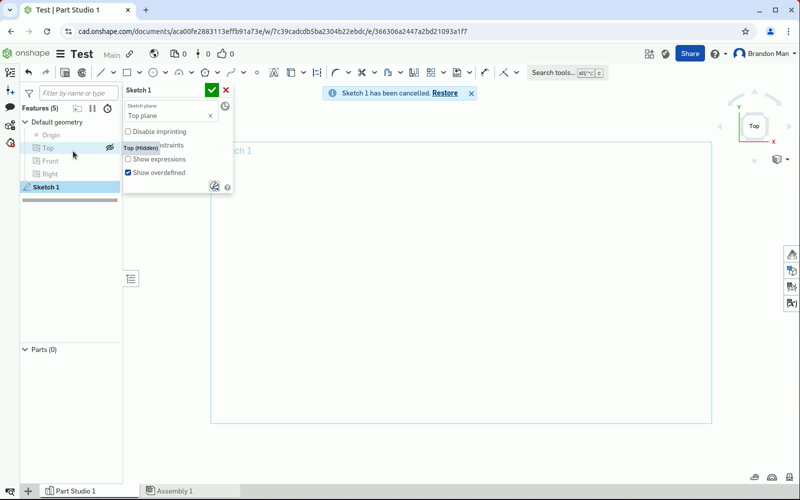
mouse_move(73, 352)
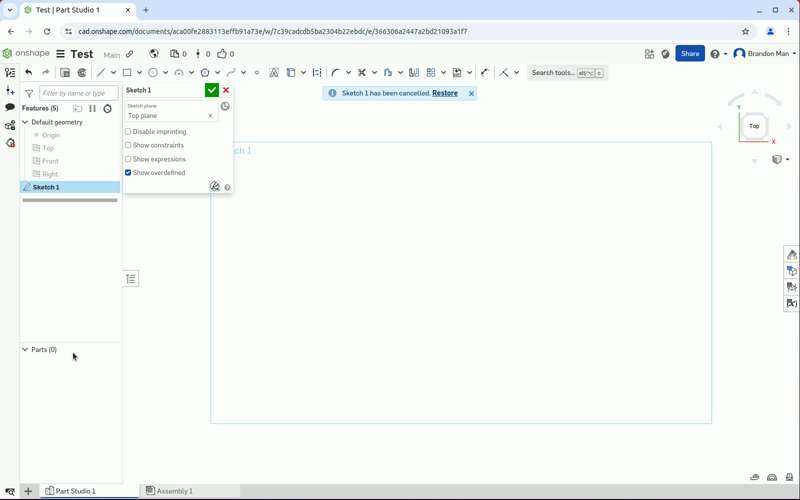
key(y)
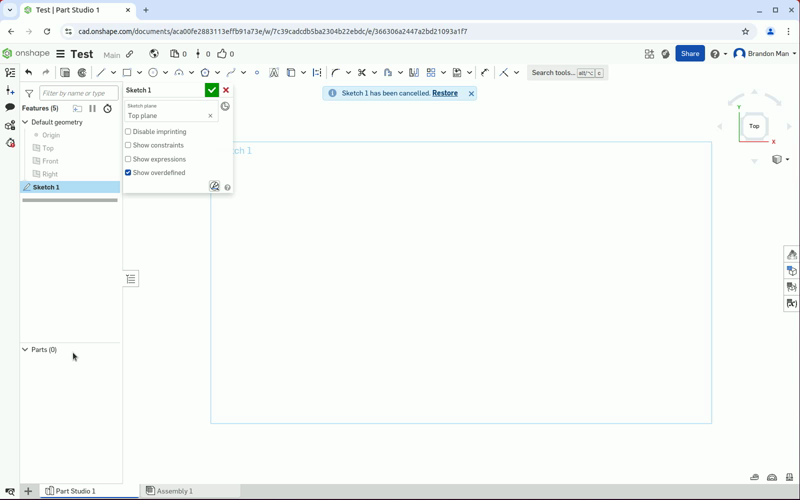
key(l)
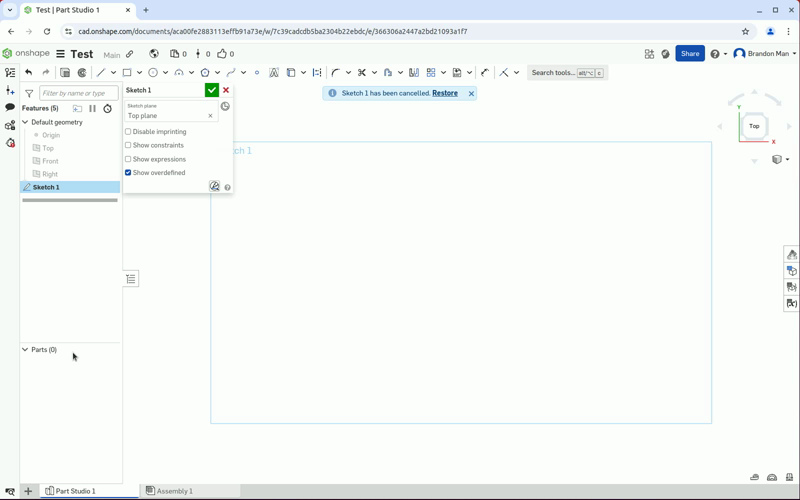
key_down(shift)
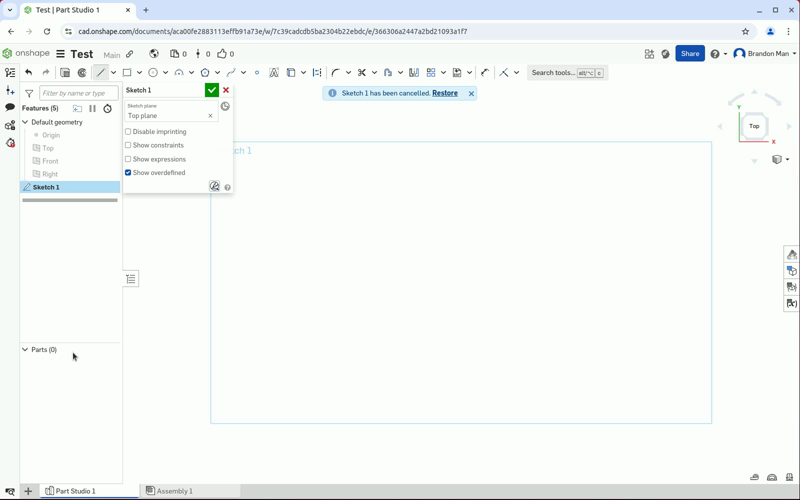
mouse_move(391, 325)
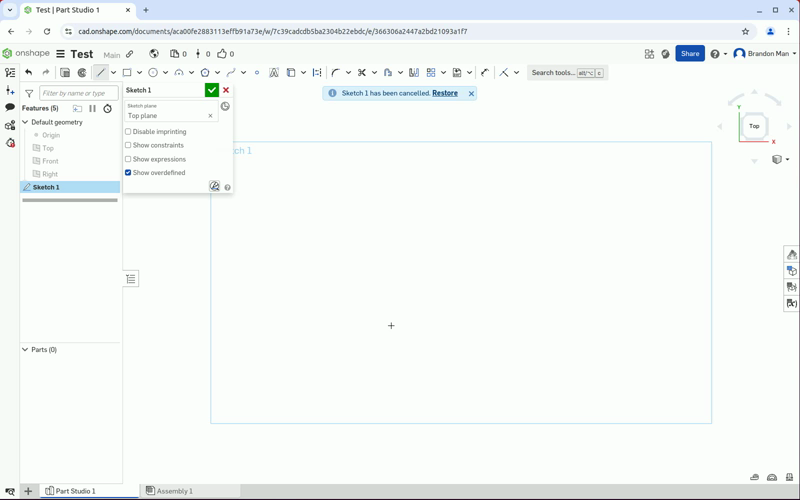
click(391, 325)
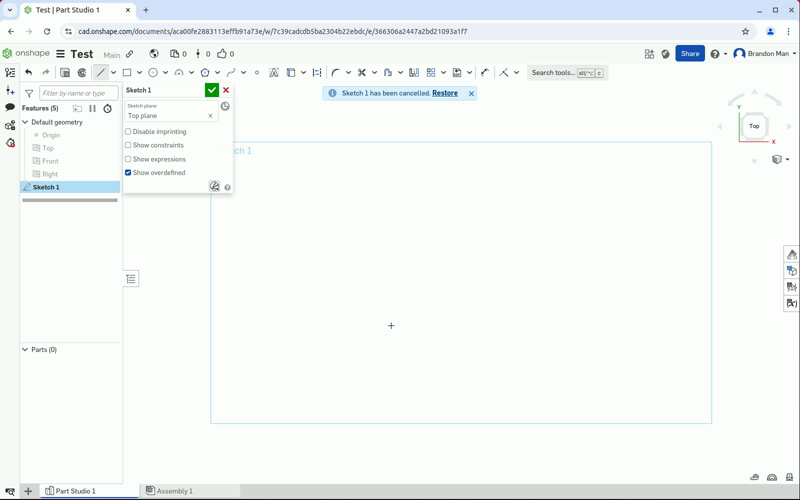
key_up(shift)
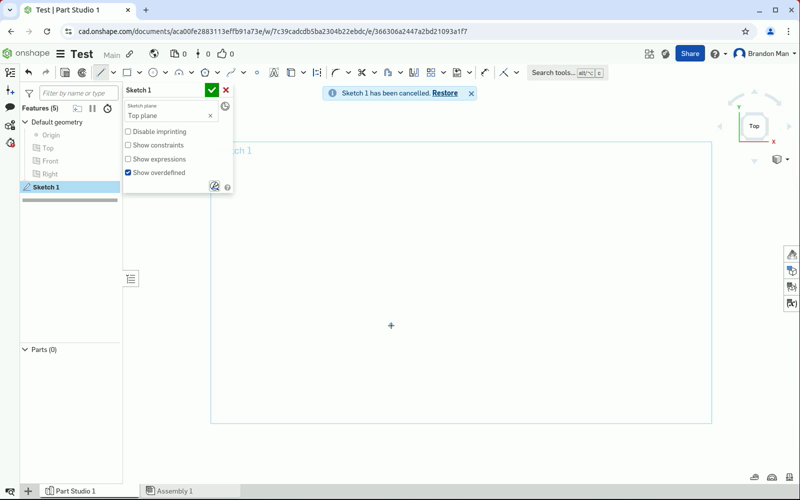
key_down(shift)
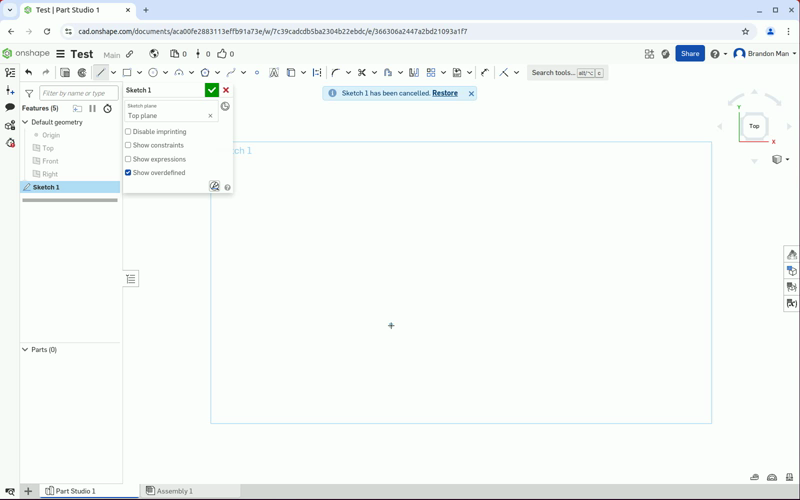
mouse_move(529, 325)
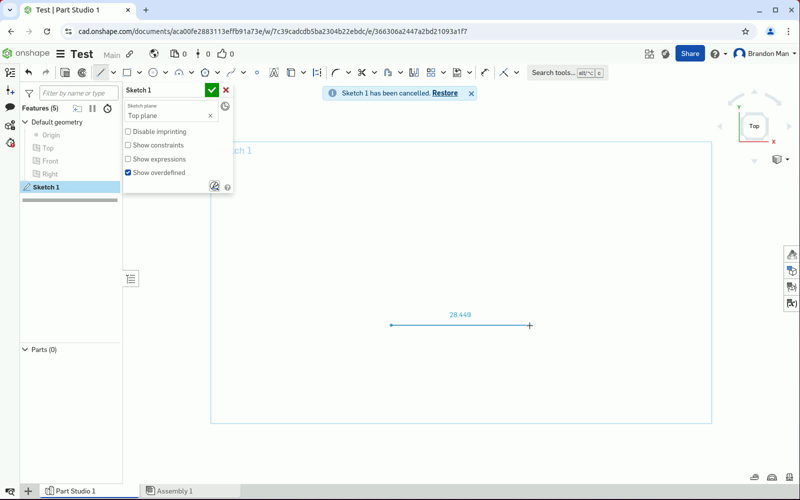
click(529, 325)
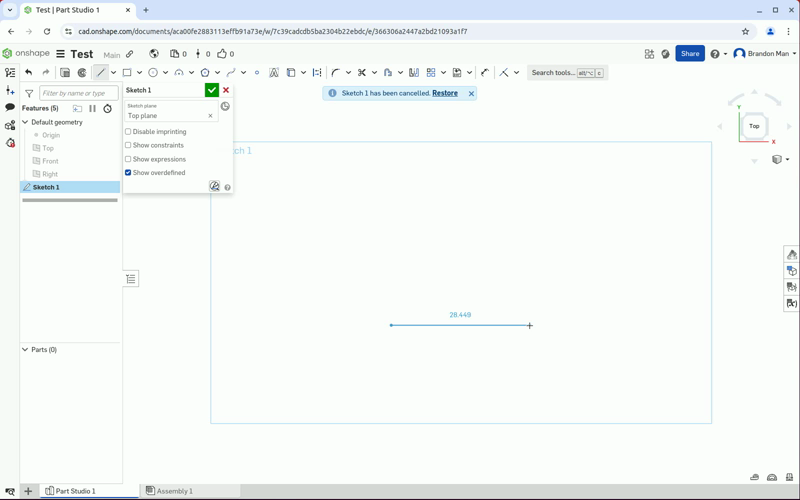
key_up(shift)
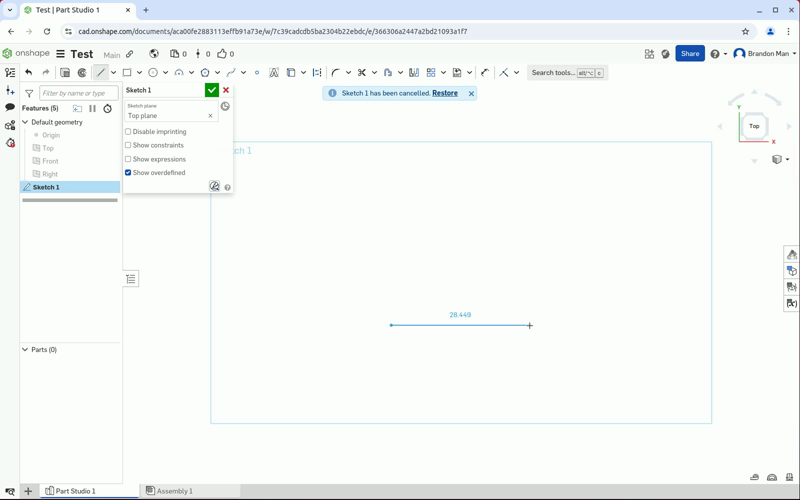
key_down(shift)
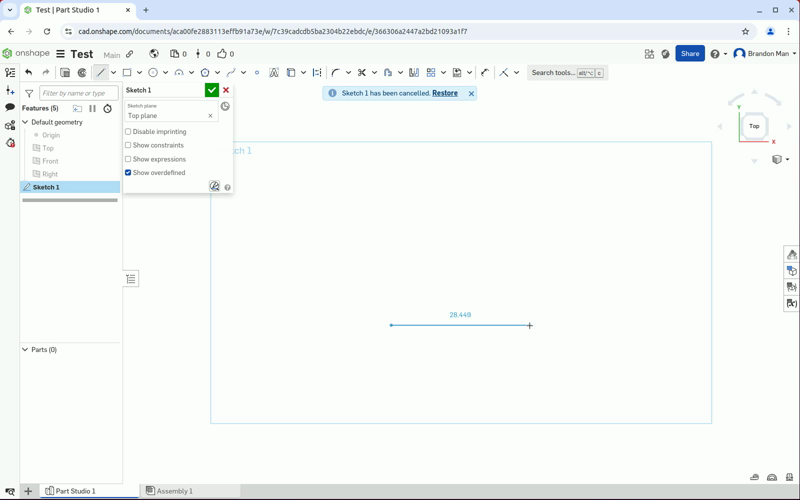
mouse_move(529, 242)
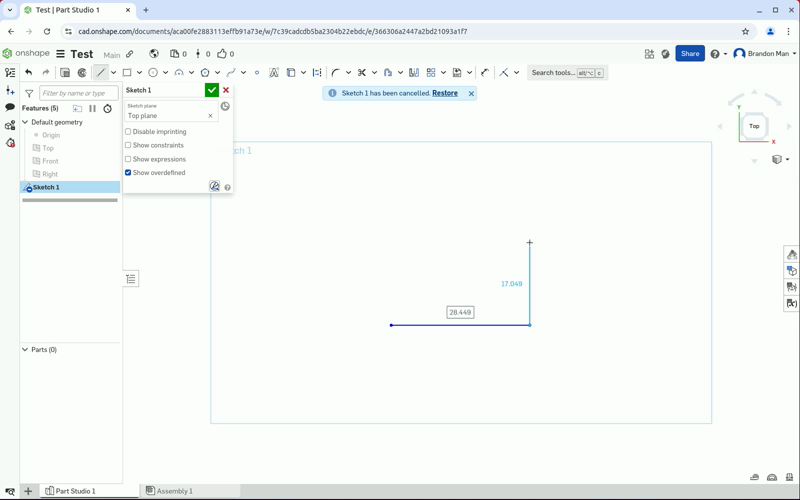
click(529, 242)
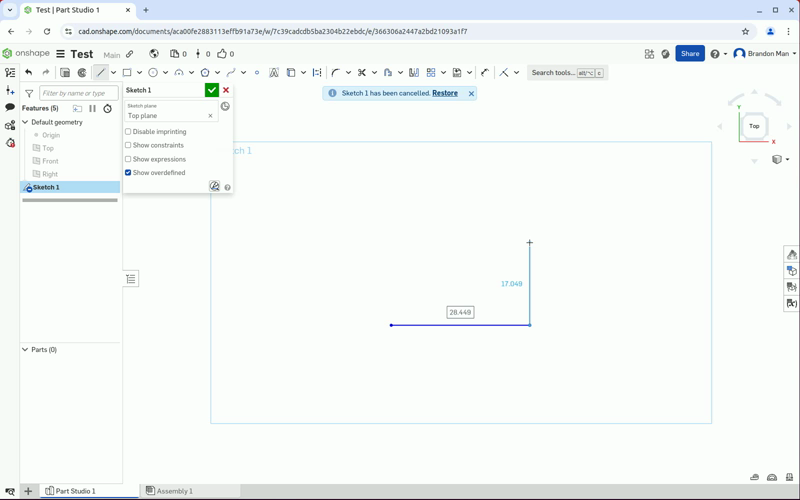
key_up(shift)
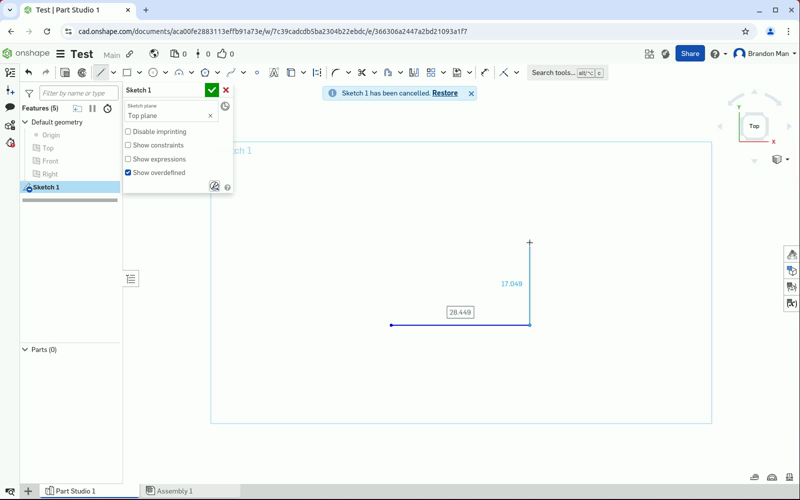
key_down(shift)
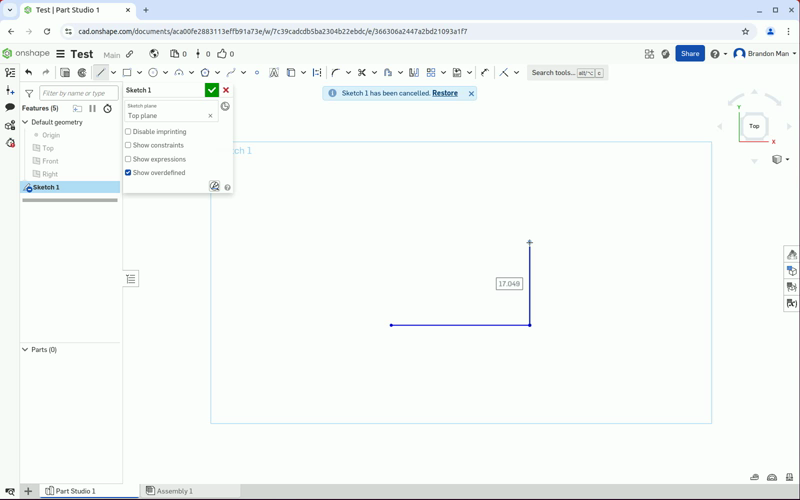
mouse_move(391, 242)
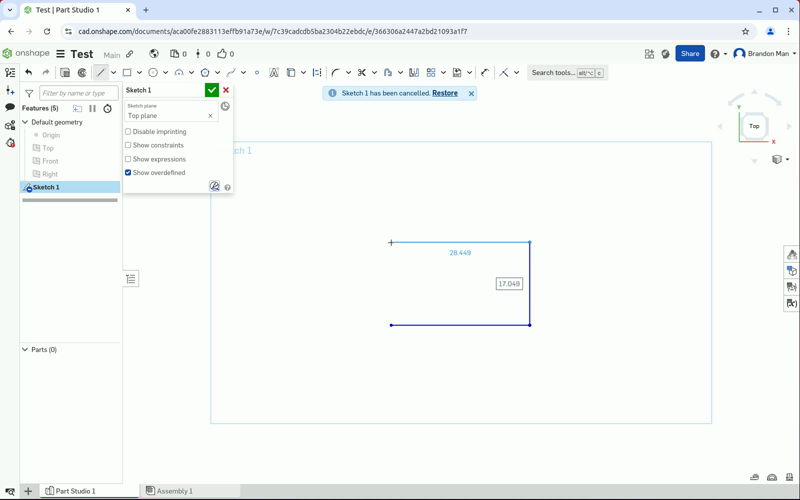
click(391, 242)
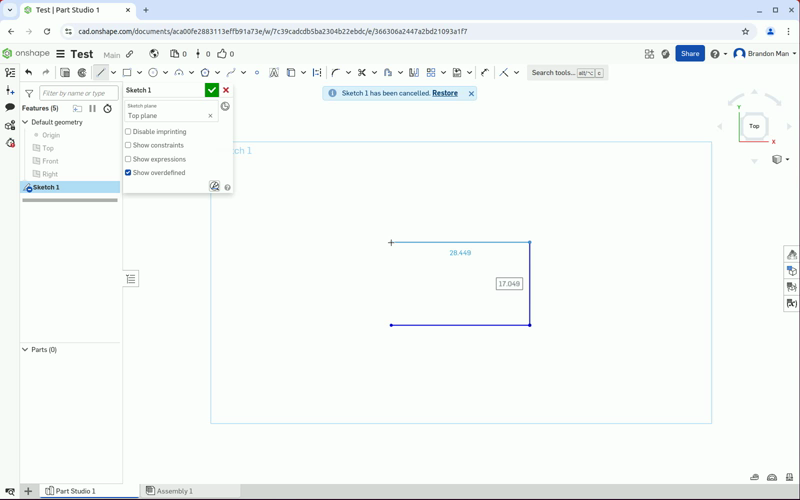
key_up(shift)
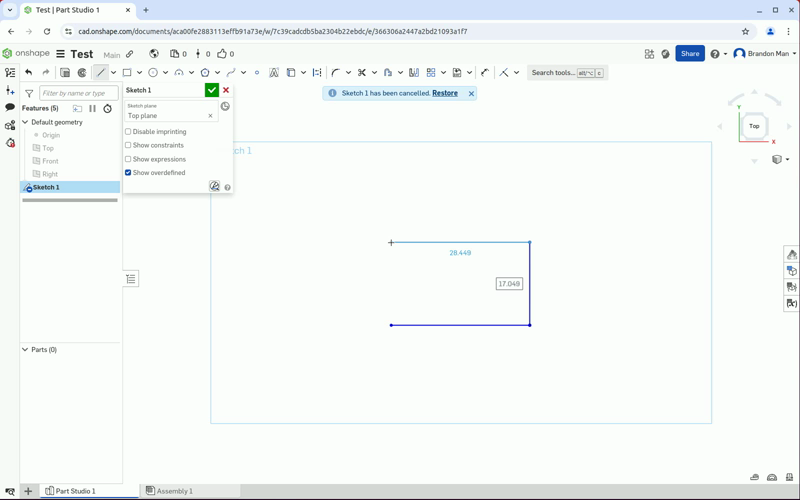
key_down(shift)
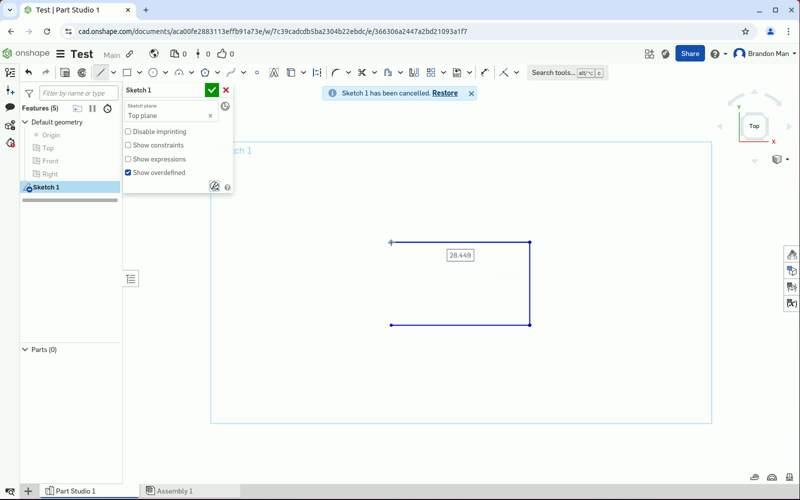
mouse_move(391, 325)
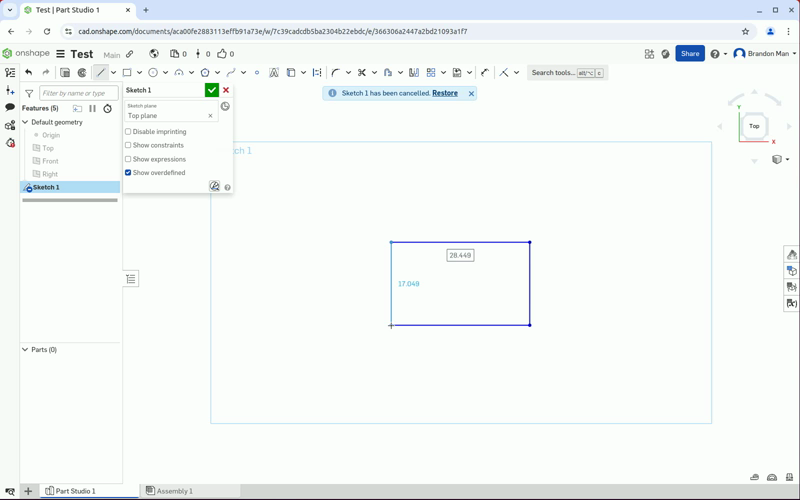
key_up(shift)
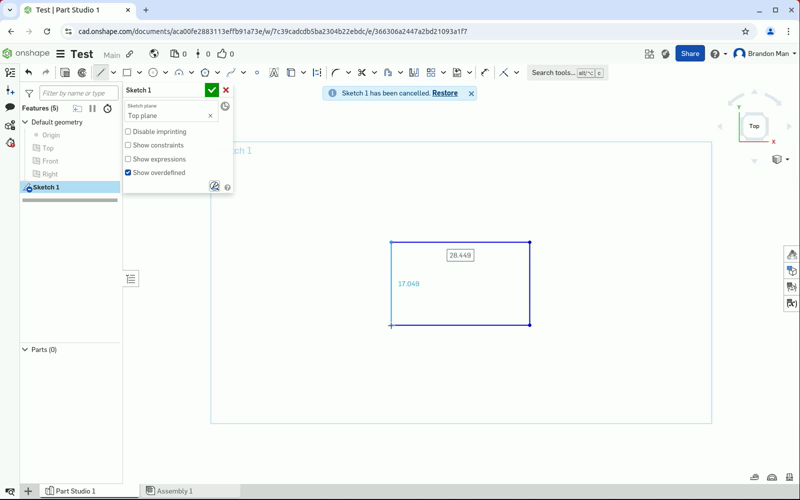
click(391, 325)
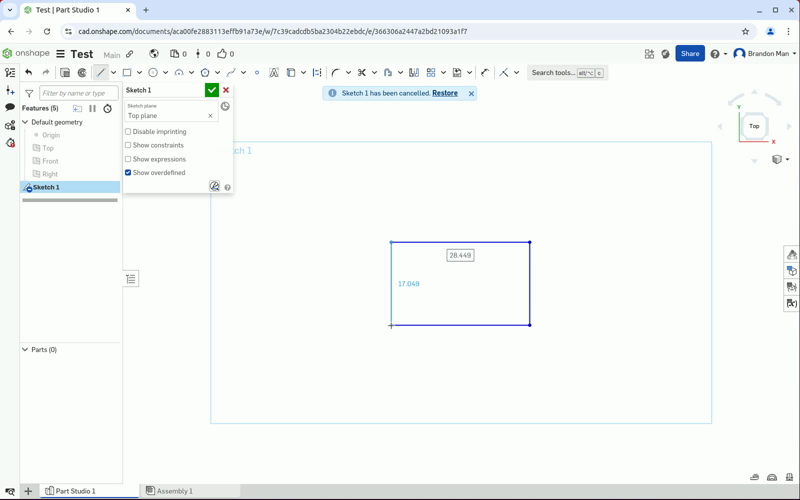
key(esc)
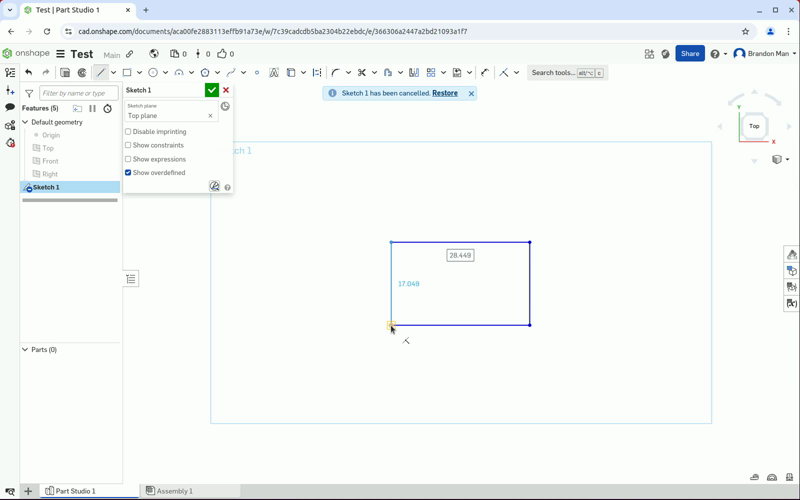
mouse_move(490, 278)
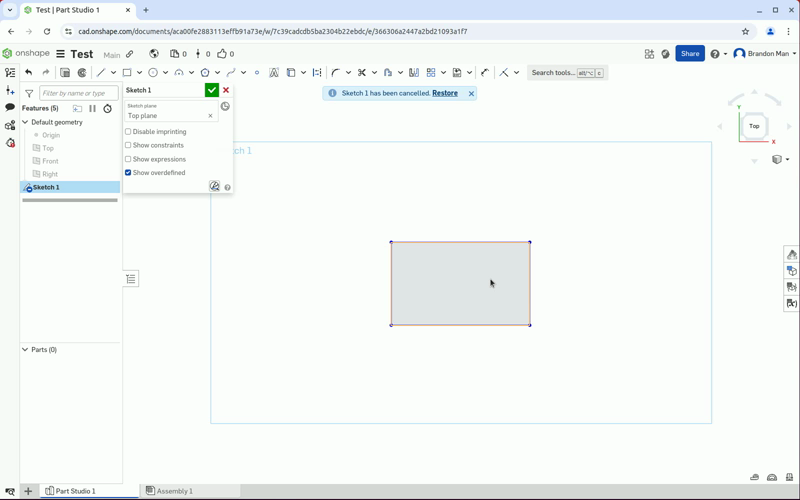
click(490, 278)
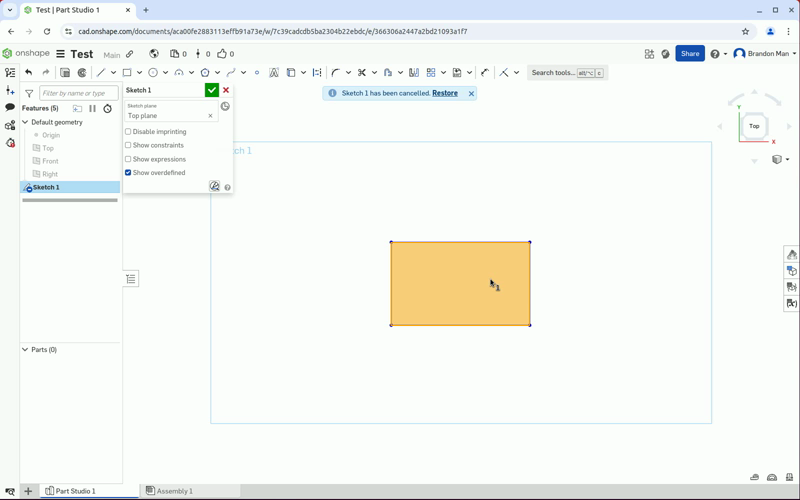
mouse_move(73, 352)
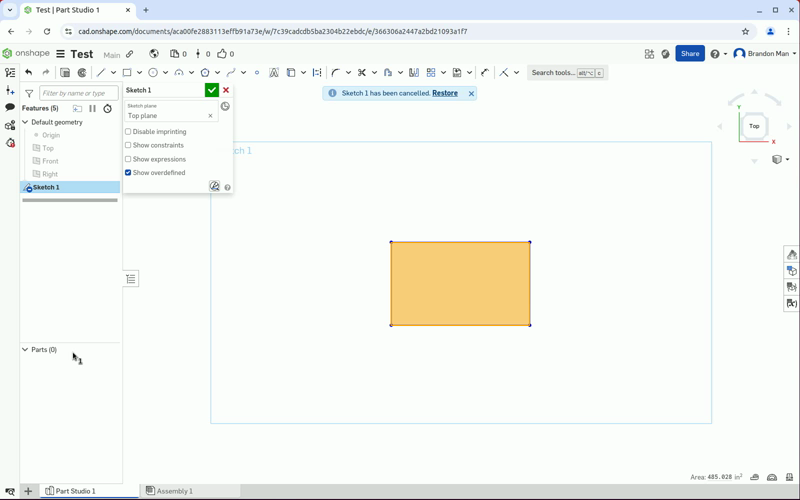
key(shift+y)
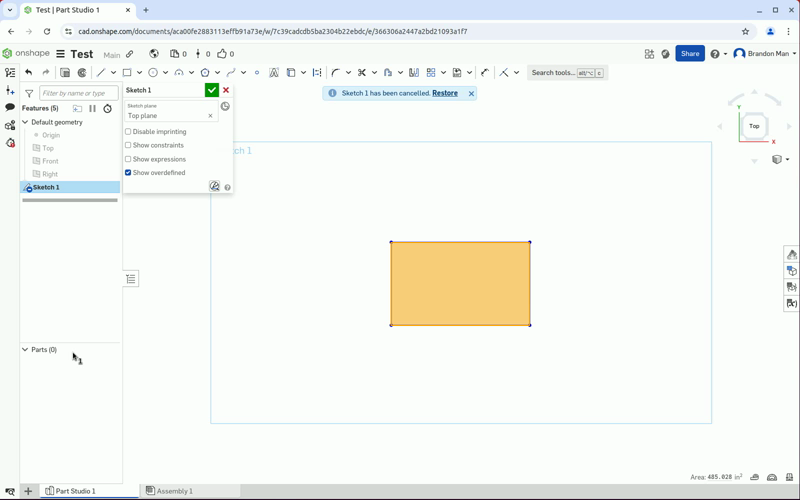
key(shift+e)
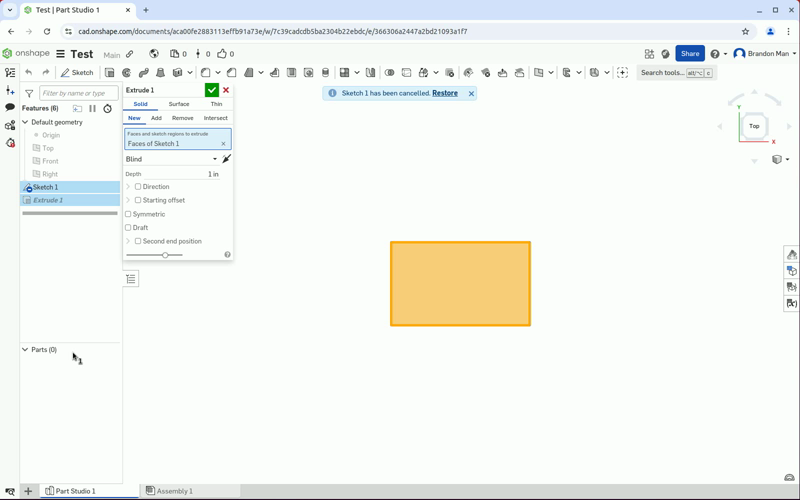
mouse_move(143, 106)
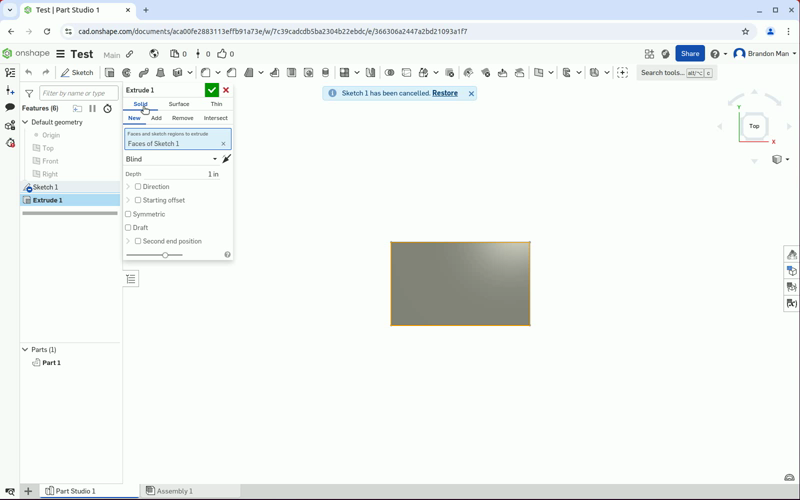
click(143, 106)
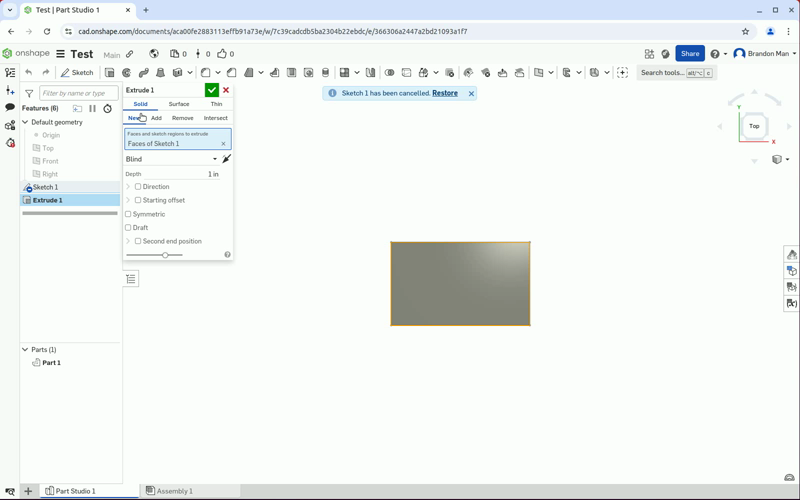
mouse_move(137, 120)
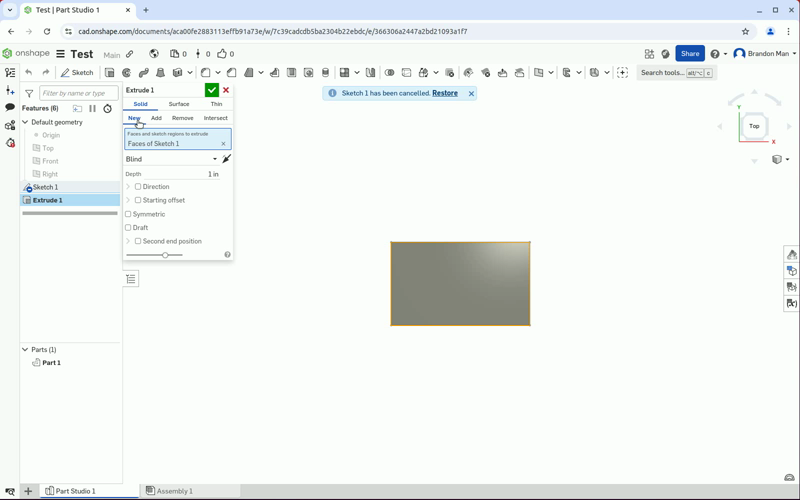
click(137, 120)
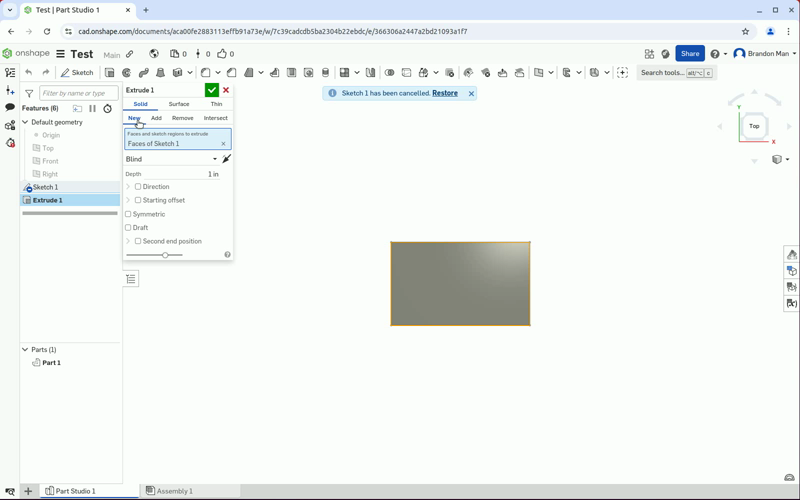
key(tab, 4)
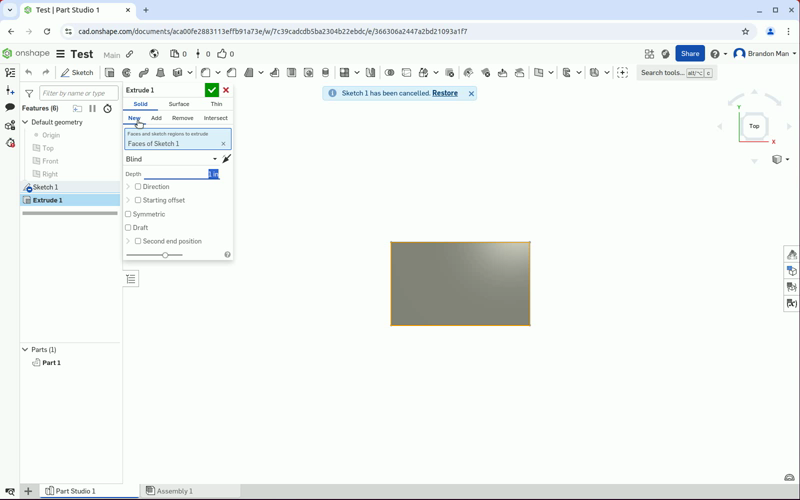
text(0.722)
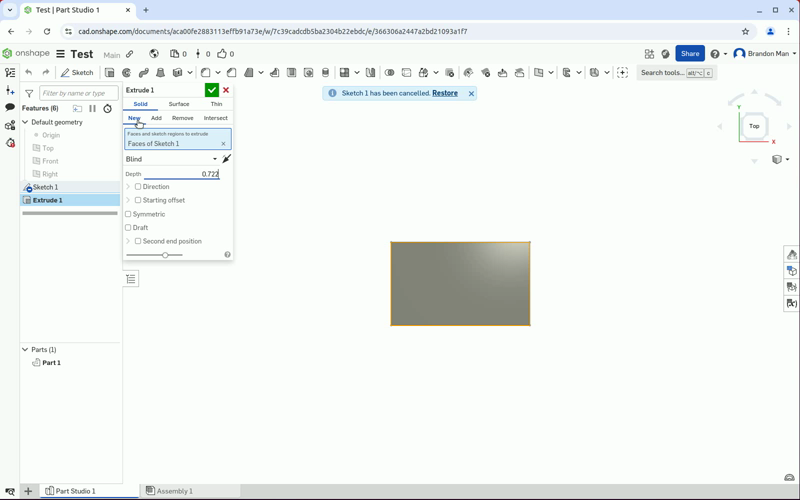
key(enter)
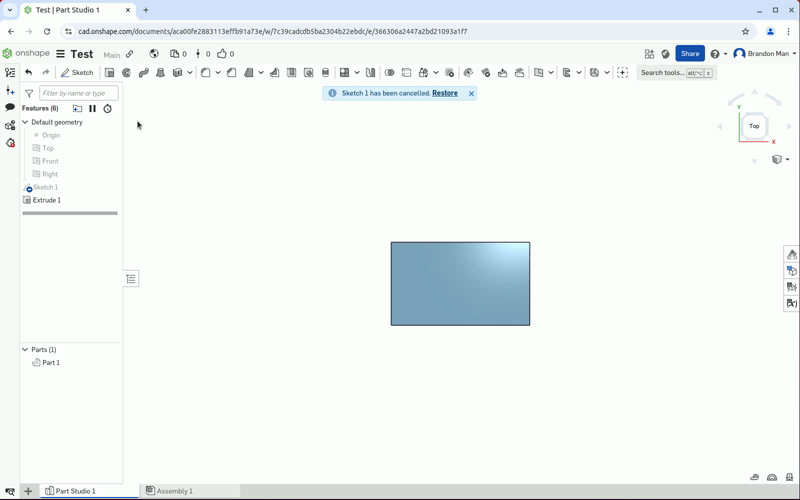
key(shift+h)
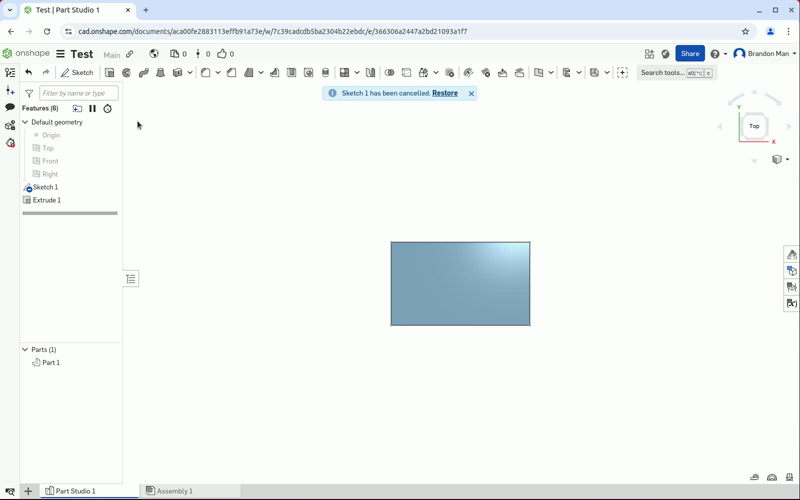
key(shift+h)
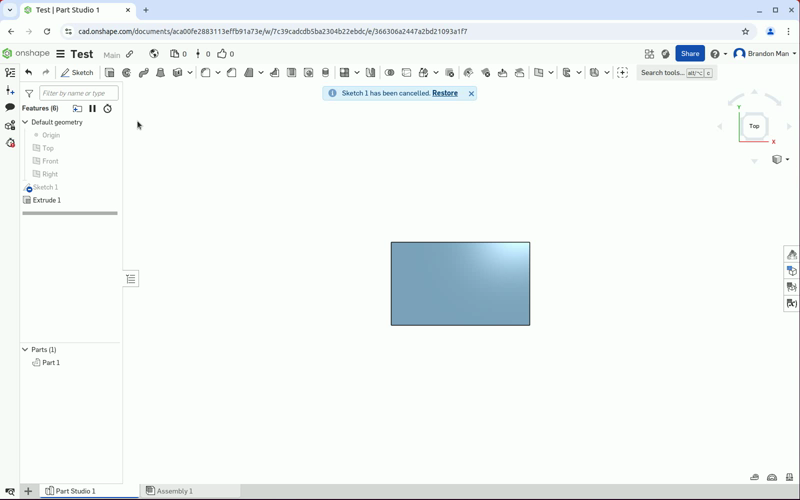
mouse_move(73, 189)
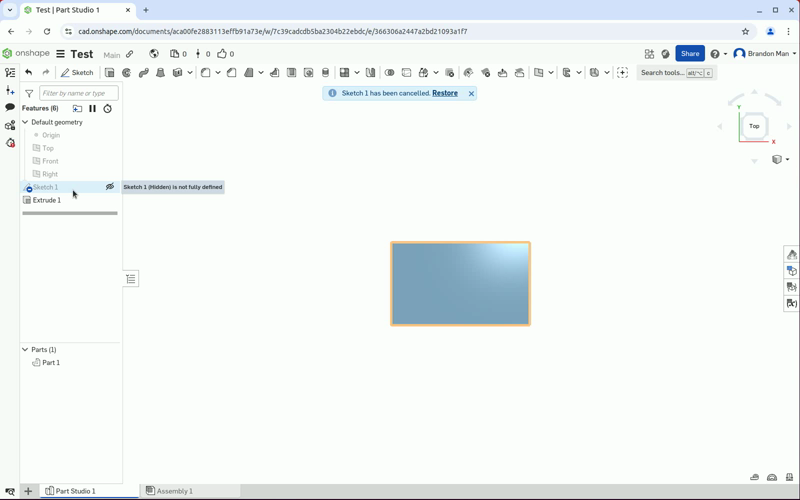
click(73, 189)
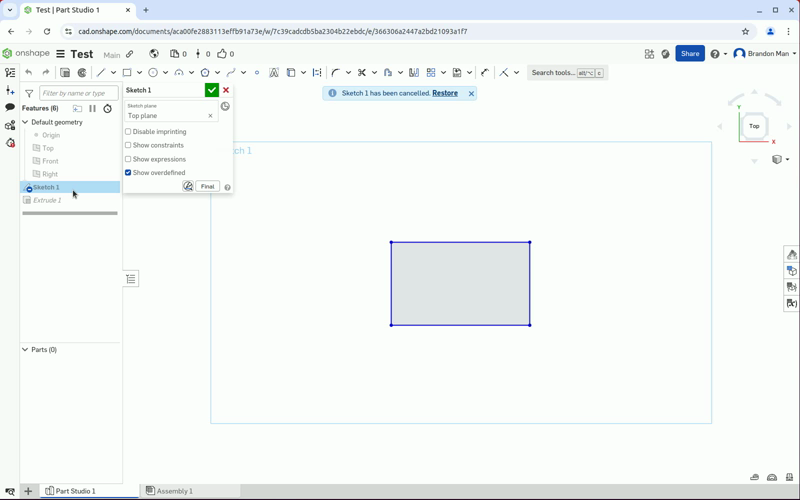
mouse_move(229, 92)
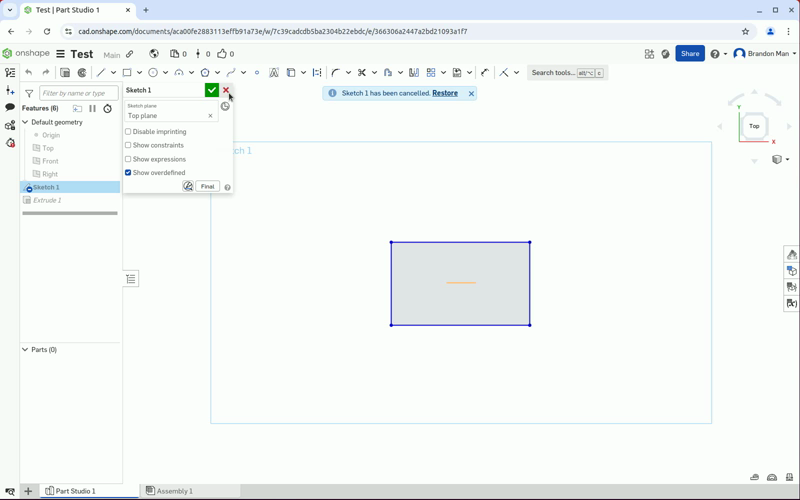
click(229, 92)
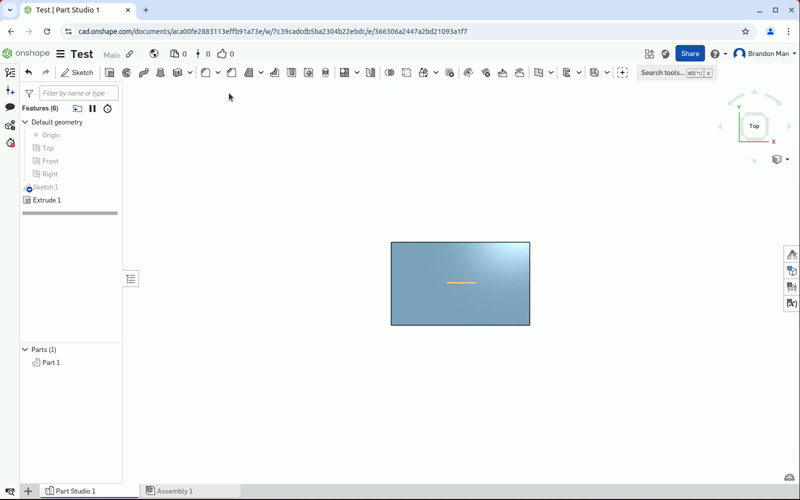
mouse_move(541, 75)
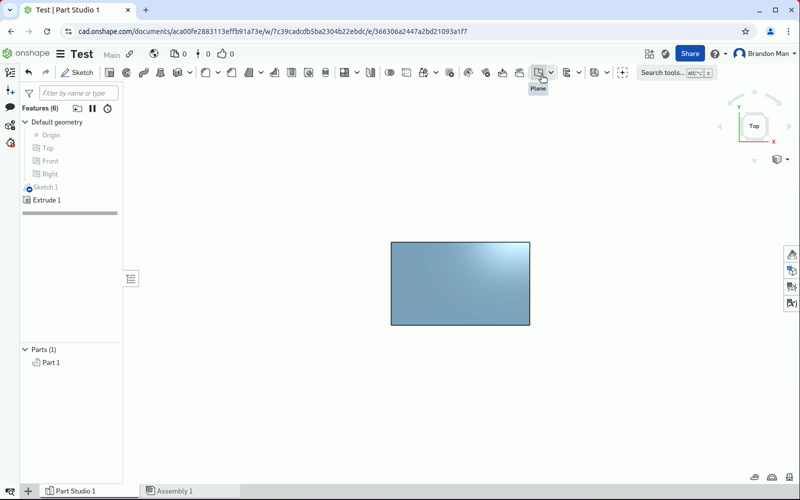
click(541, 75)
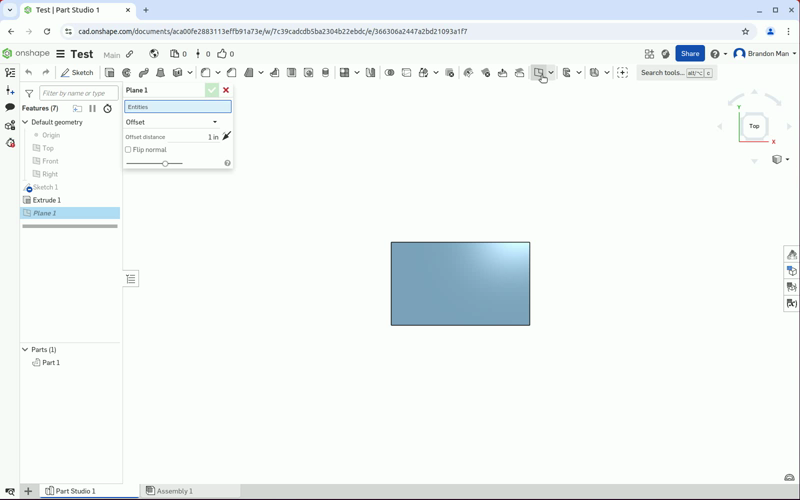
mouse_move(73, 150)
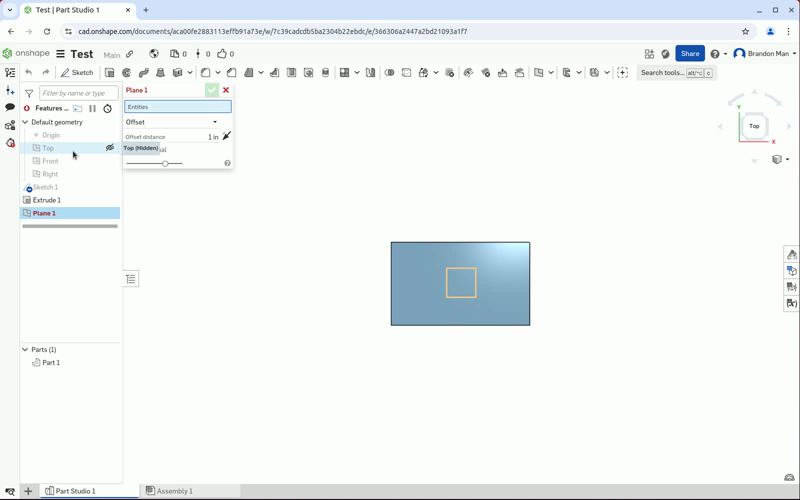
click(73, 150)
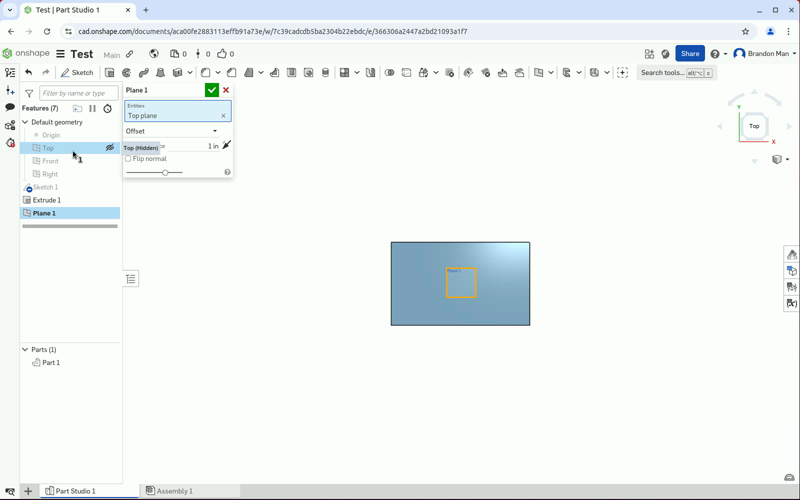
key(tab, 2)
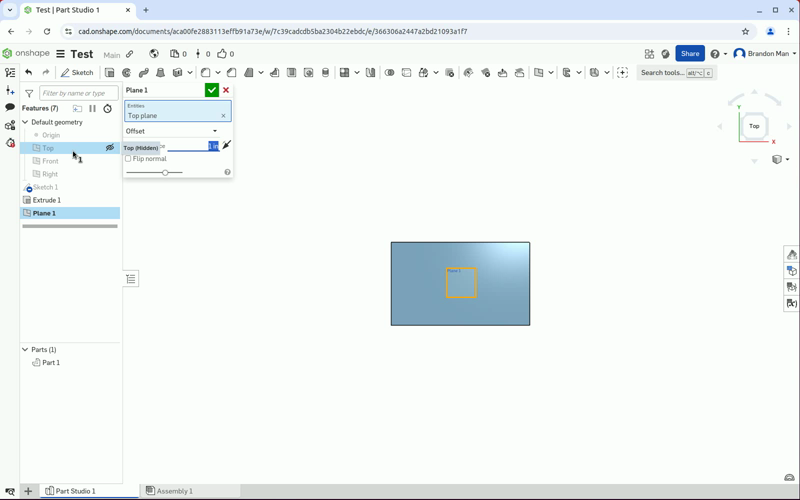
text(0.709)
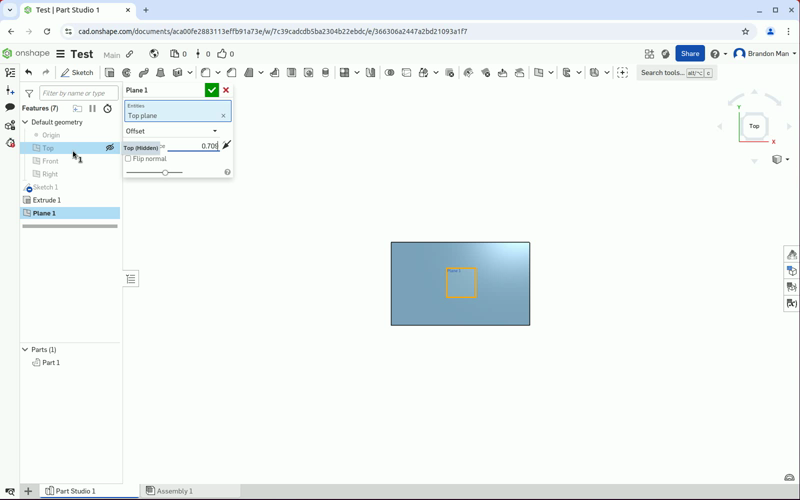
key(enter, 2)
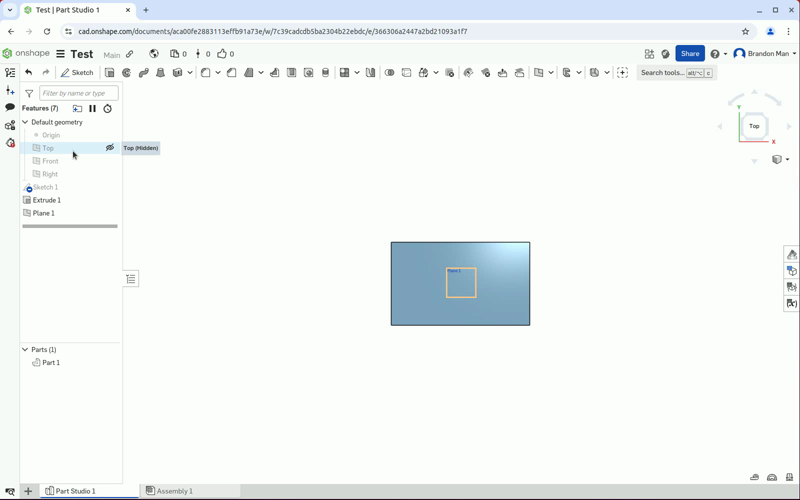
key(shift+s)
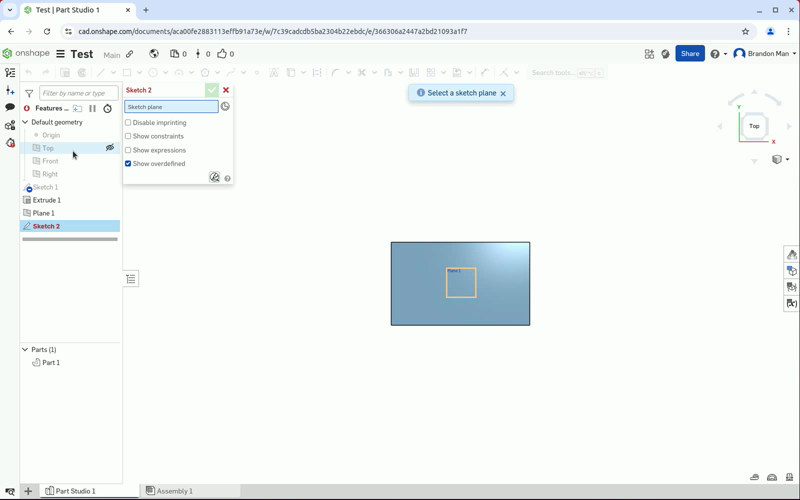
mouse_move(73, 215)
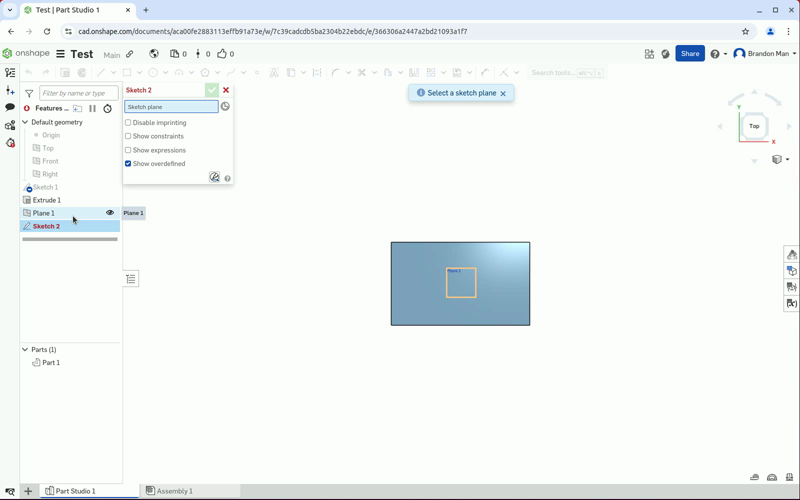
click(73, 215)
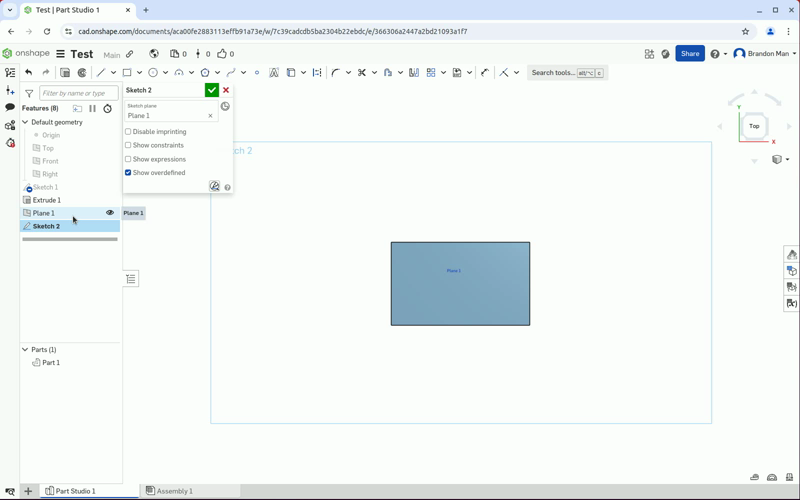
mouse_move(73, 352)
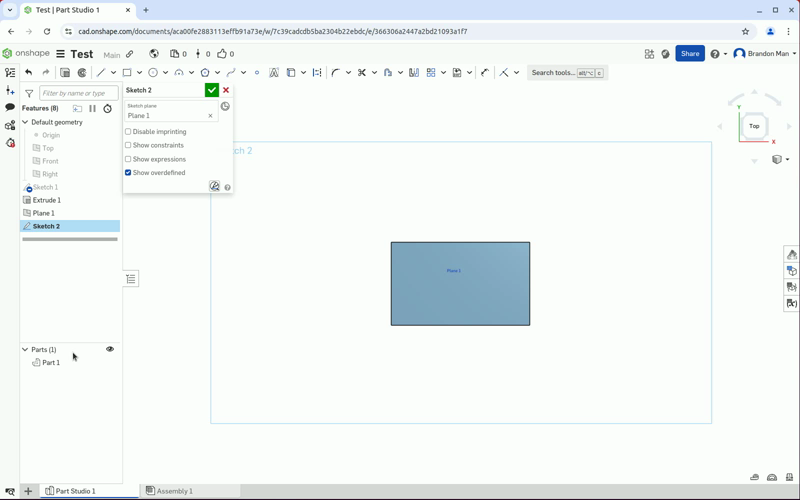
key(y)
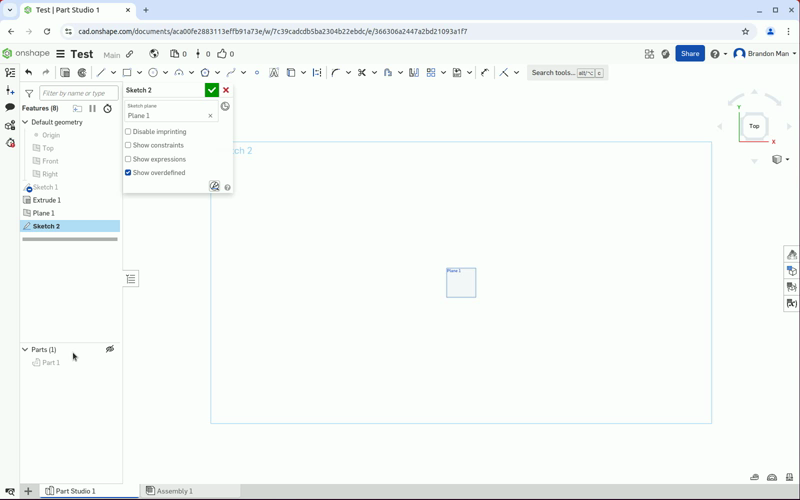
key(l)
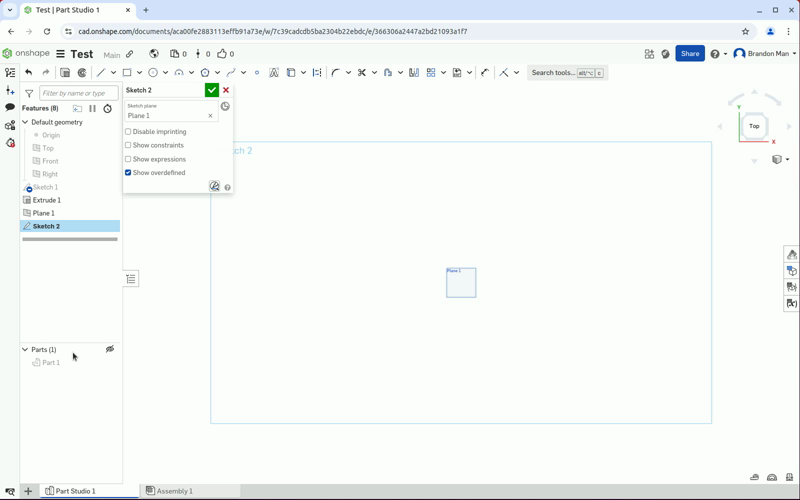
key_down(shift)
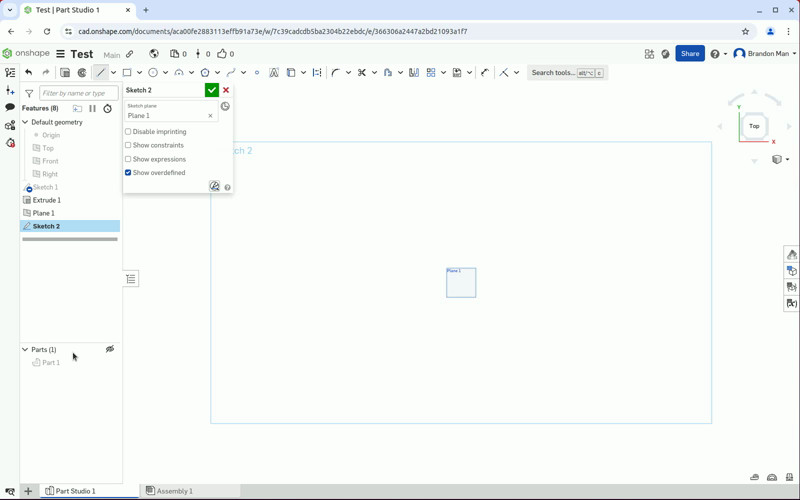
mouse_move(405, 318)
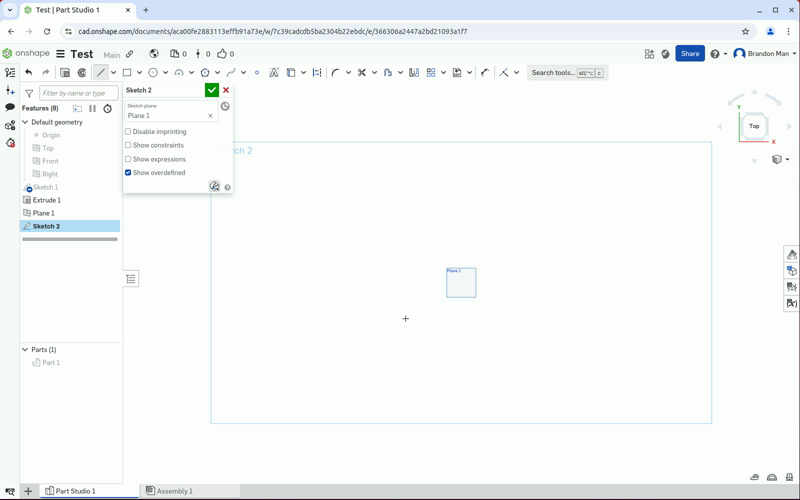
click(405, 318)
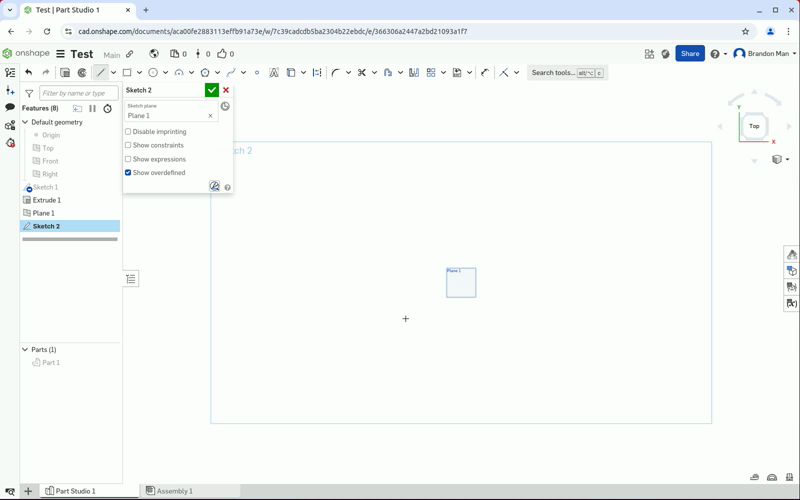
key_up(shift)
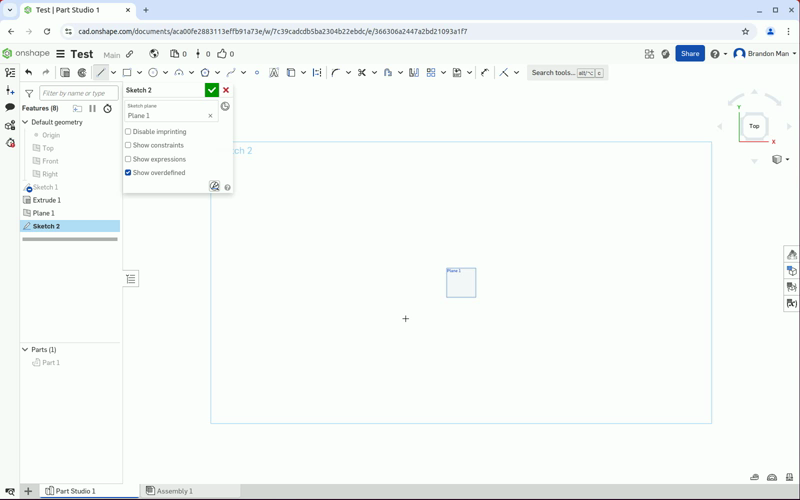
key_down(shift)
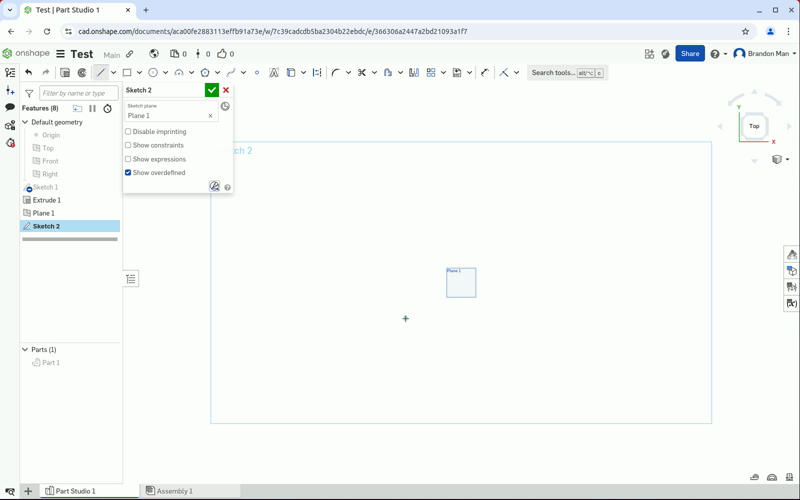
mouse_move(435, 318)
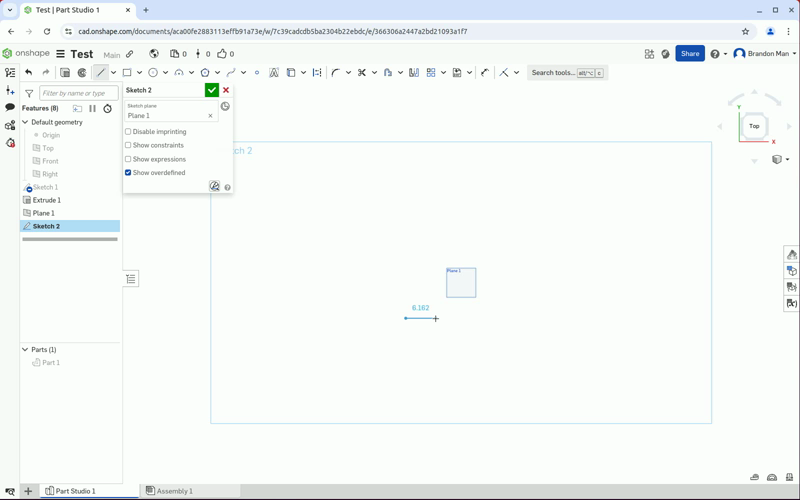
mouse_move(411, 318)
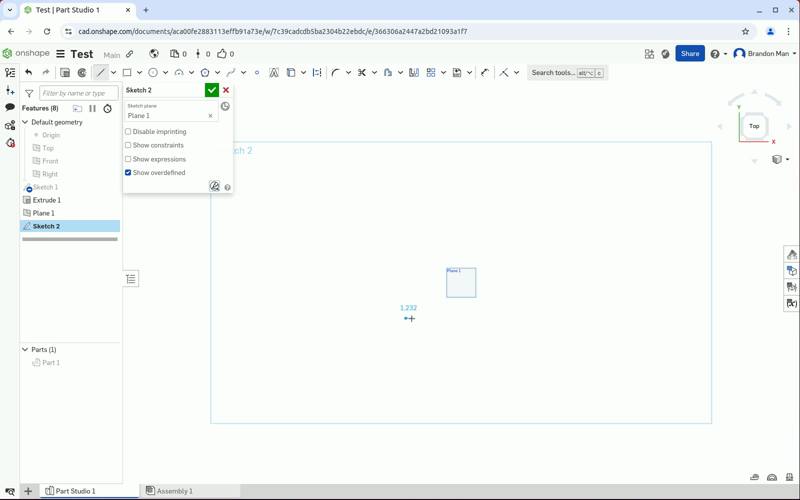
scroll(6)
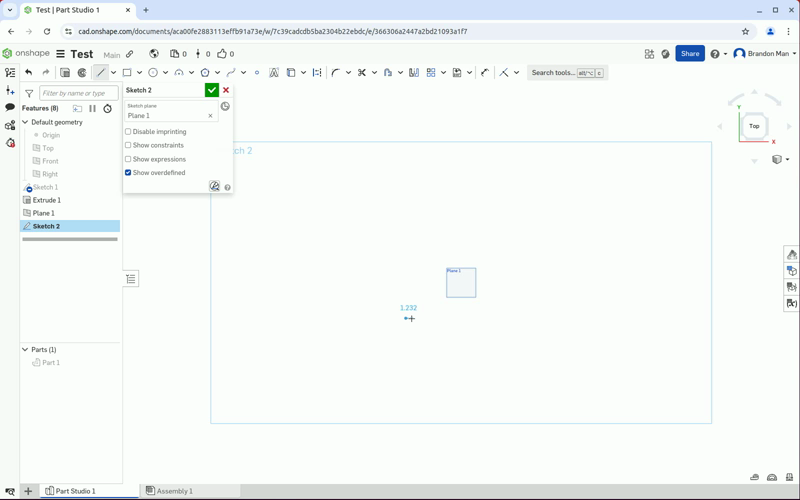
scroll(6)
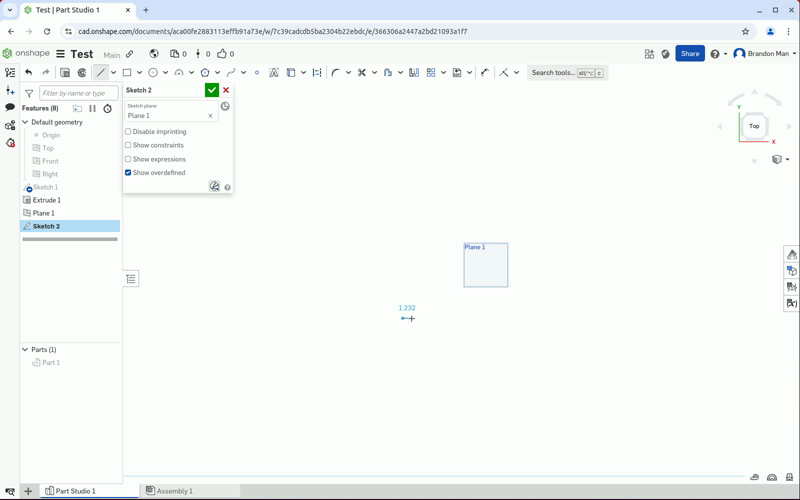
scroll(6)
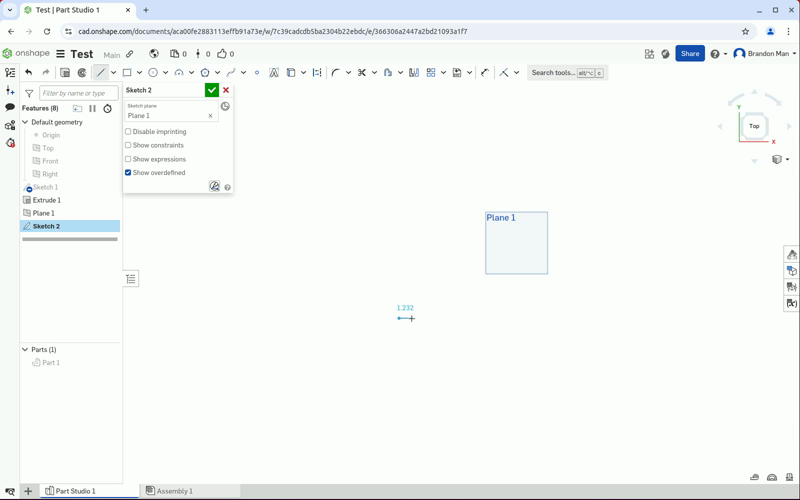
scroll(6)
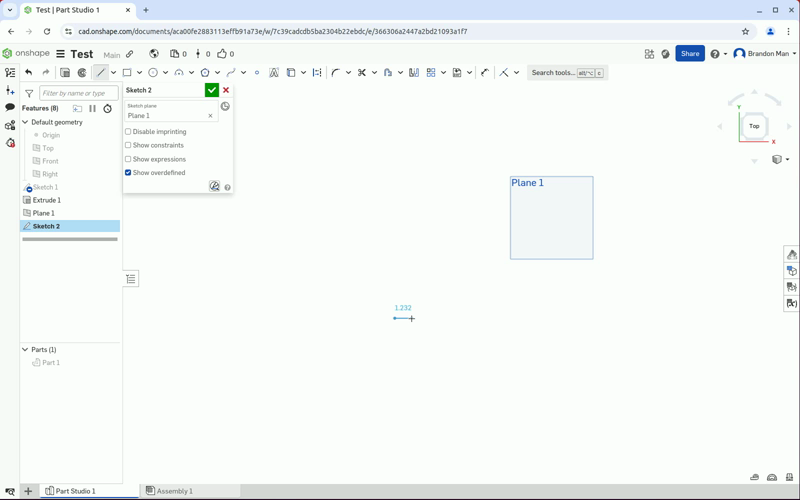
scroll(6)
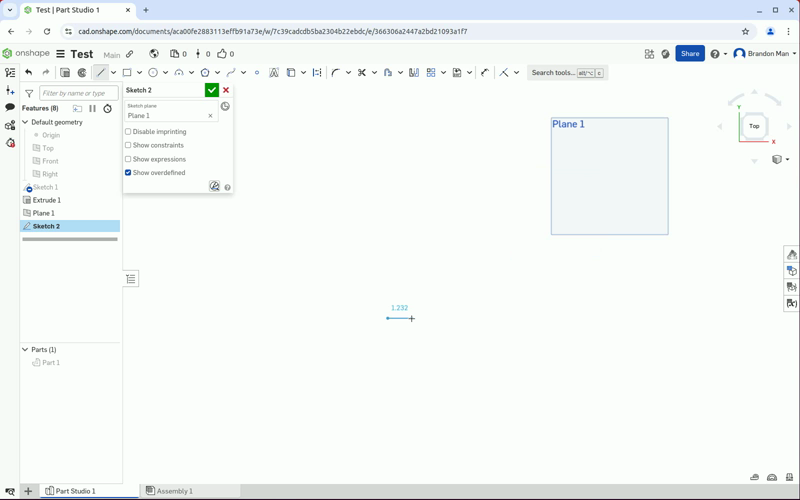
scroll(6)
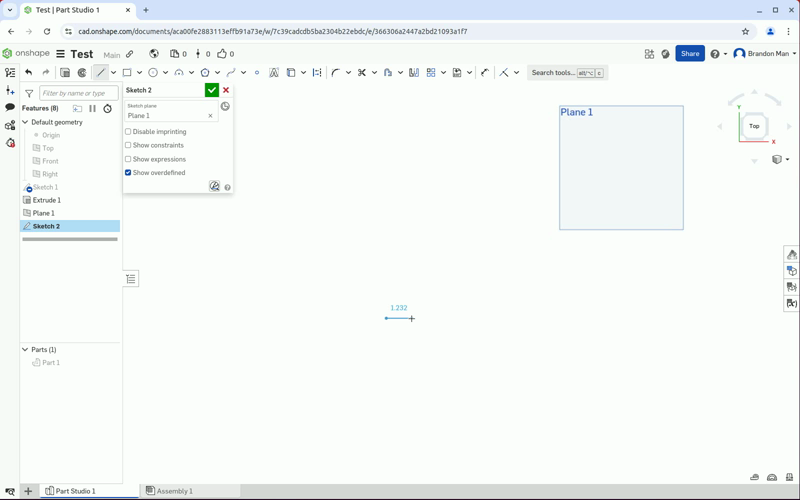
scroll(6)
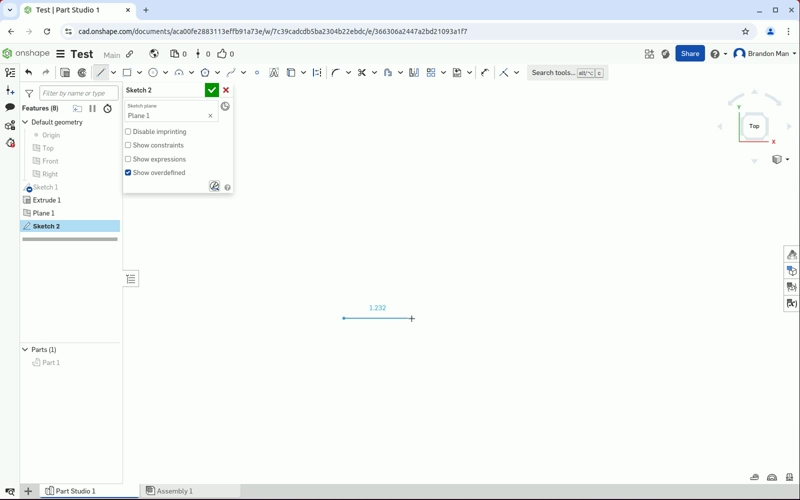
click(411, 318)
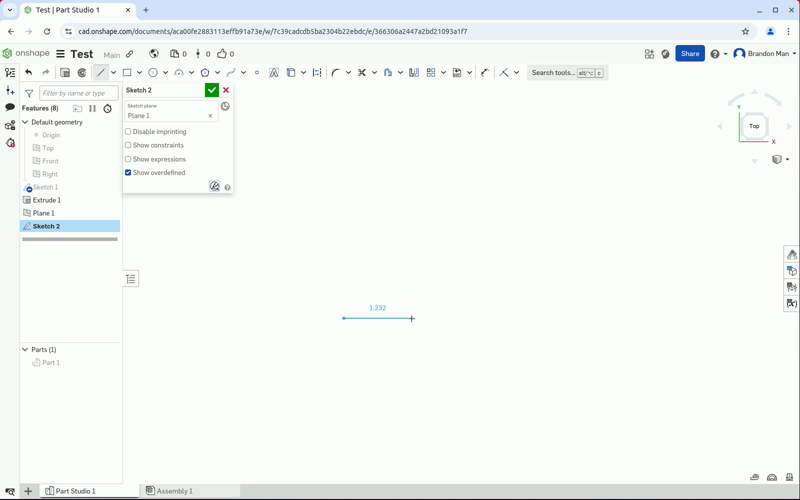
scroll(-6)
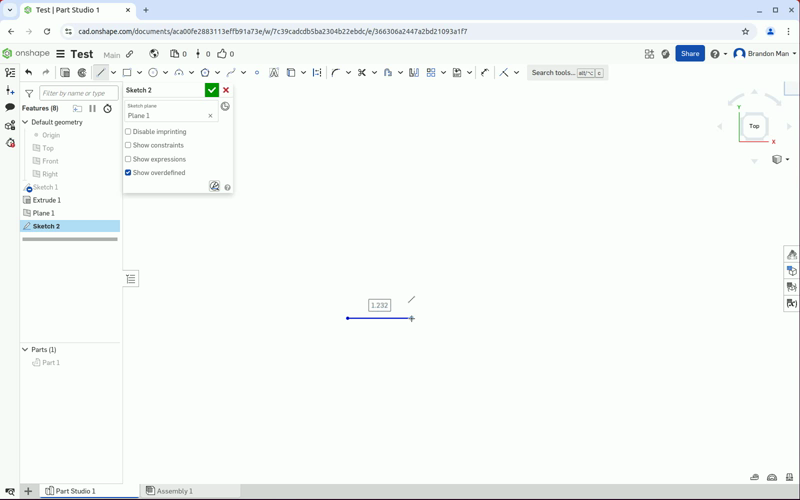
scroll(-6)
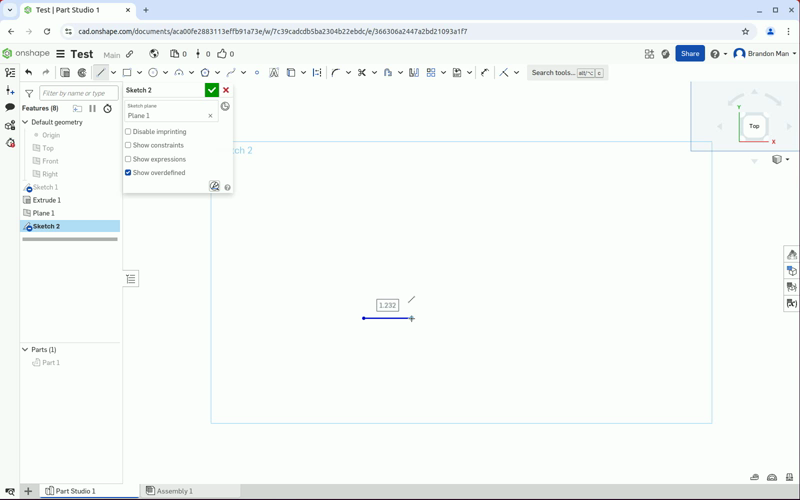
scroll(-6)
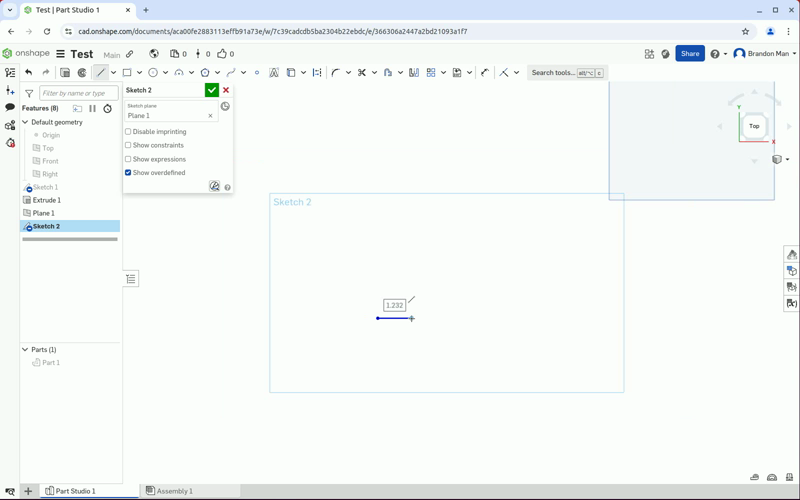
scroll(-6)
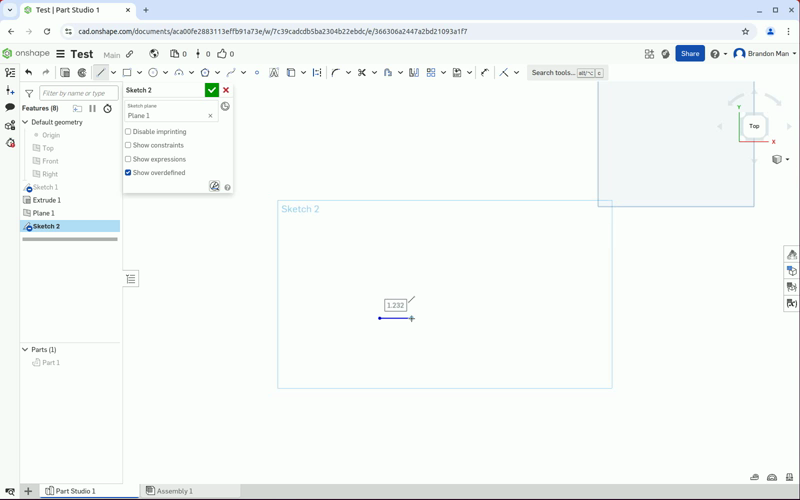
scroll(-6)
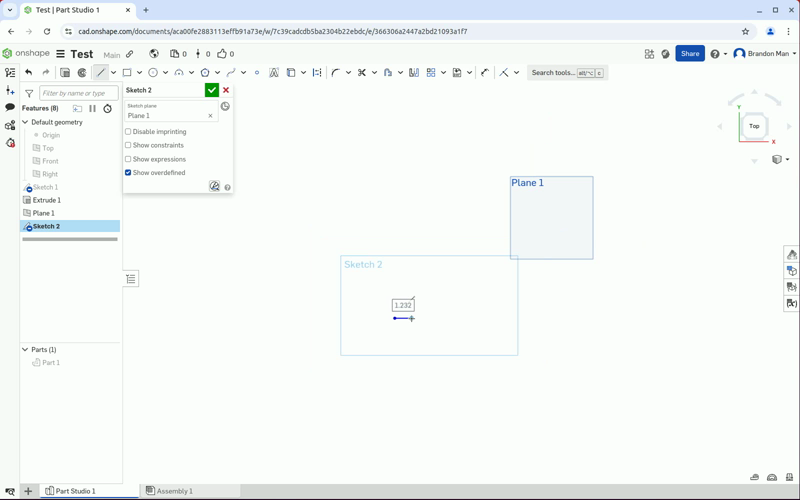
scroll(-6)
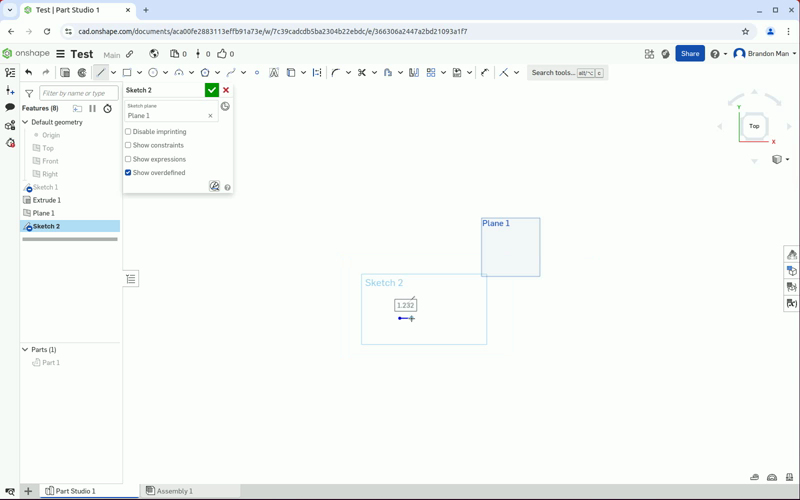
scroll(-6)
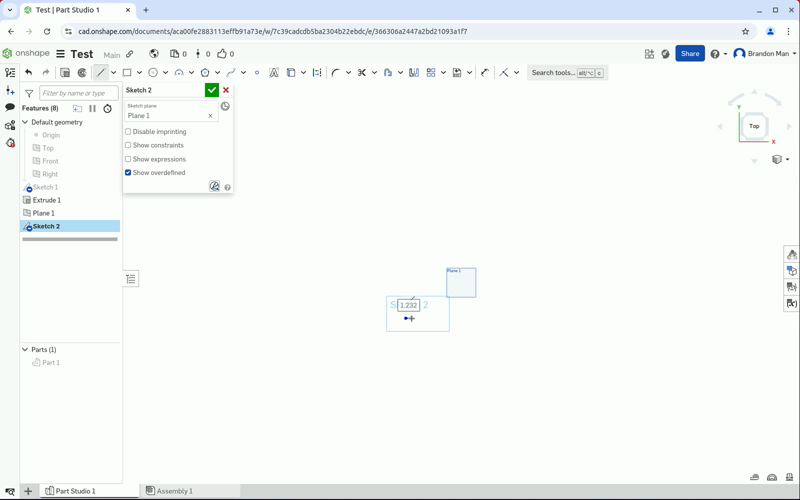
key_up(shift)
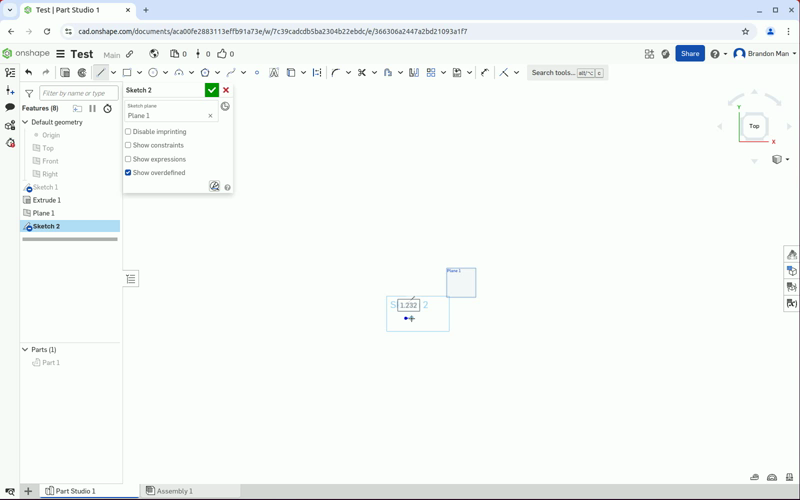
key_down(shift)
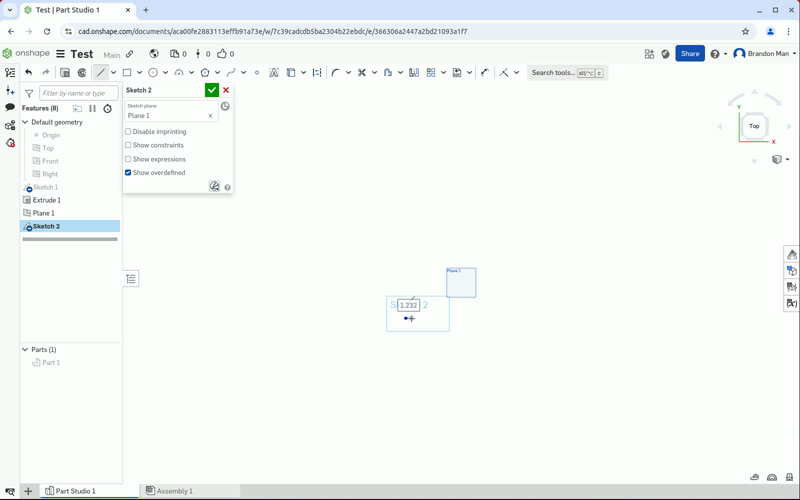
mouse_move(441, 318)
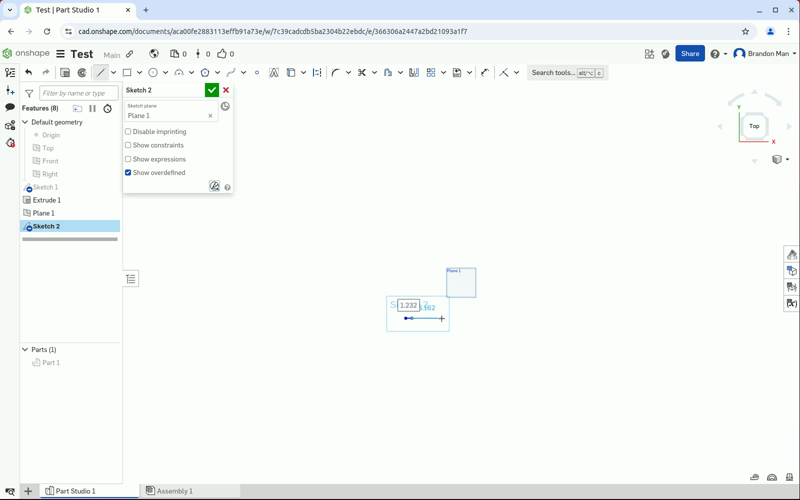
mouse_move(411, 284)
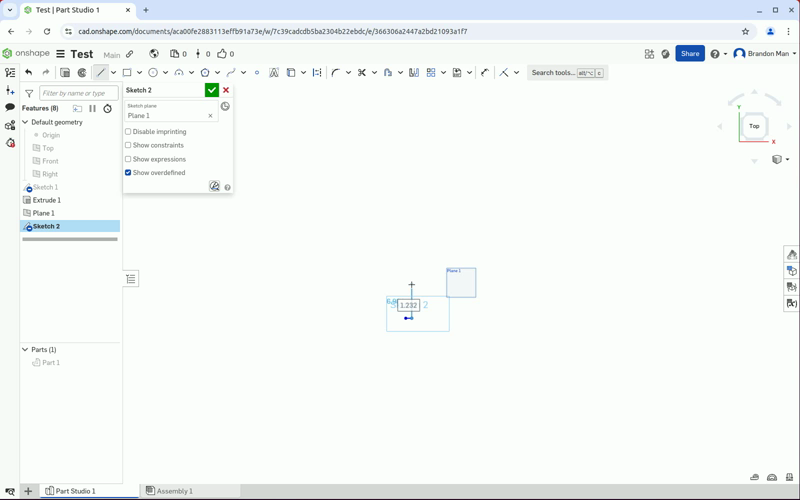
click(411, 284)
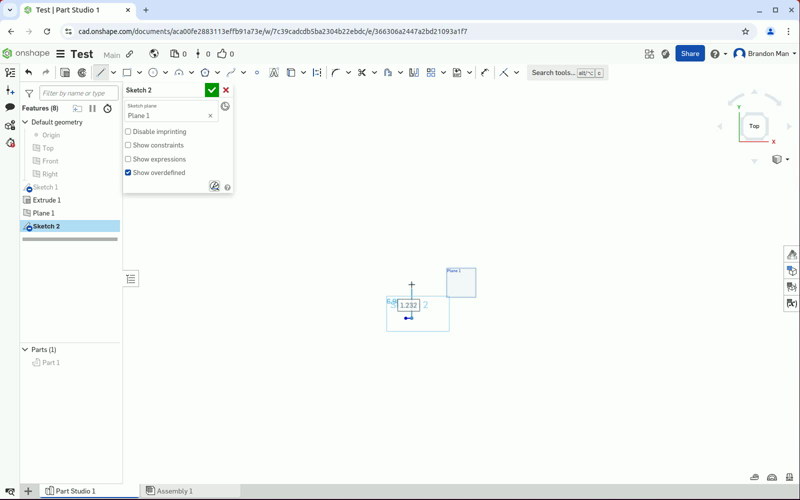
key_up(shift)
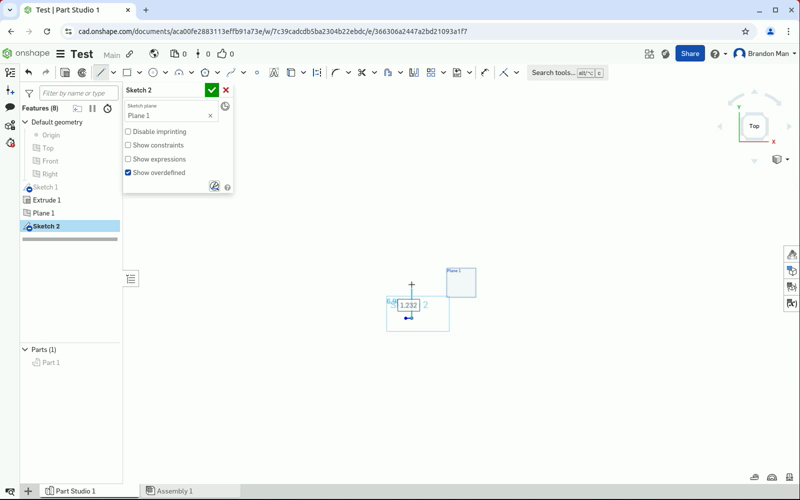
key_down(shift)
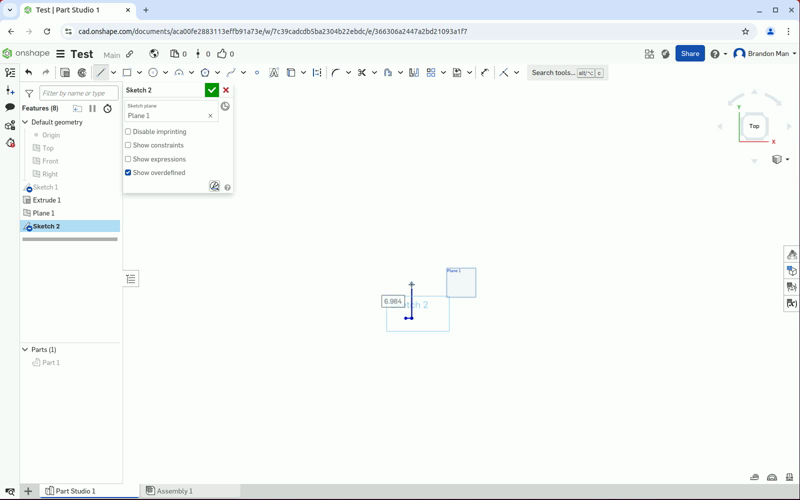
mouse_move(441, 284)
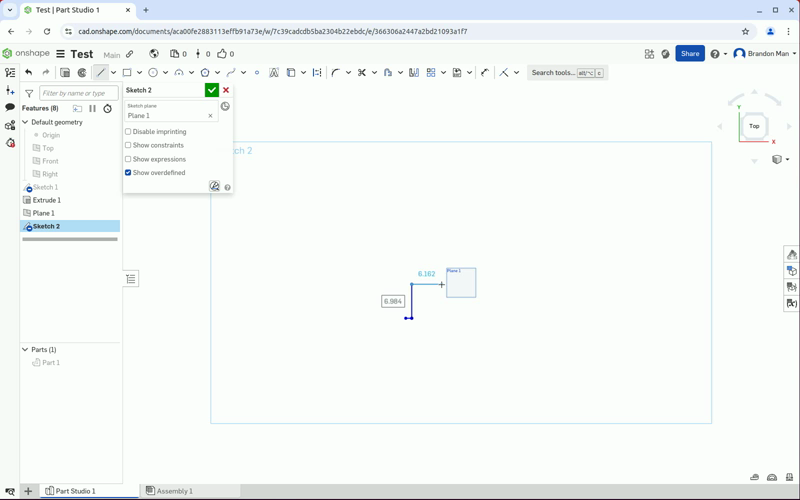
mouse_move(411, 280)
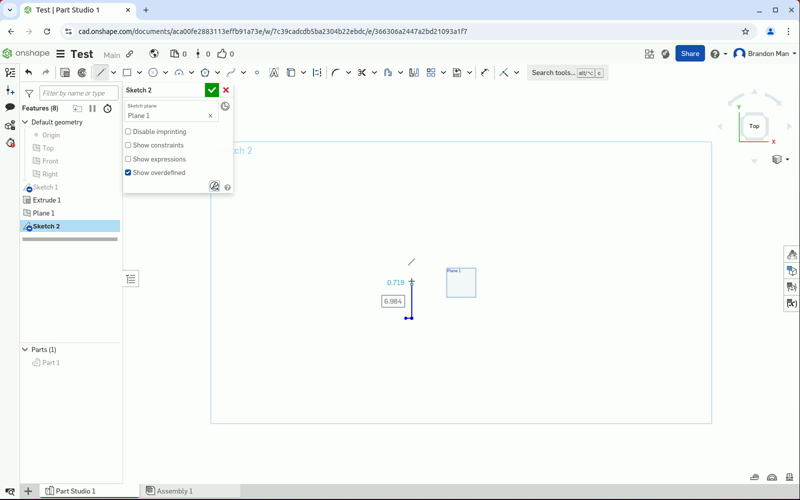
scroll(6)
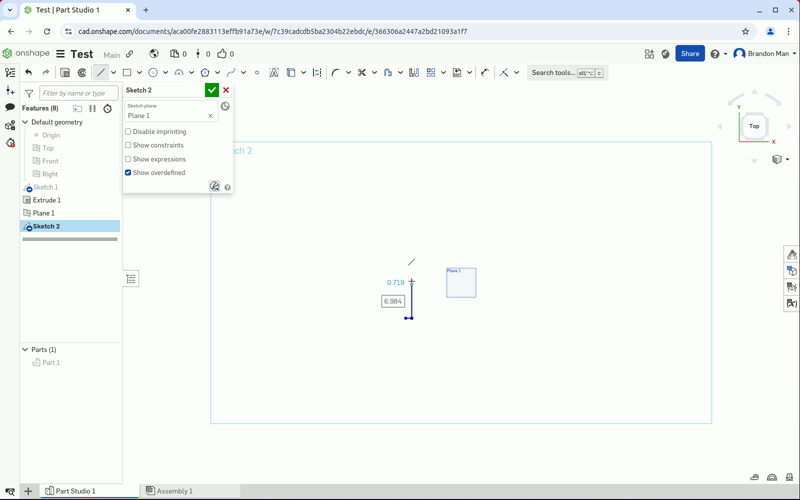
scroll(6)
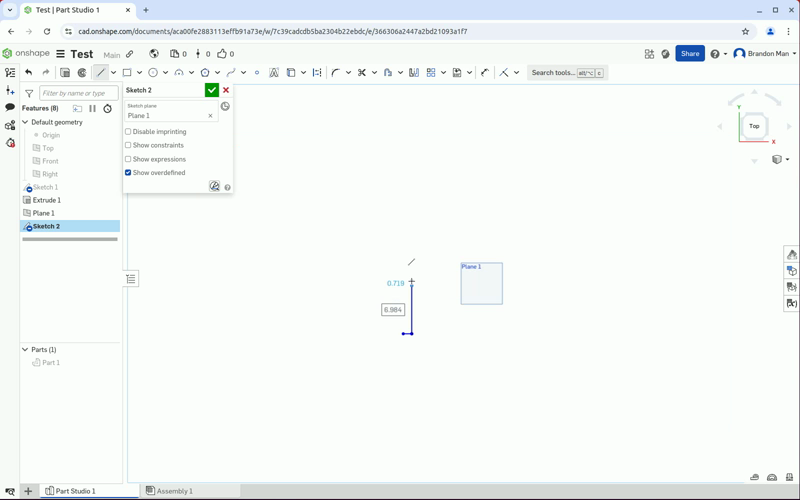
scroll(6)
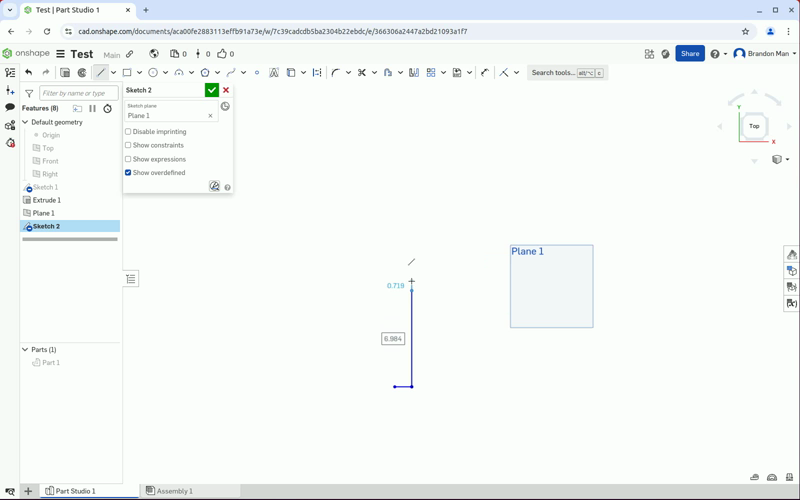
scroll(6)
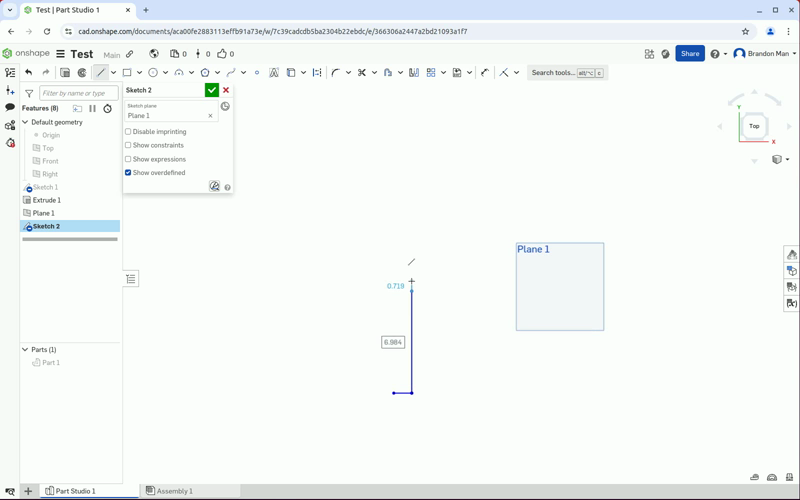
scroll(6)
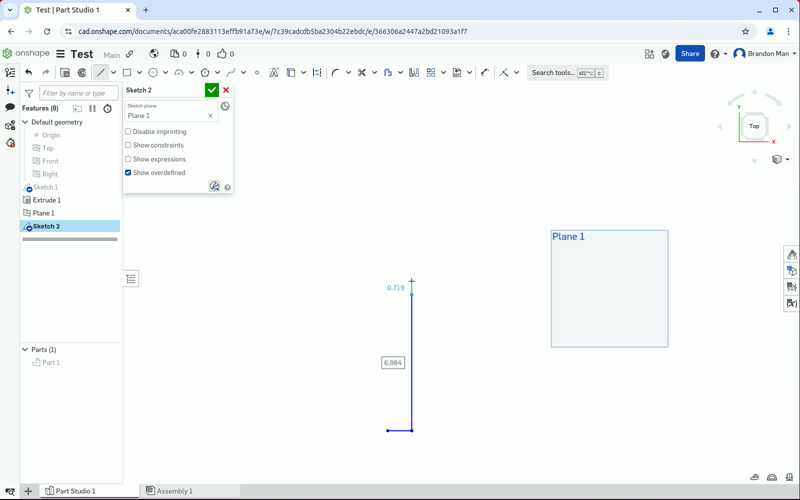
scroll(6)
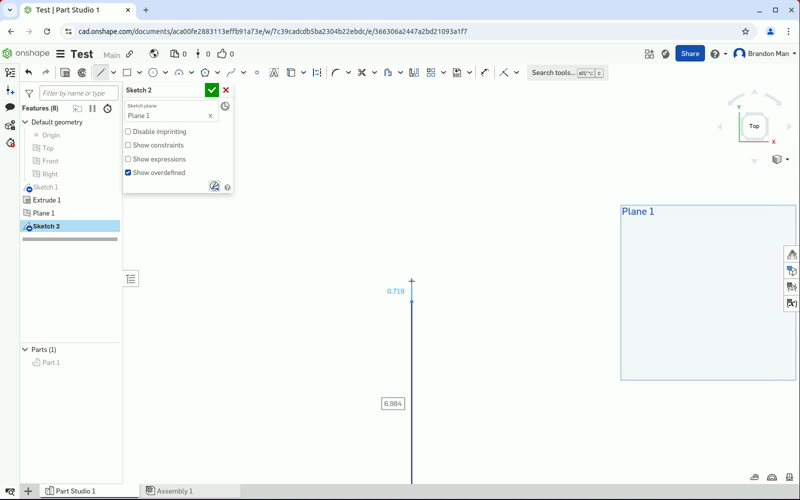
scroll(6)
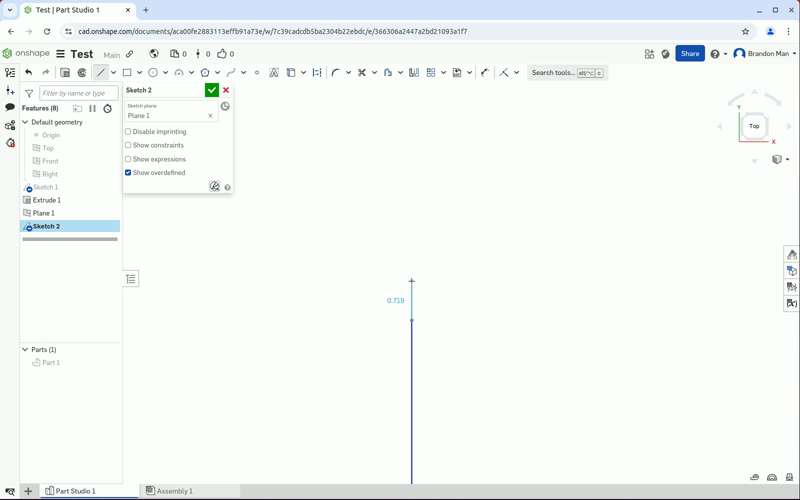
click(411, 280)
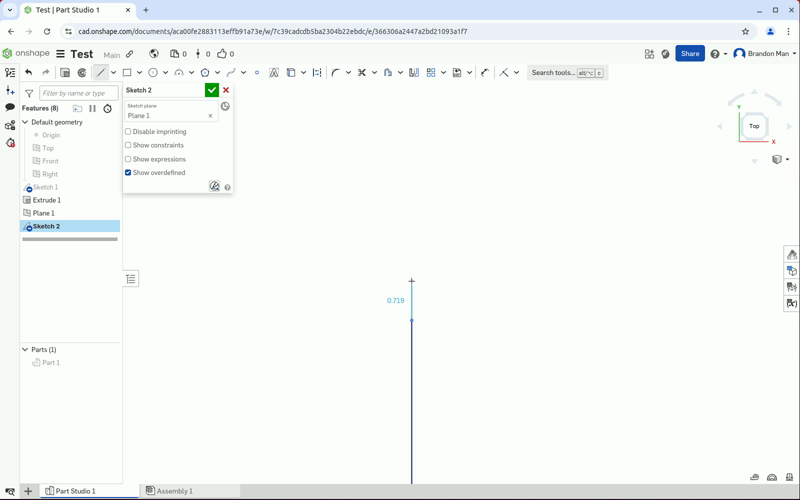
scroll(-6)
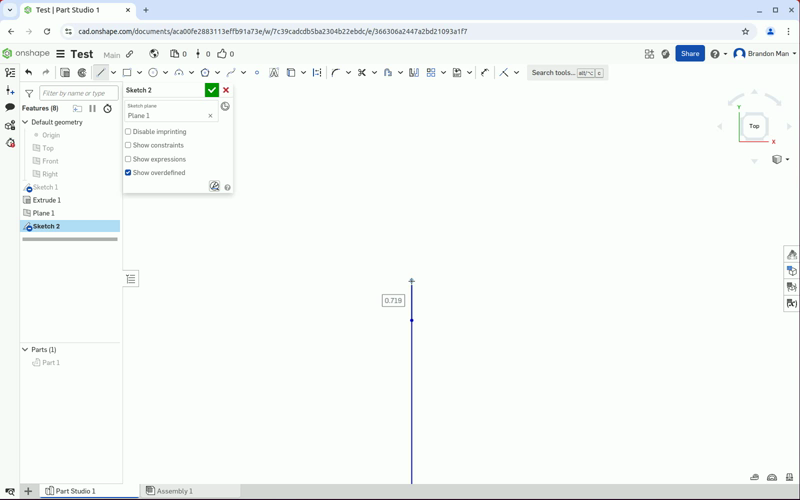
scroll(-6)
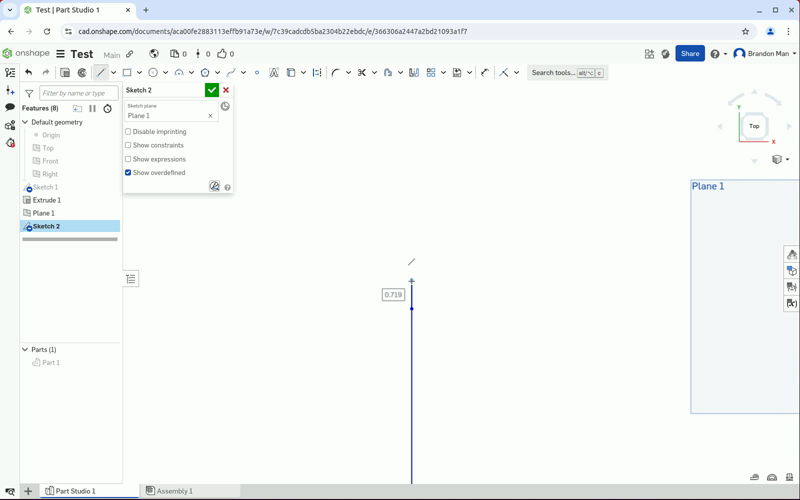
scroll(-6)
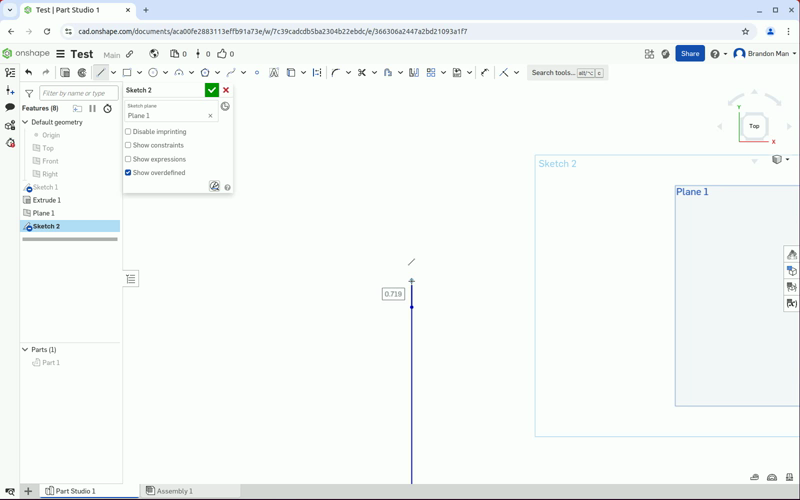
scroll(-6)
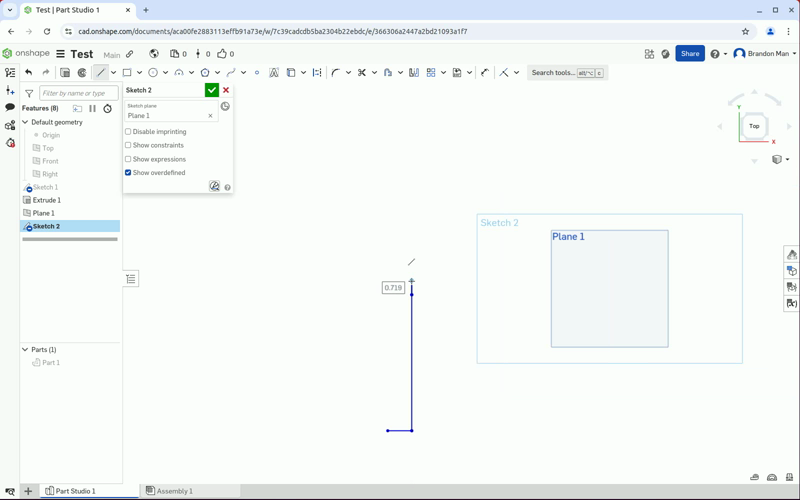
scroll(-6)
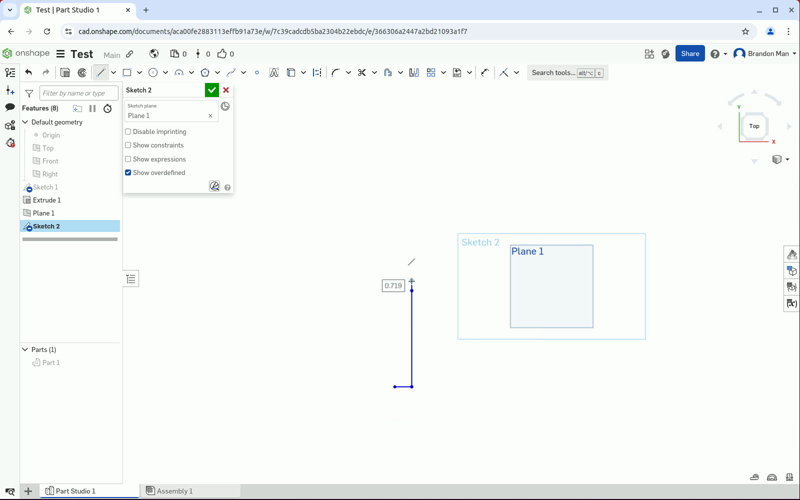
scroll(-6)
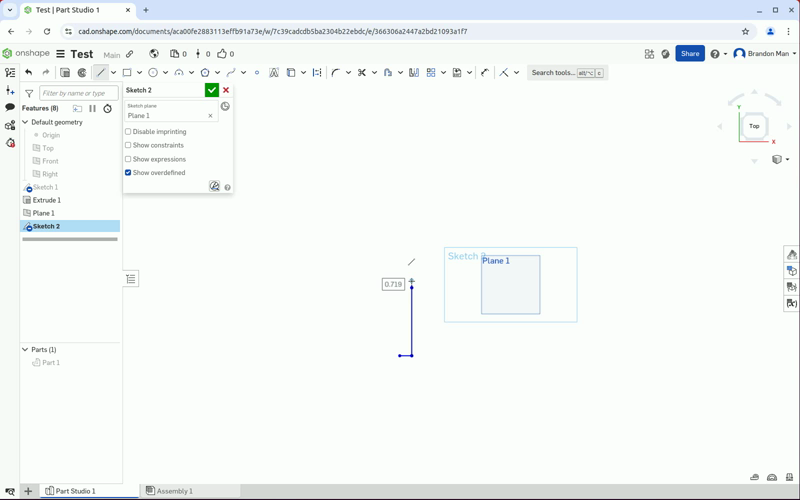
scroll(-6)
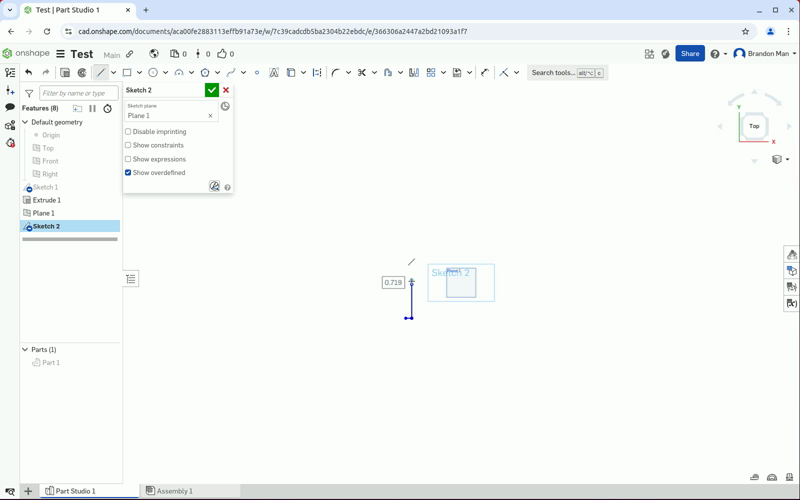
key_up(shift)
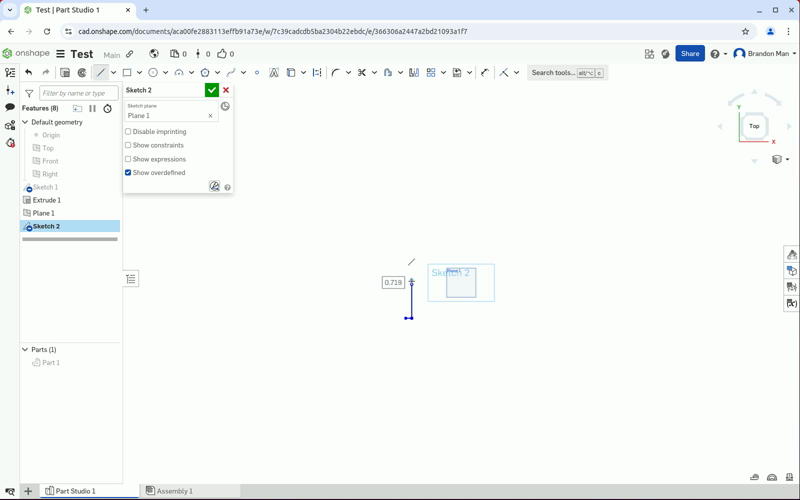
key_down(shift)
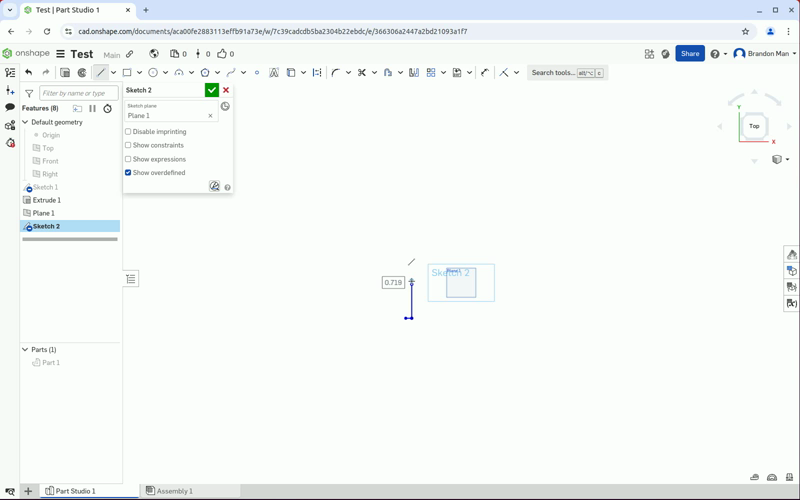
mouse_move(441, 280)
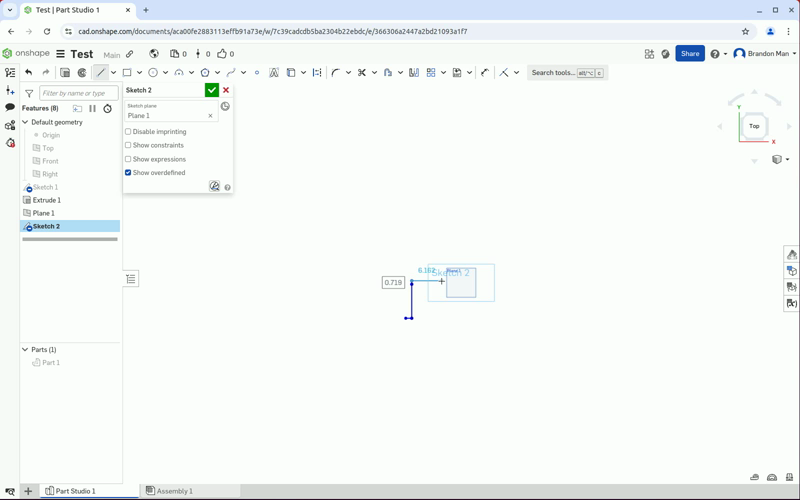
mouse_move(411, 247)
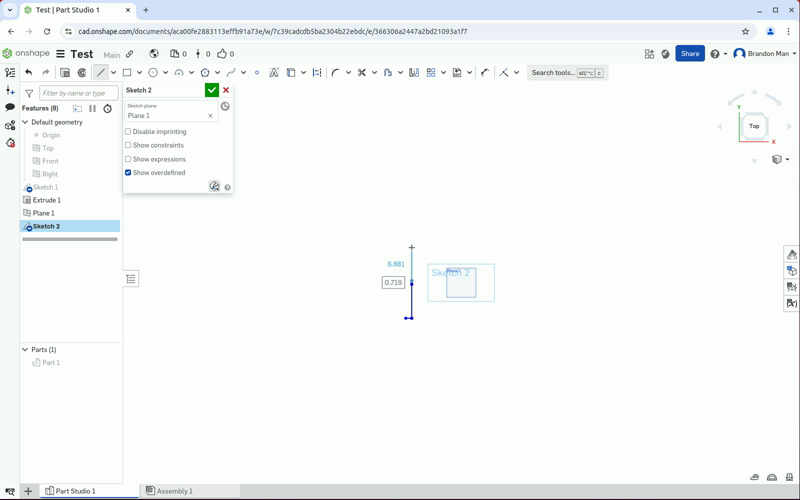
click(411, 247)
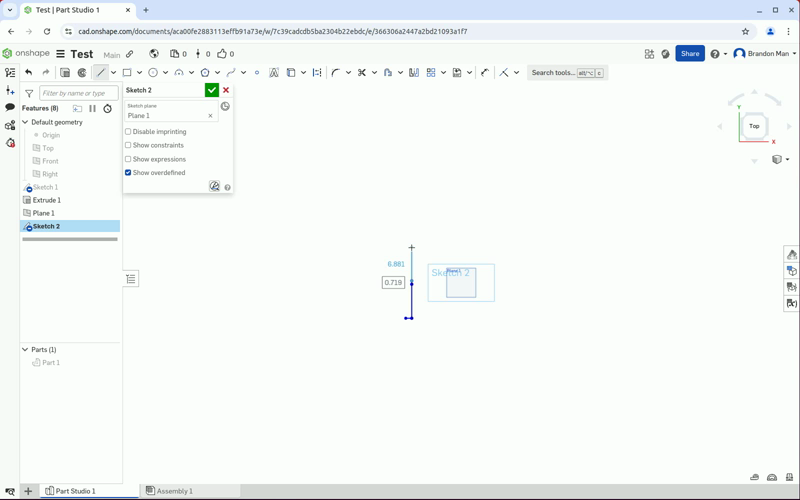
key_up(shift)
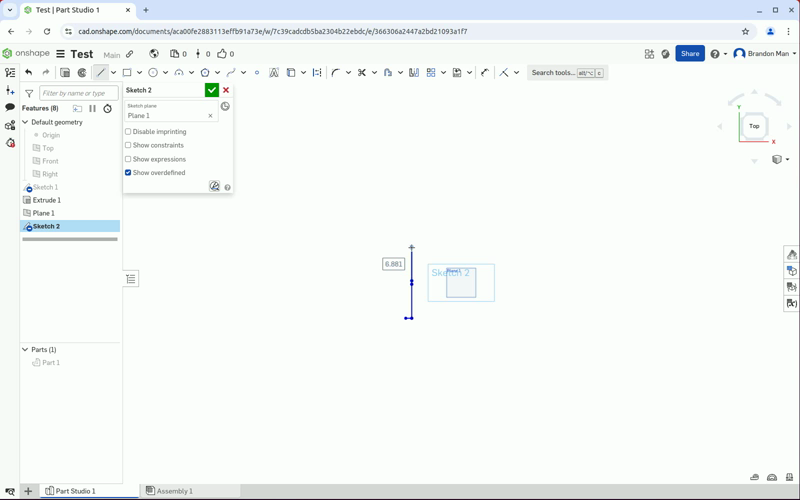
key_down(shift)
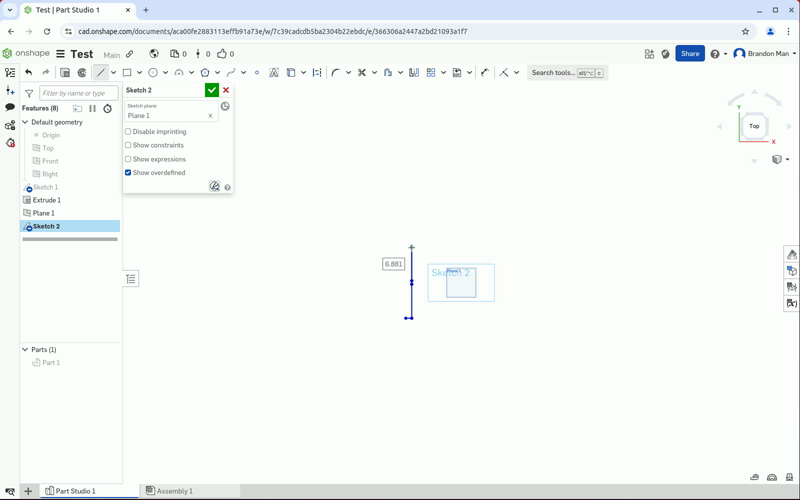
mouse_move(441, 247)
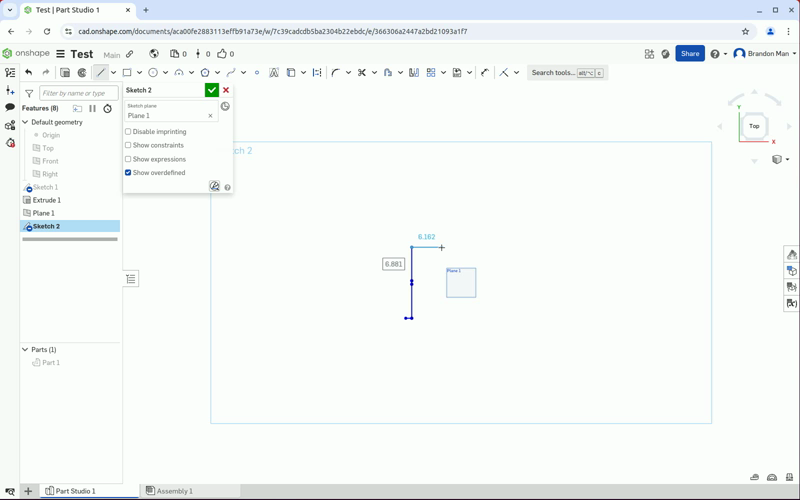
mouse_move(405, 247)
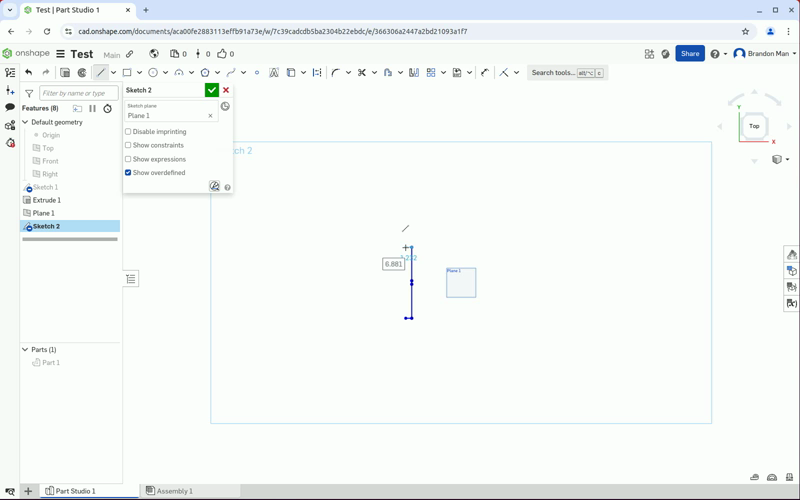
scroll(6)
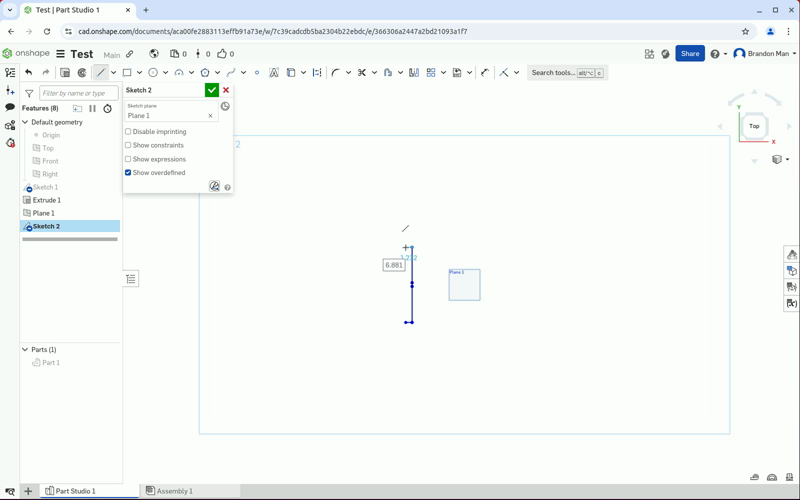
scroll(6)
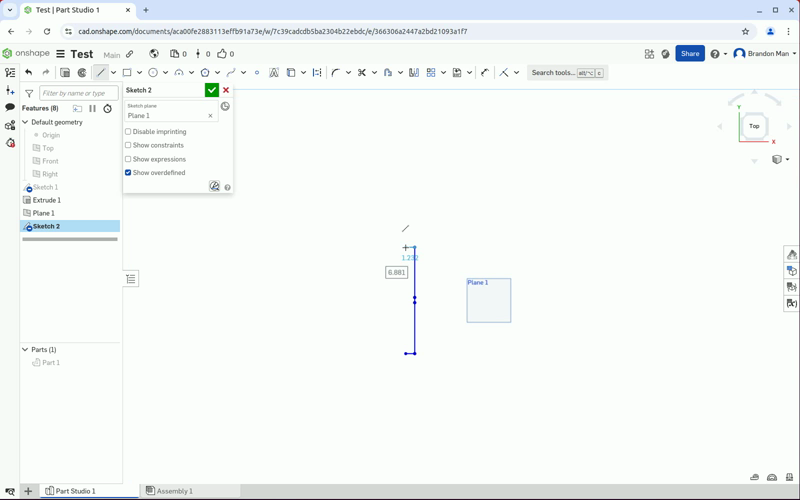
scroll(6)
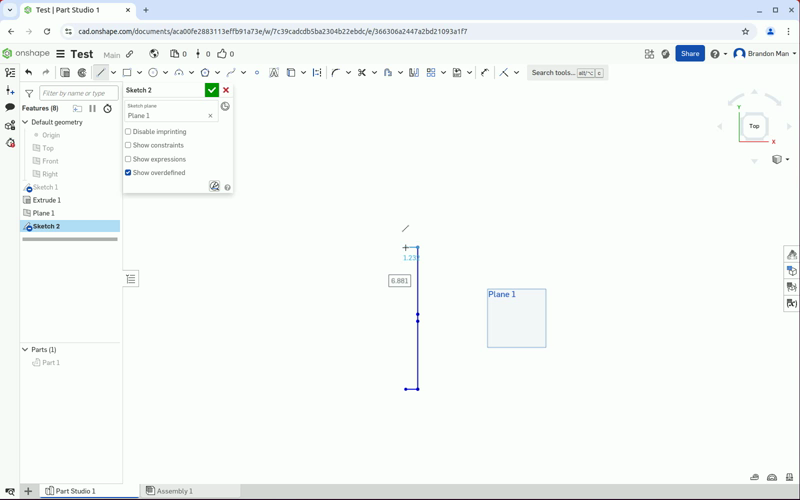
scroll(6)
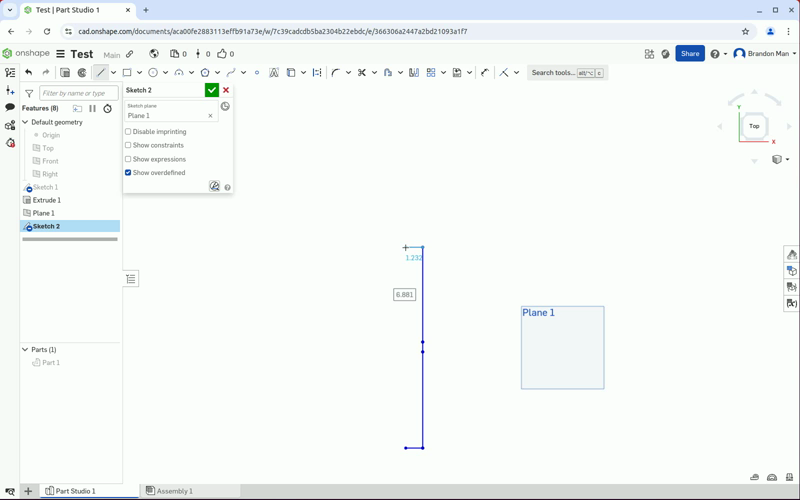
scroll(6)
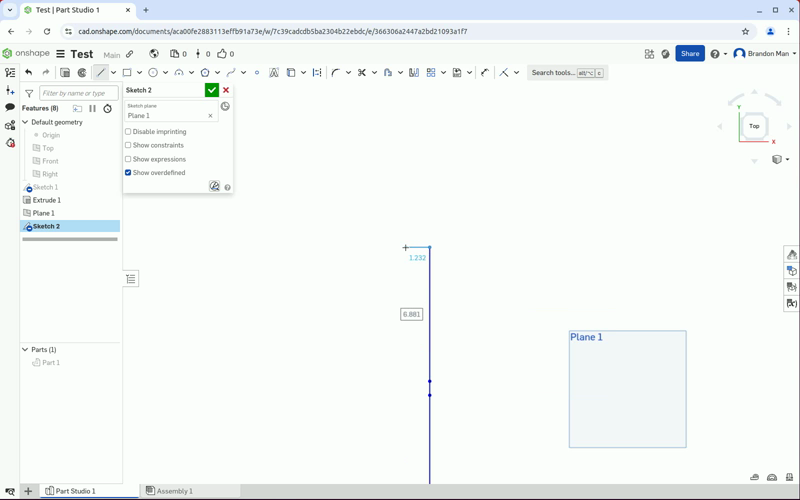
scroll(6)
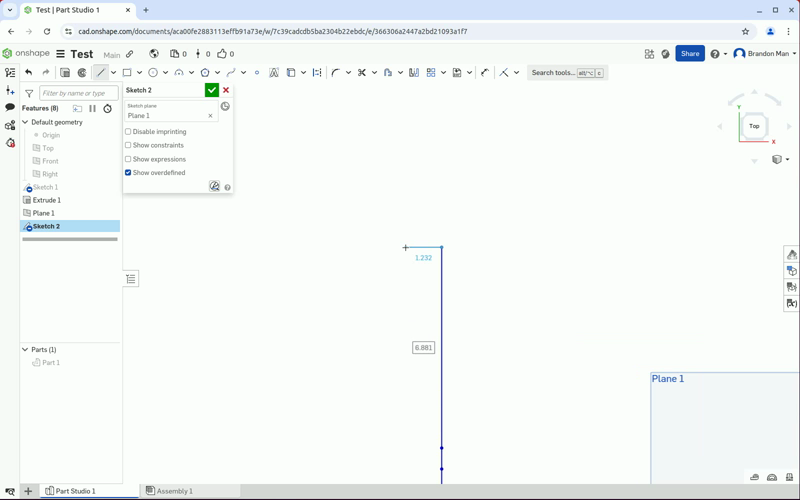
scroll(6)
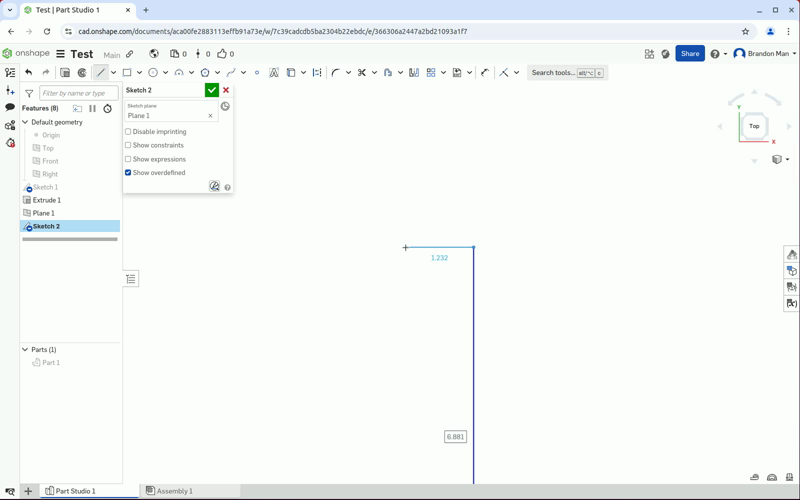
click(405, 247)
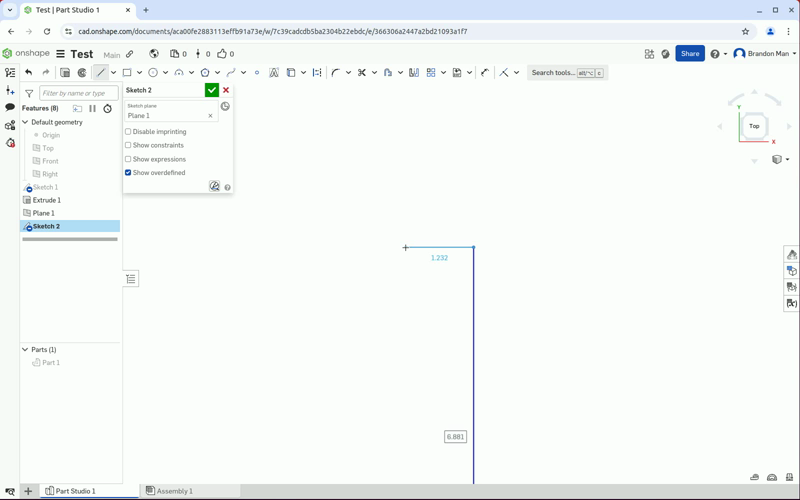
scroll(-6)
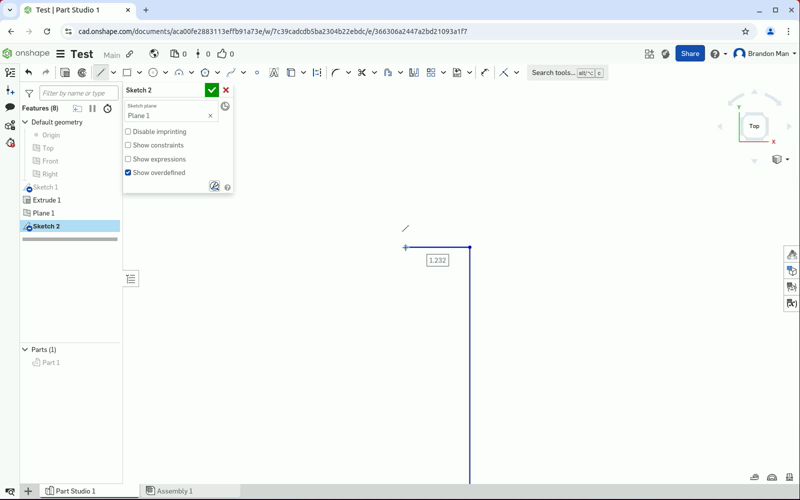
scroll(-6)
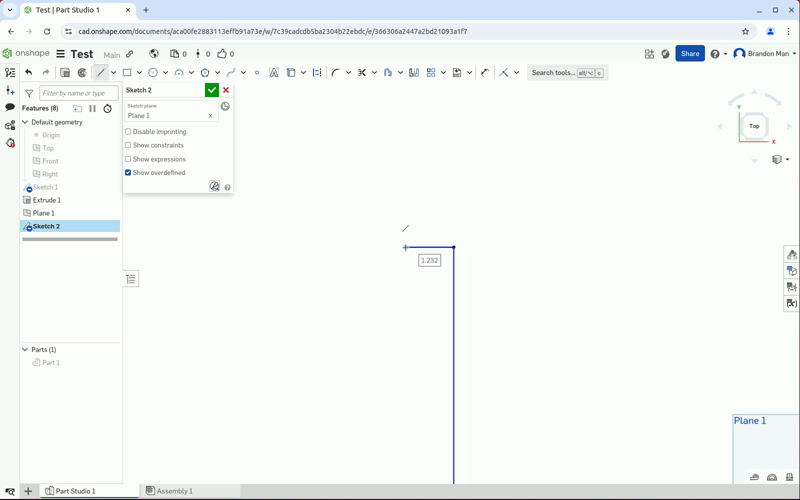
scroll(-6)
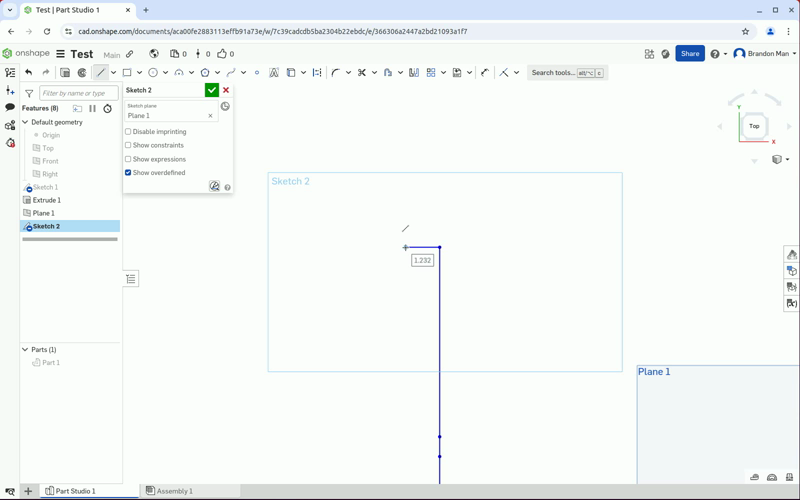
scroll(-6)
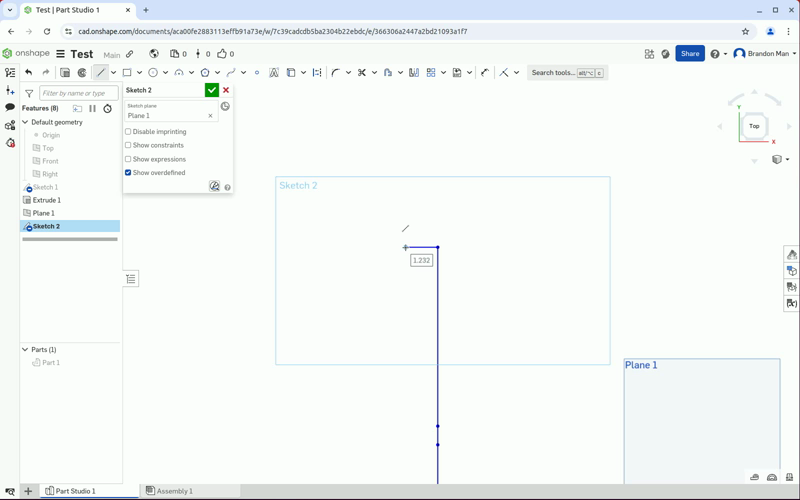
scroll(-6)
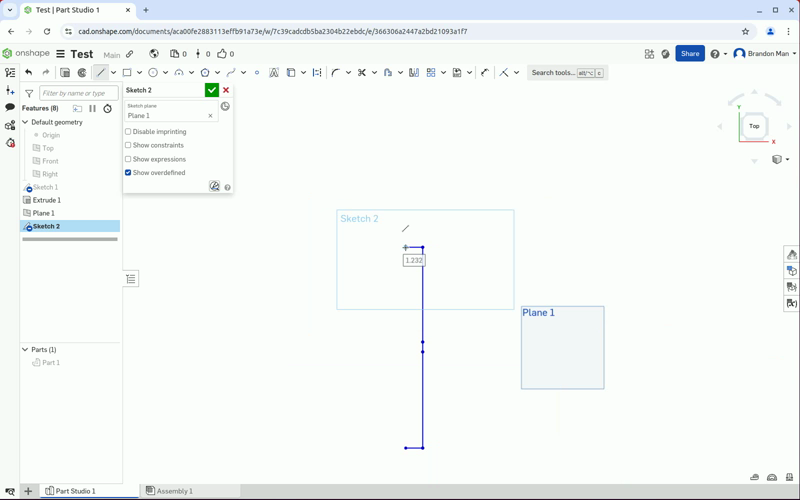
scroll(-6)
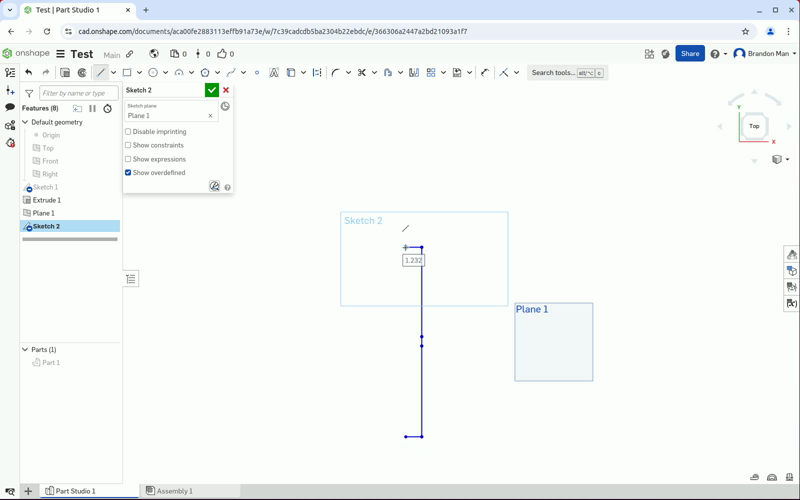
scroll(-6)
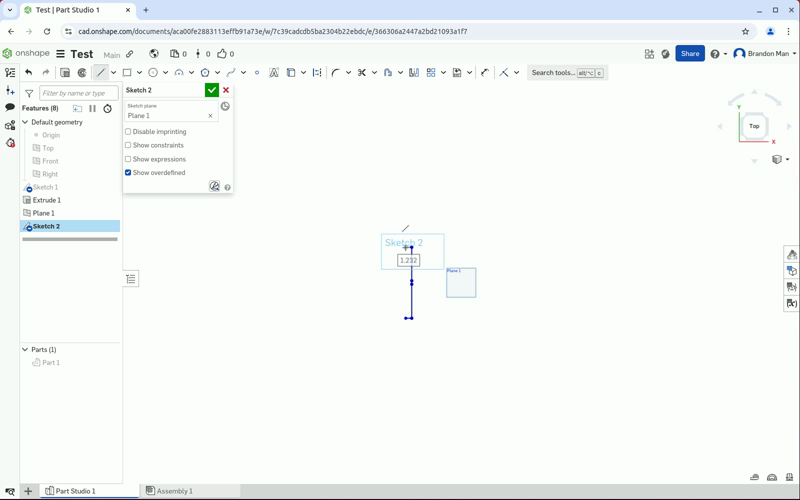
key_up(shift)
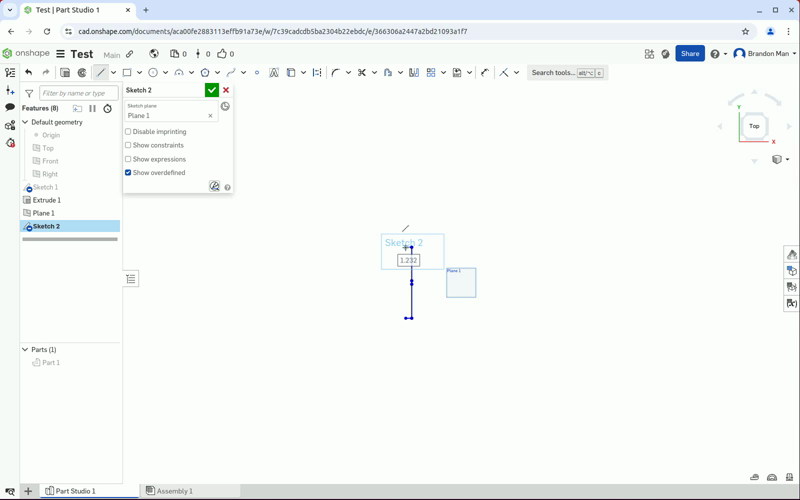
key_down(shift)
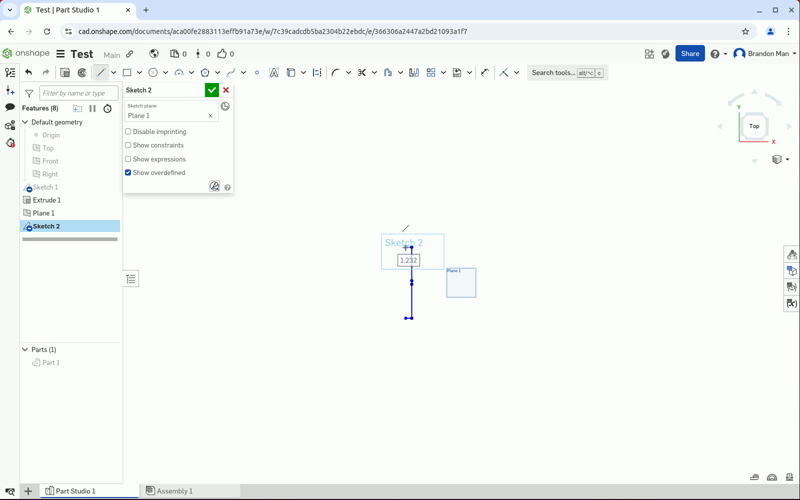
mouse_move(405, 318)
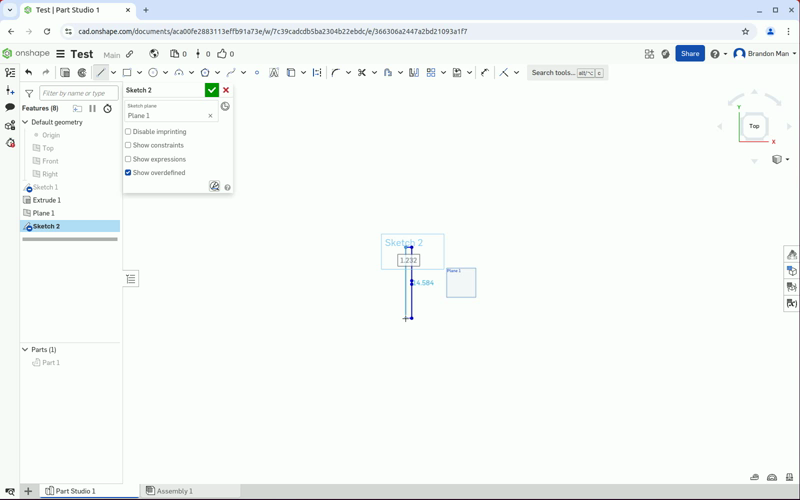
key_up(shift)
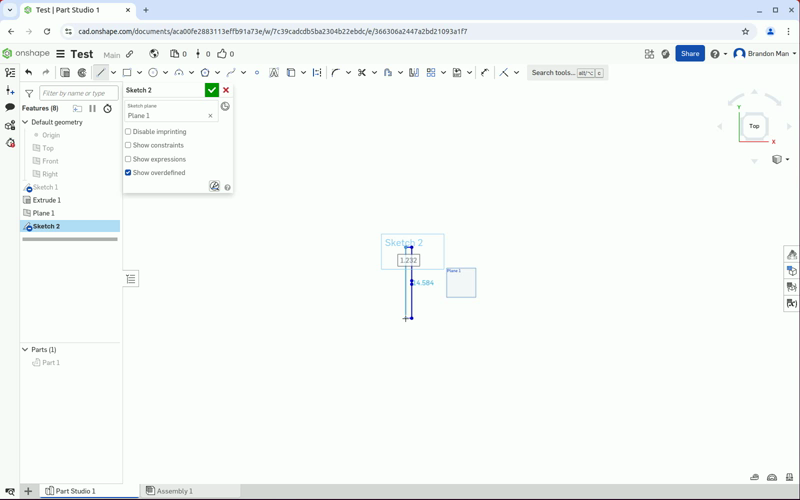
click(405, 318)
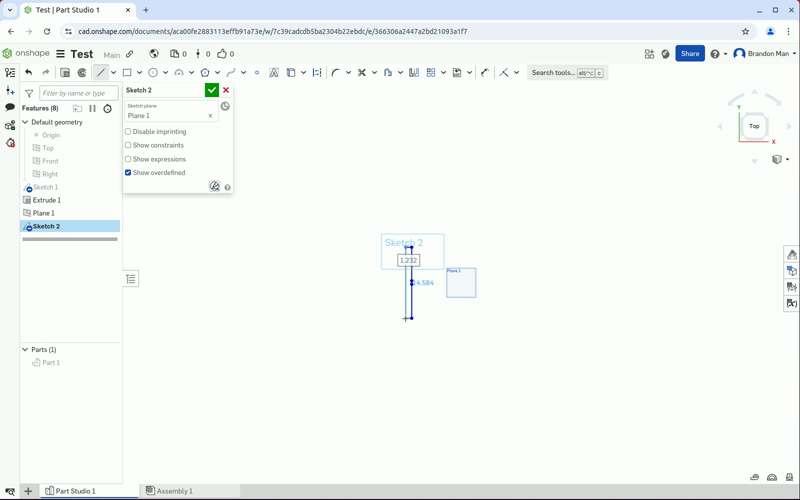
key(esc)
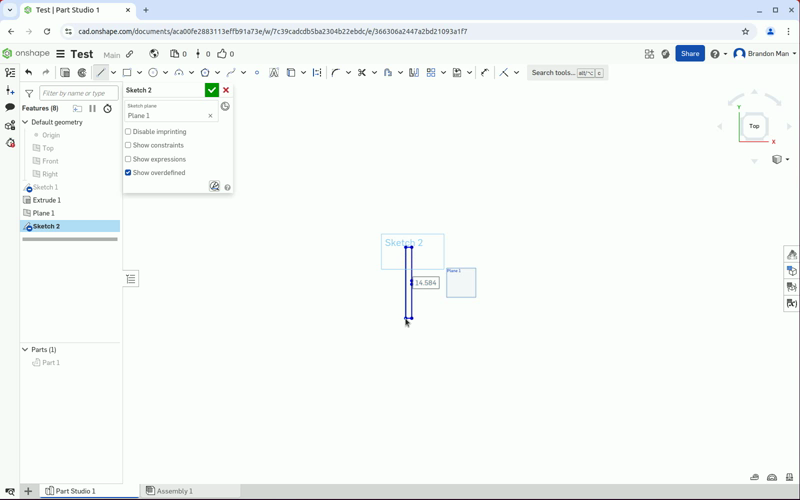
mouse_move(406, 289)
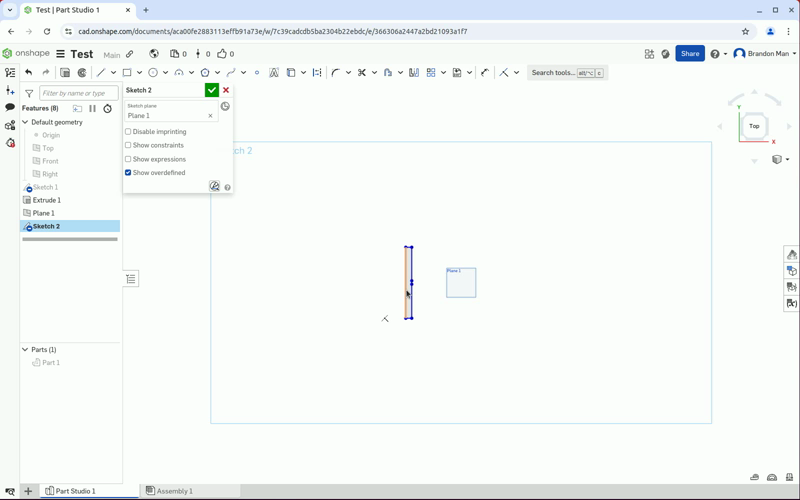
scroll(6)
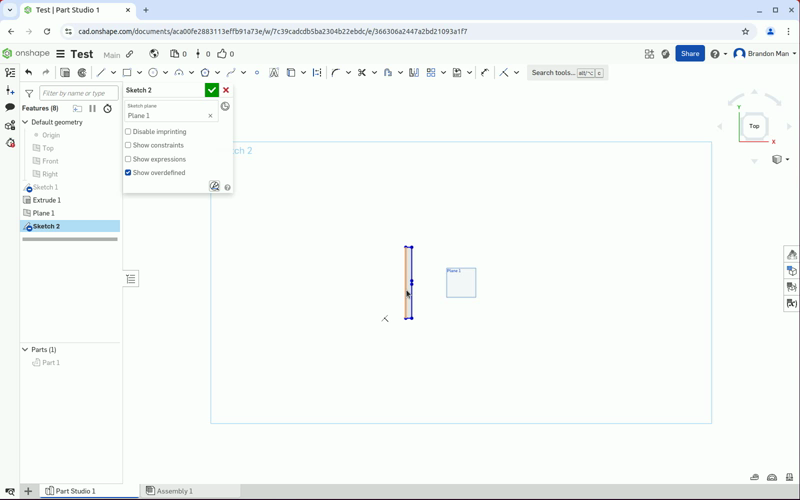
scroll(6)
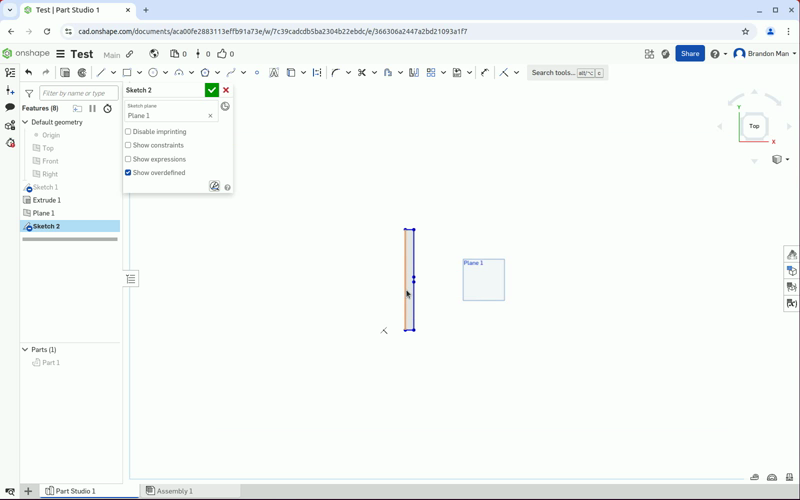
scroll(6)
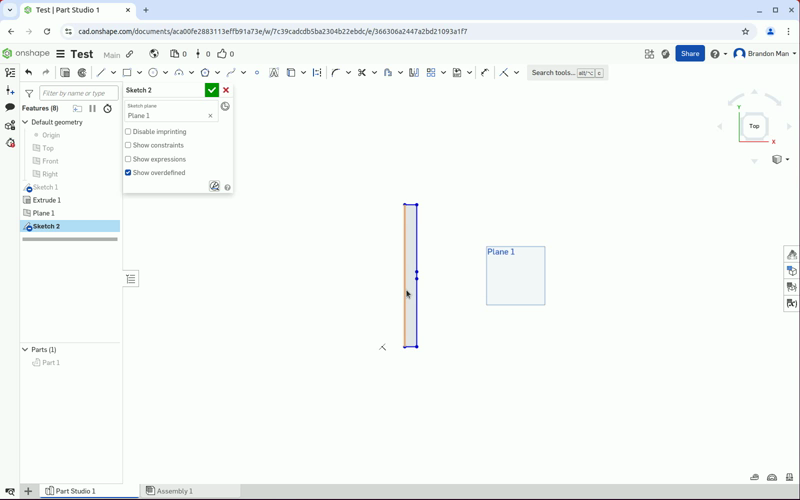
scroll(6)
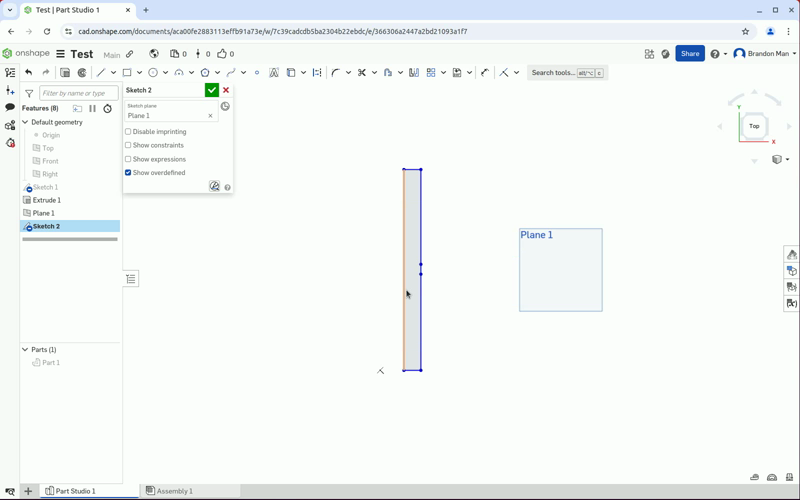
scroll(6)
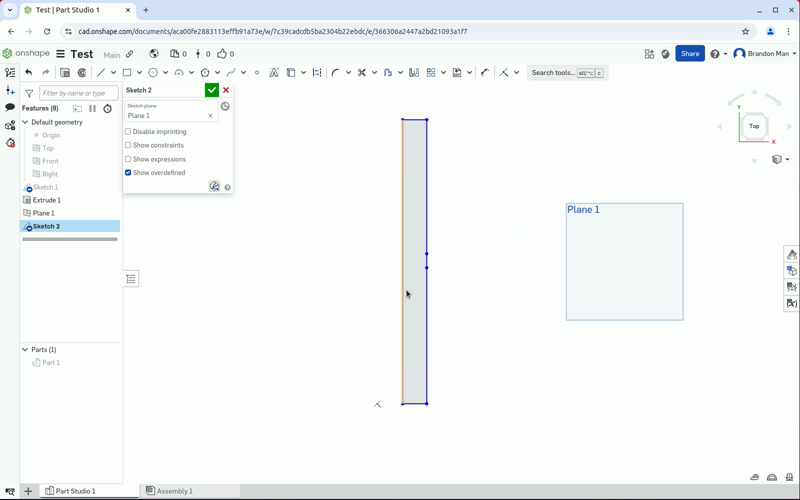
scroll(6)
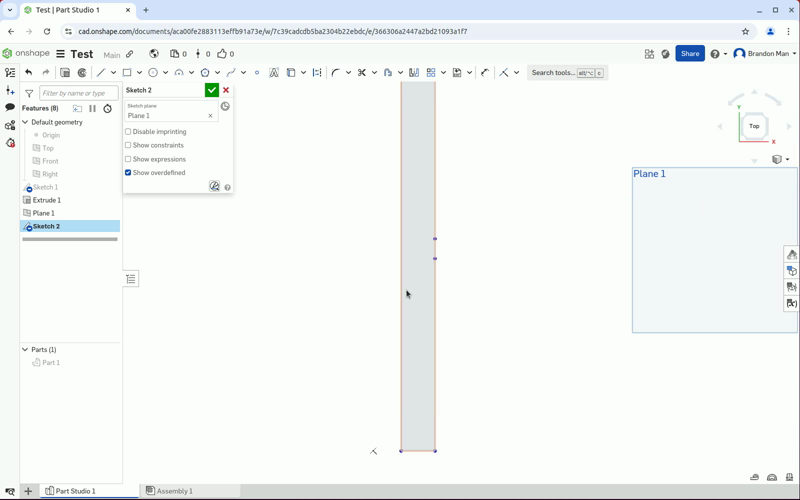
scroll(6)
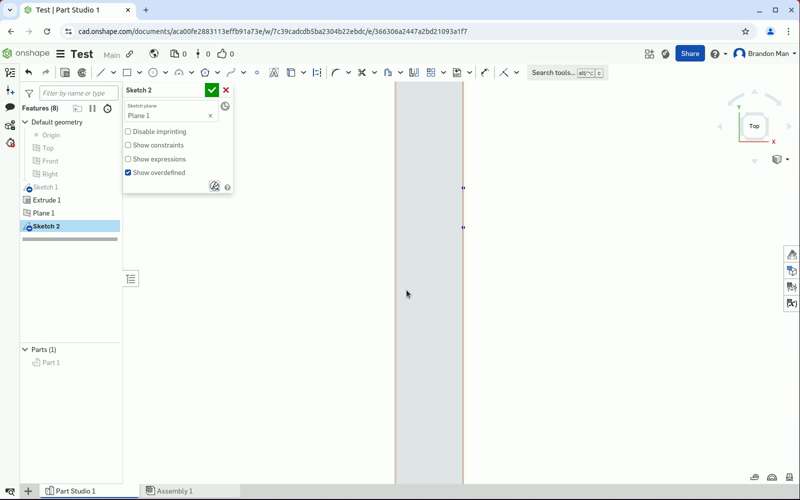
click(406, 289)
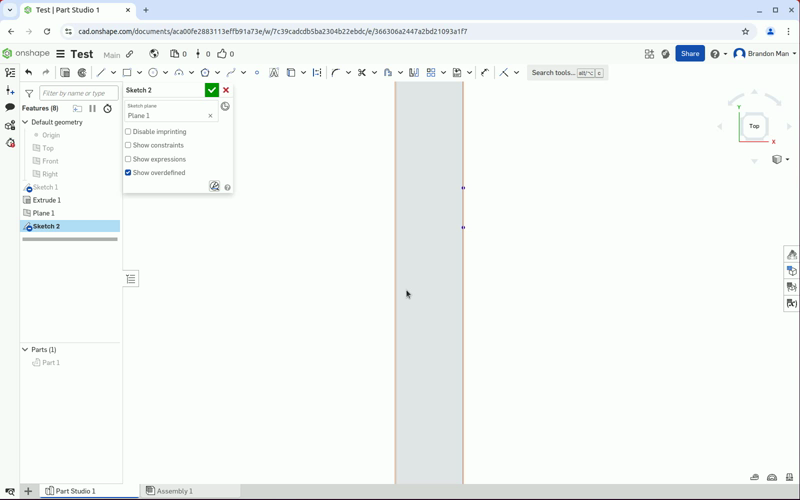
scroll(-6)
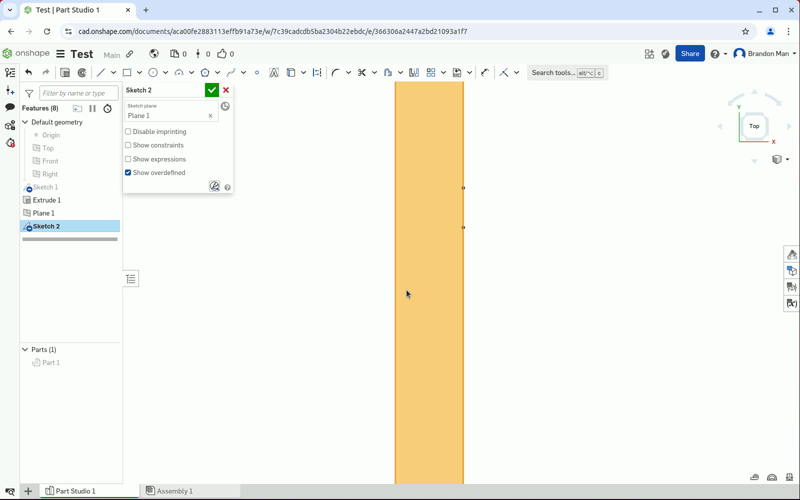
scroll(-6)
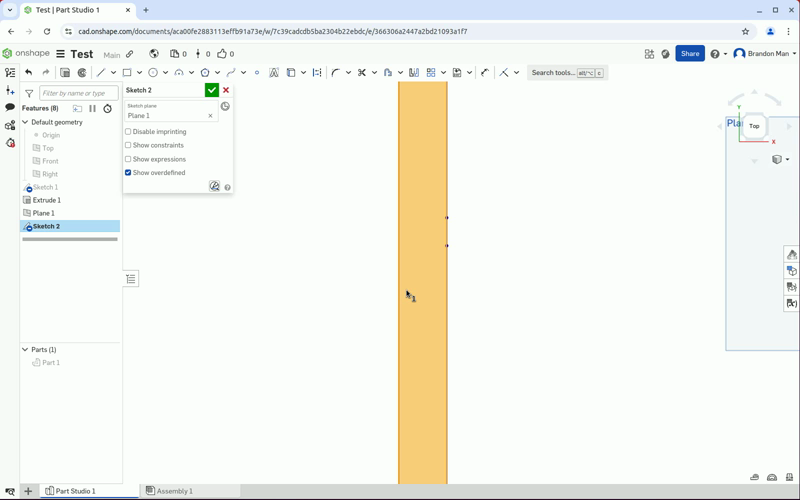
scroll(-6)
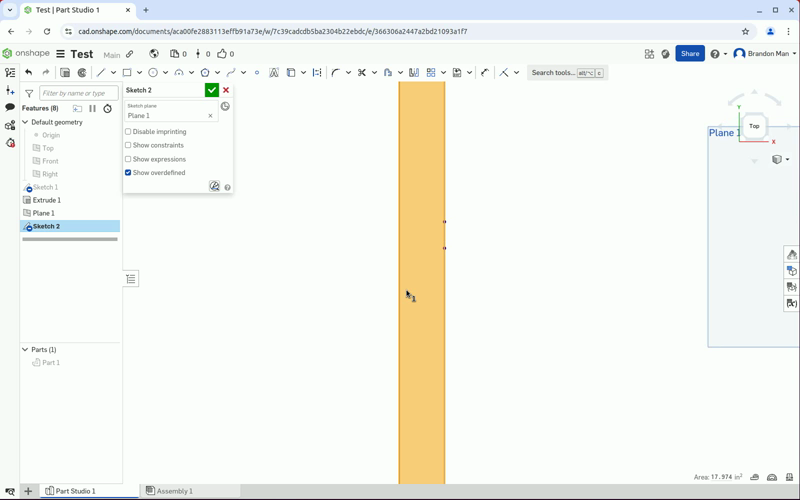
scroll(-6)
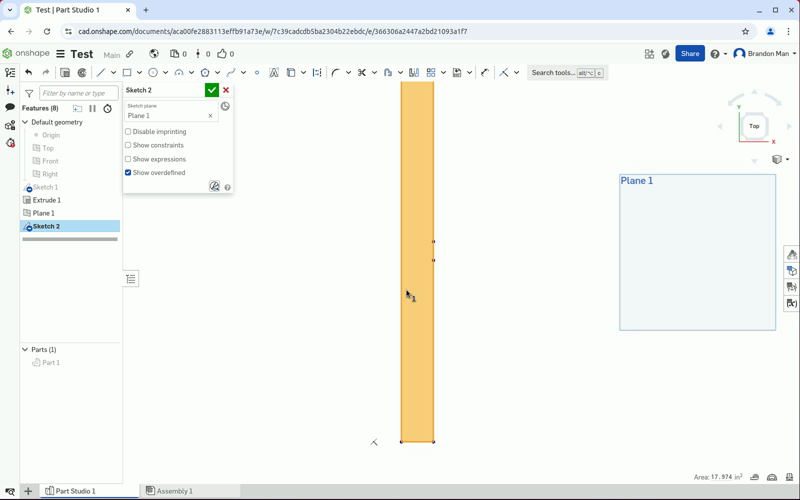
scroll(-6)
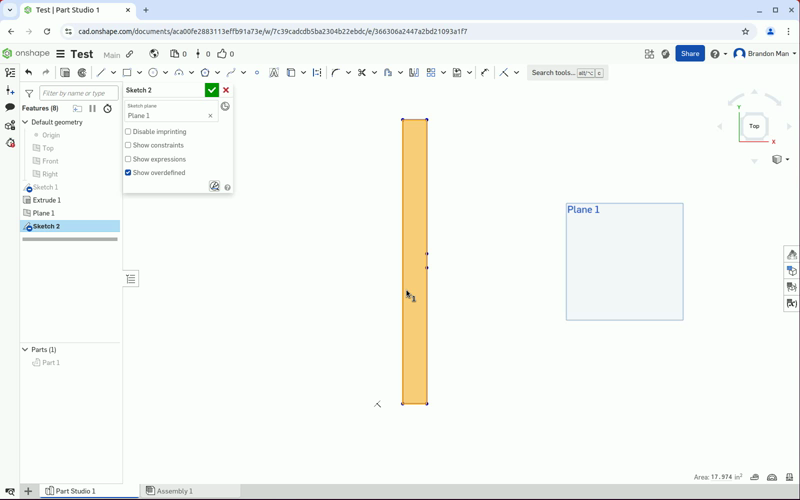
scroll(-6)
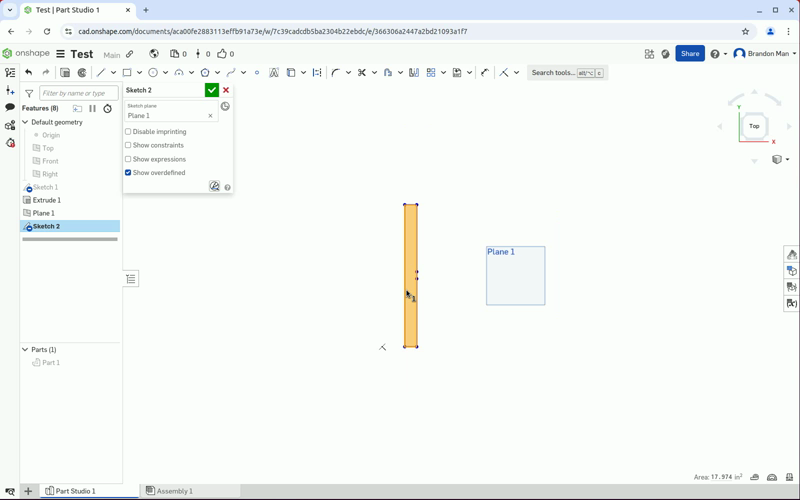
scroll(-6)
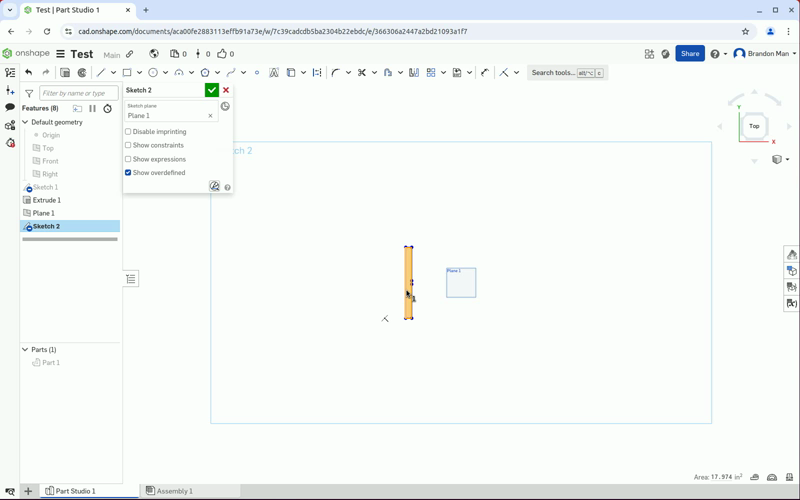
mouse_move(73, 352)
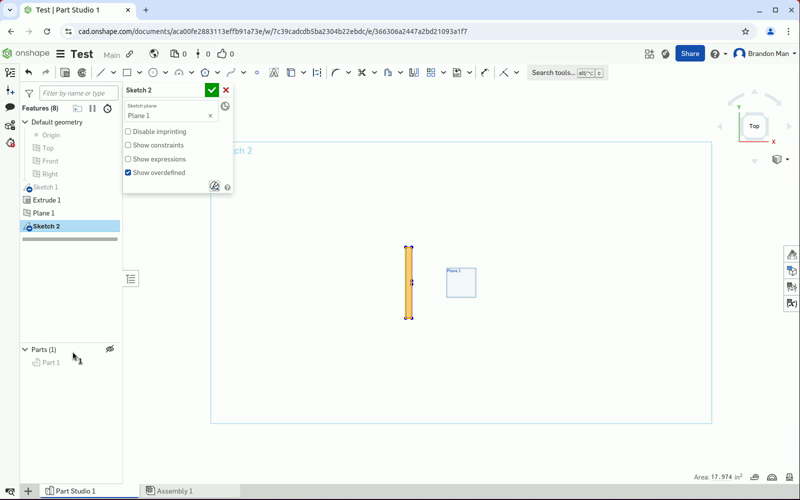
key(shift+y)
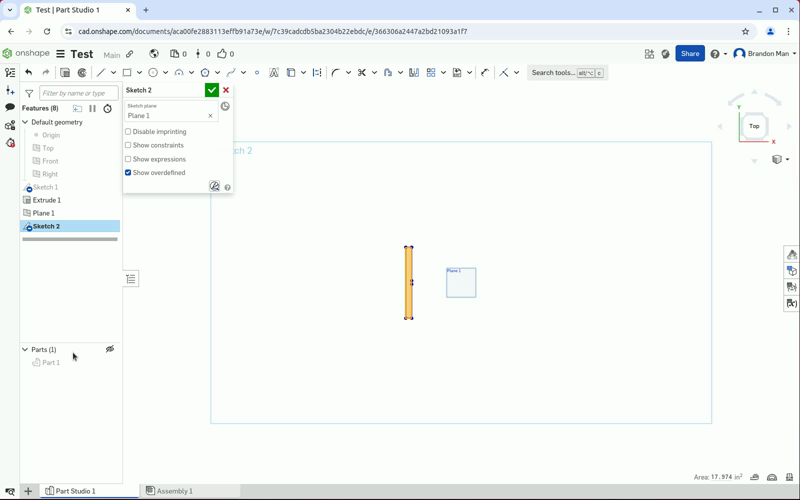
key(shift+e)
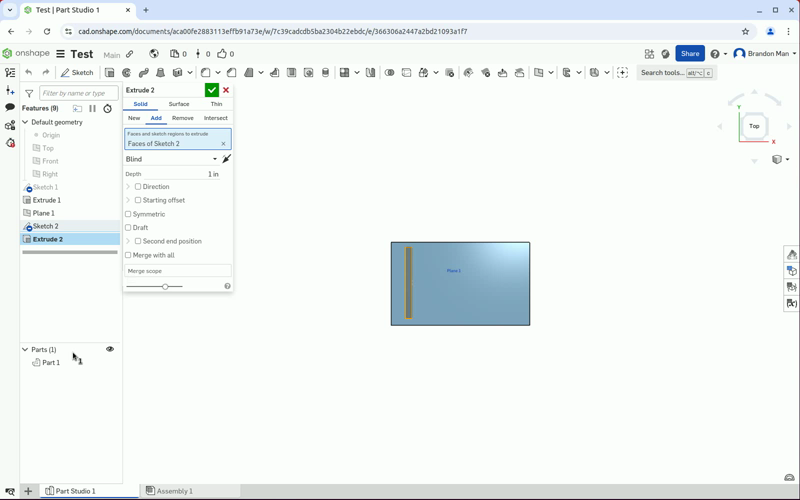
mouse_move(143, 106)
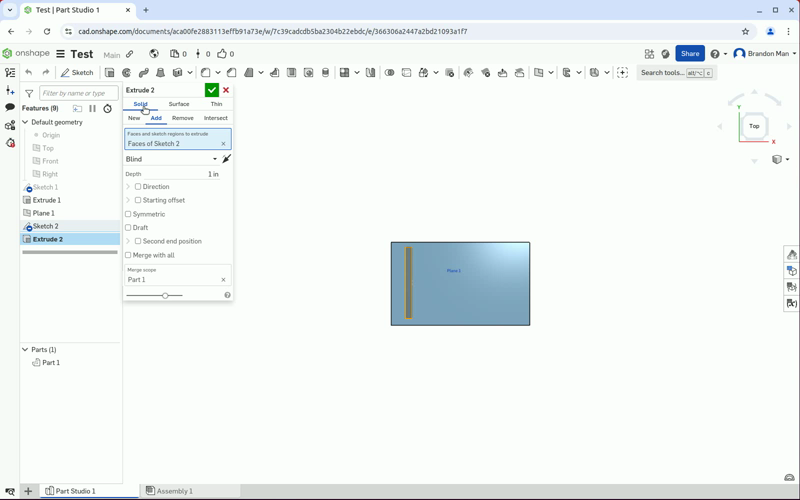
click(143, 106)
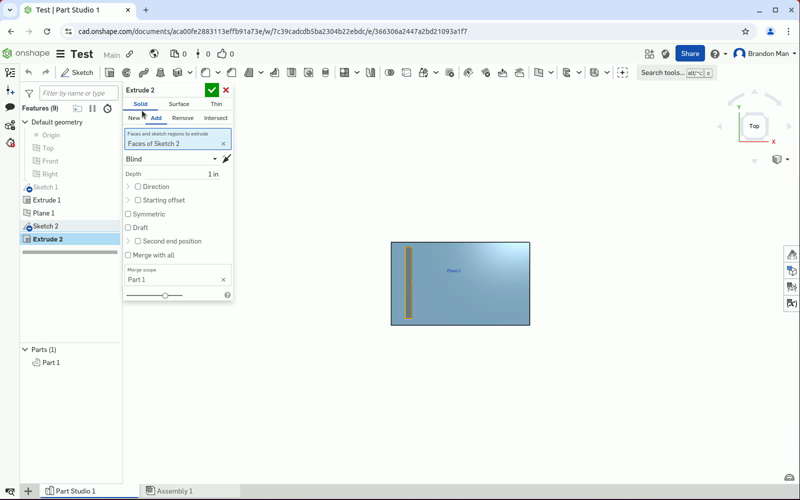
mouse_move(137, 120)
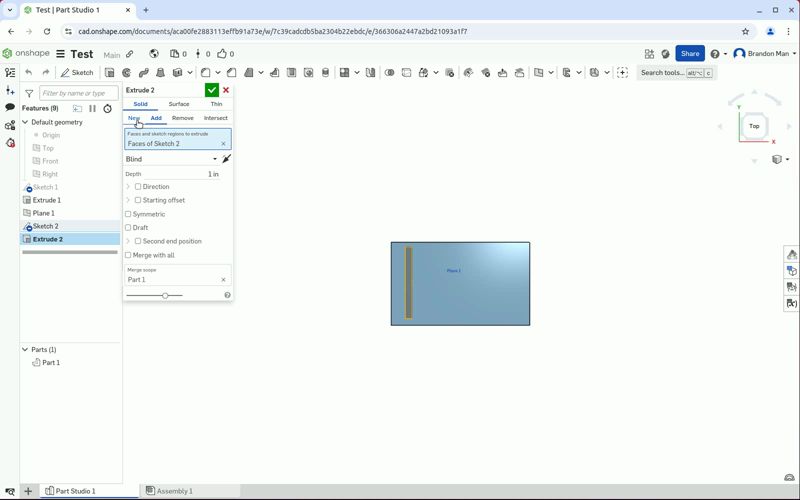
click(137, 120)
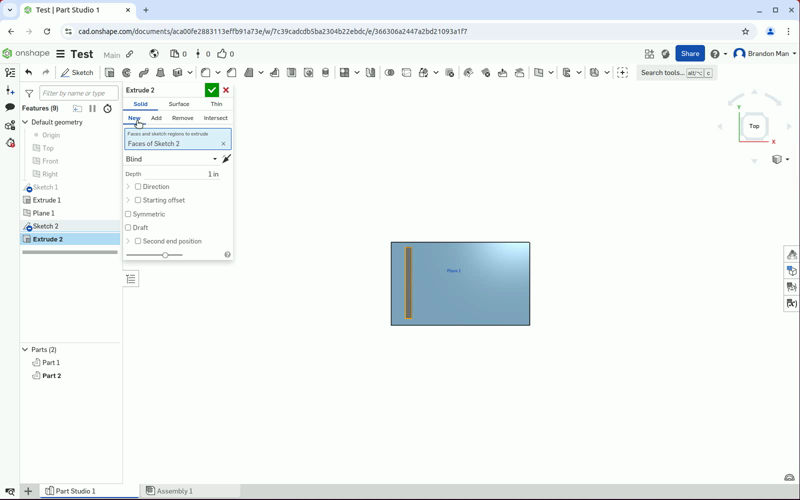
key(tab, 4)
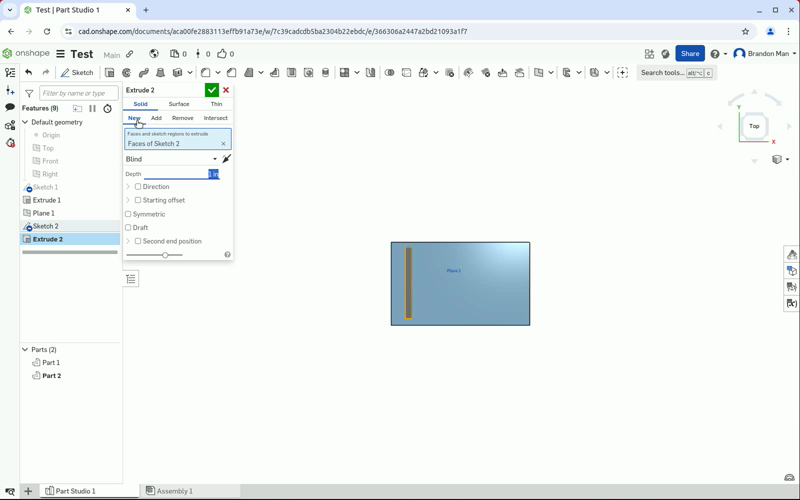
text(22.386)
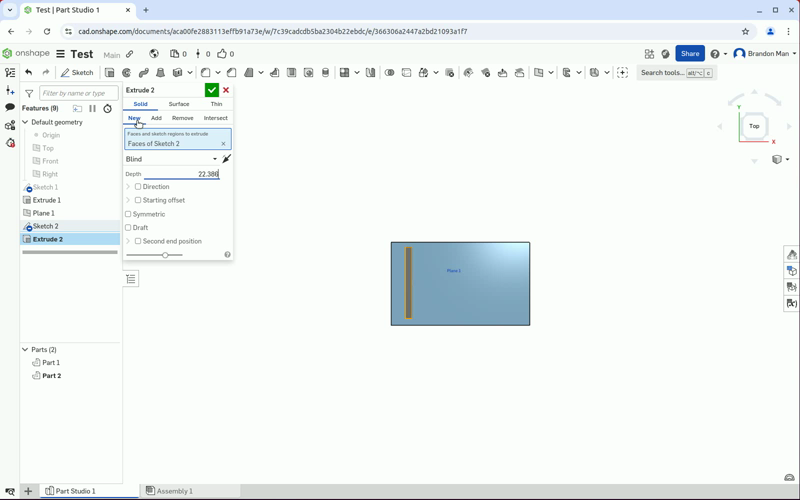
key(enter)
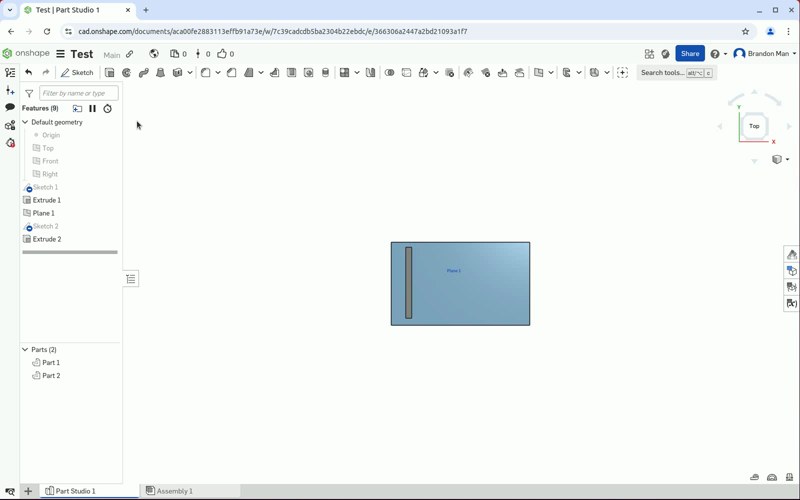
key(shift+h)
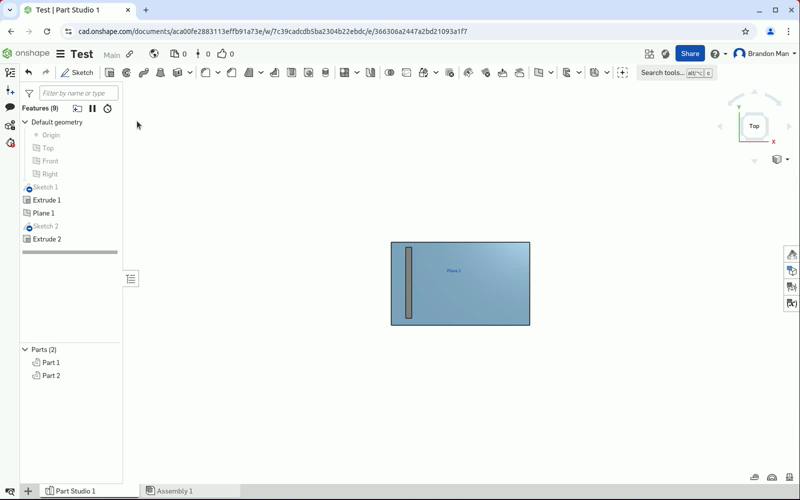
key(shift+h)
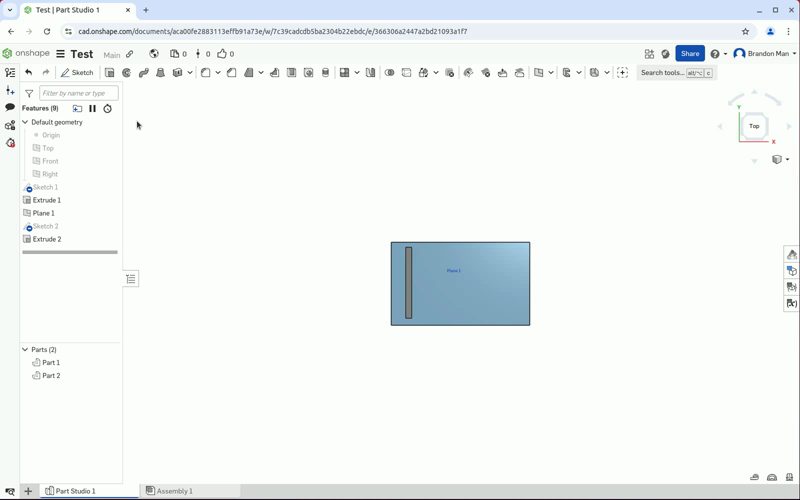
mouse_move(73, 189)
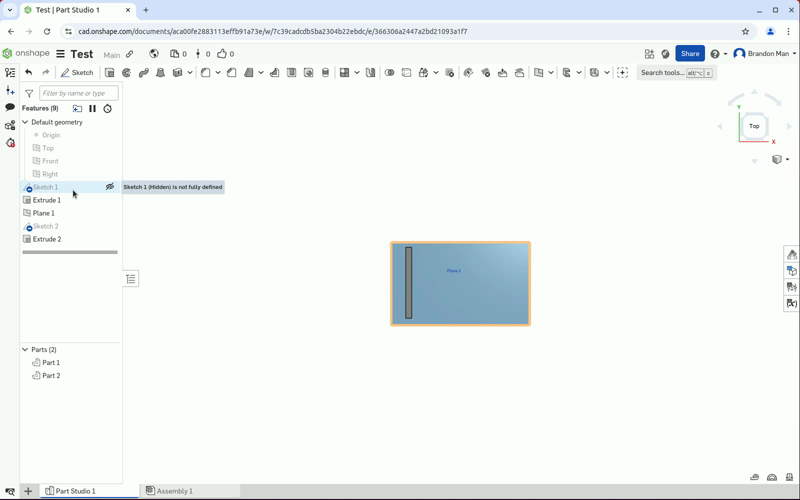
click(73, 189)
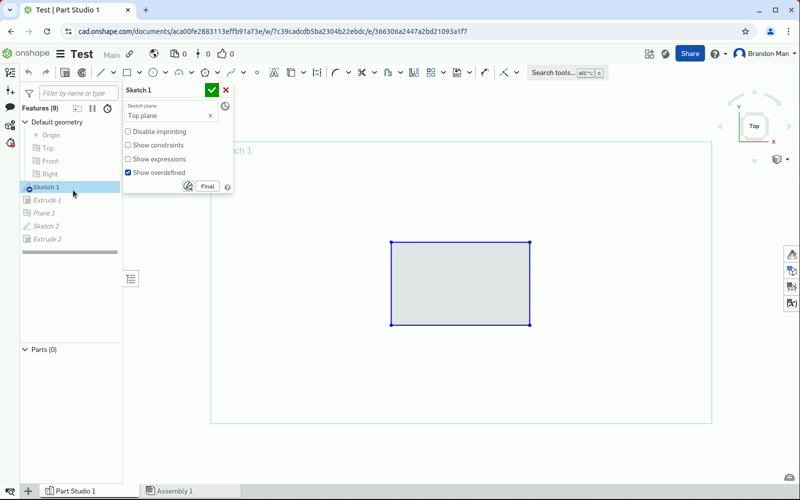
mouse_move(229, 92)
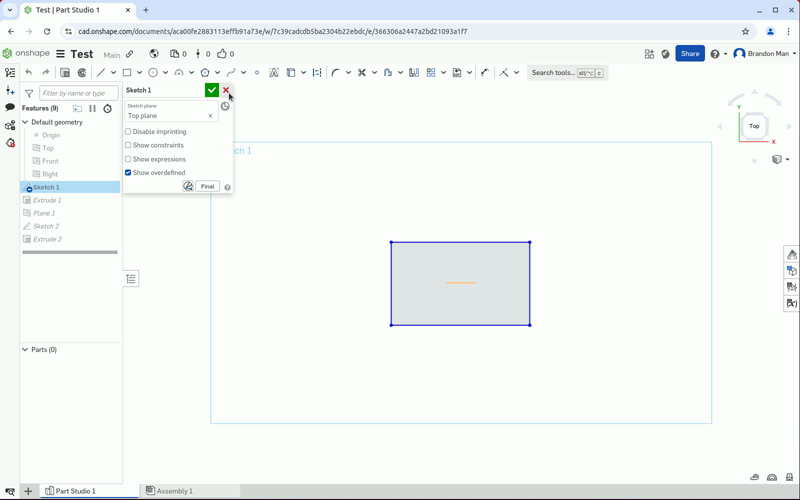
click(229, 92)
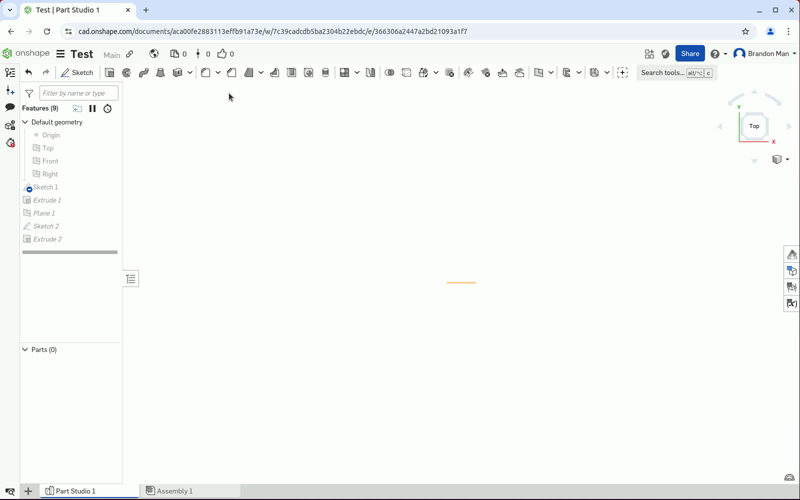
key(shift+s)
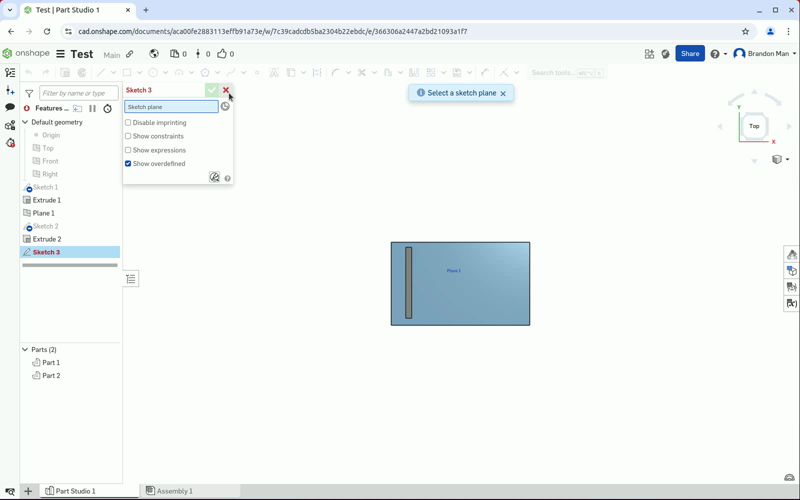
mouse_move(73, 215)
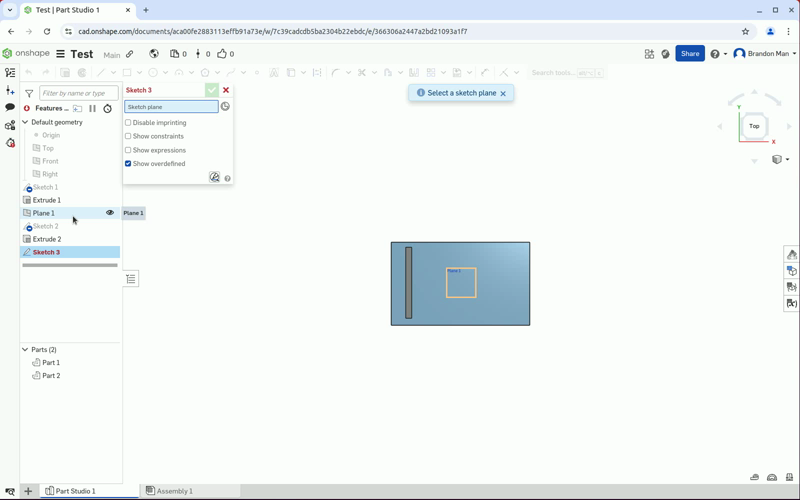
click(73, 215)
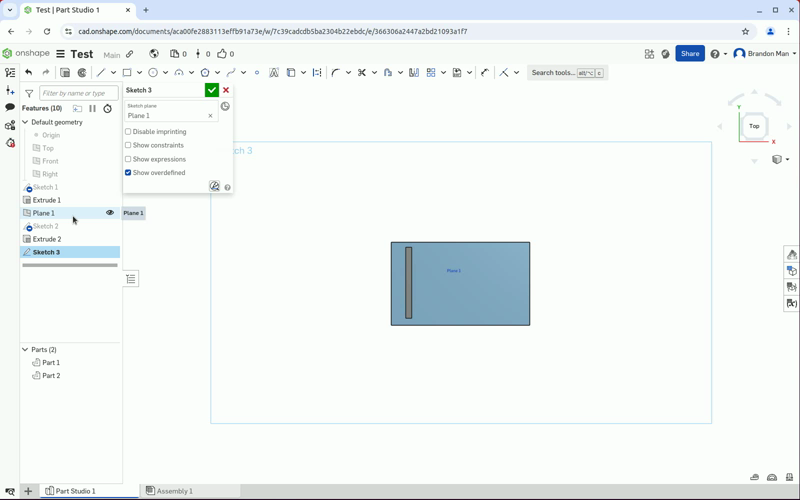
mouse_move(73, 352)
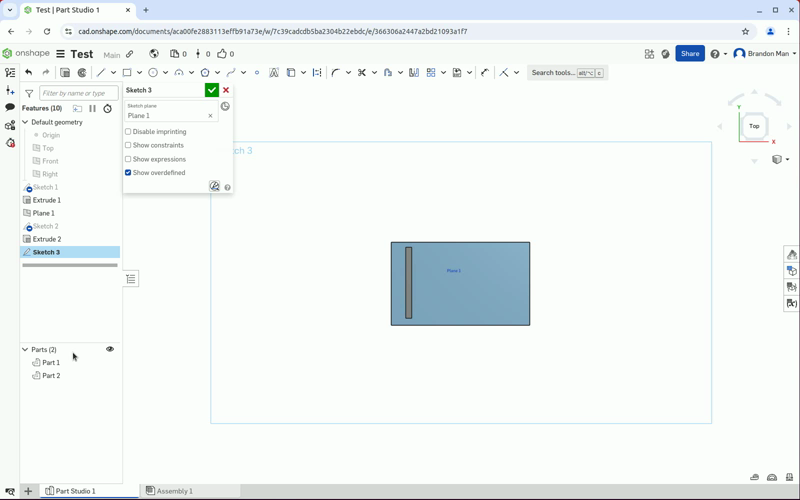
key(y)
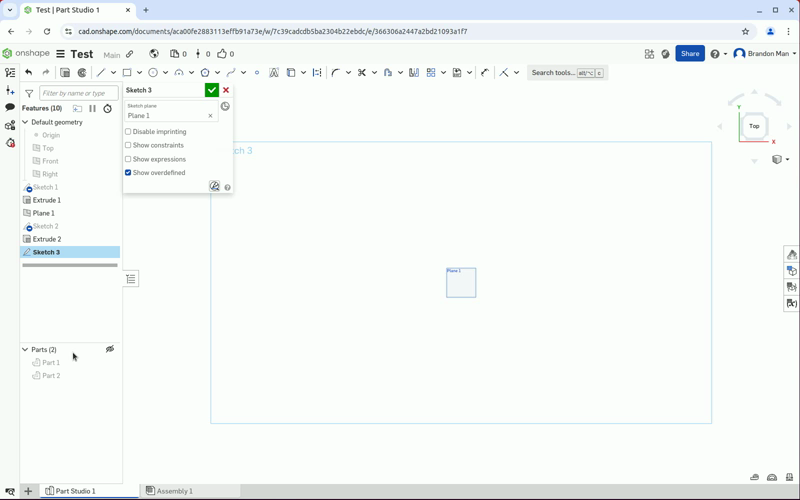
key(l)
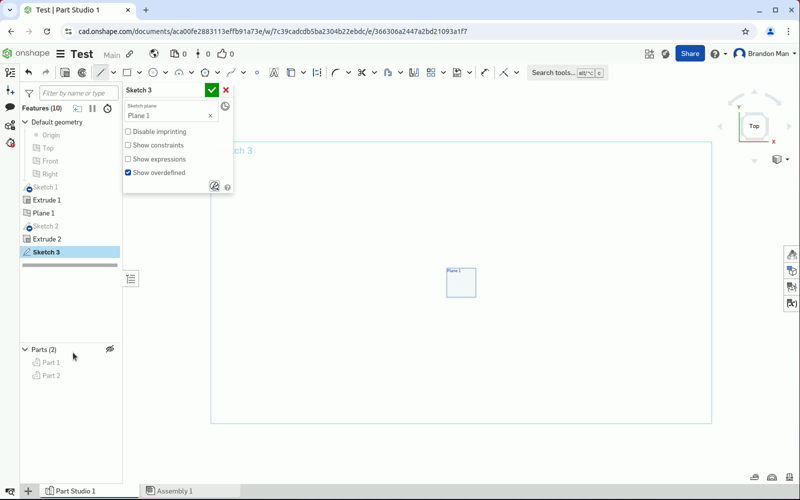
key_down(shift)
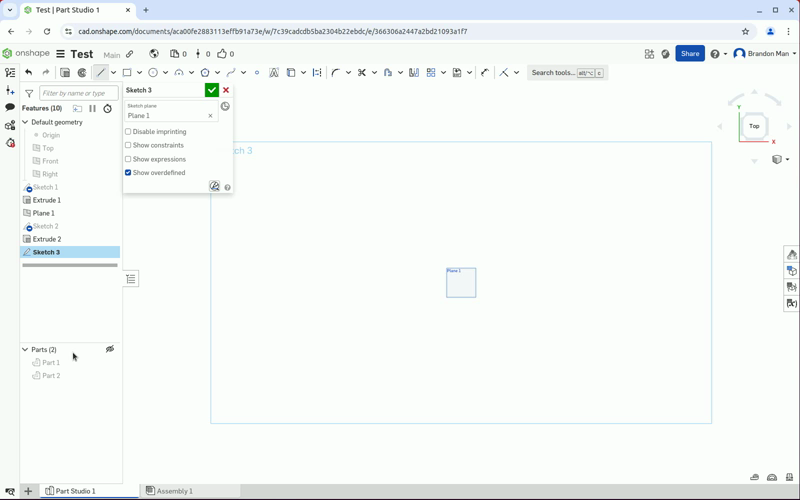
mouse_move(510, 318)
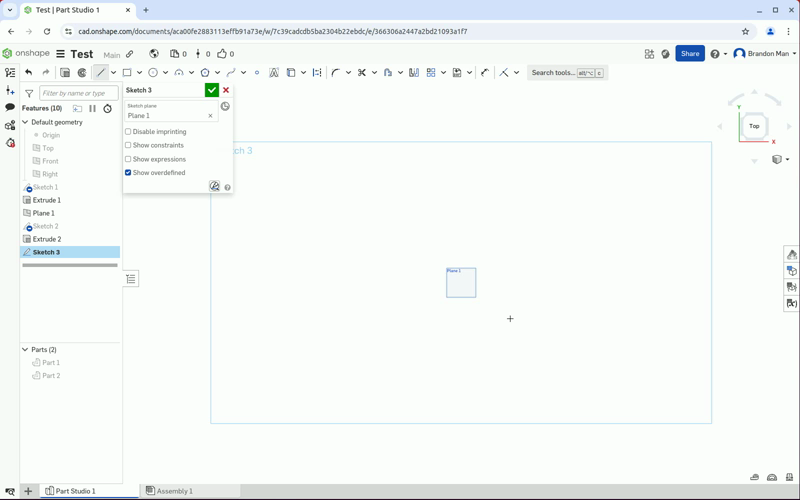
click(510, 318)
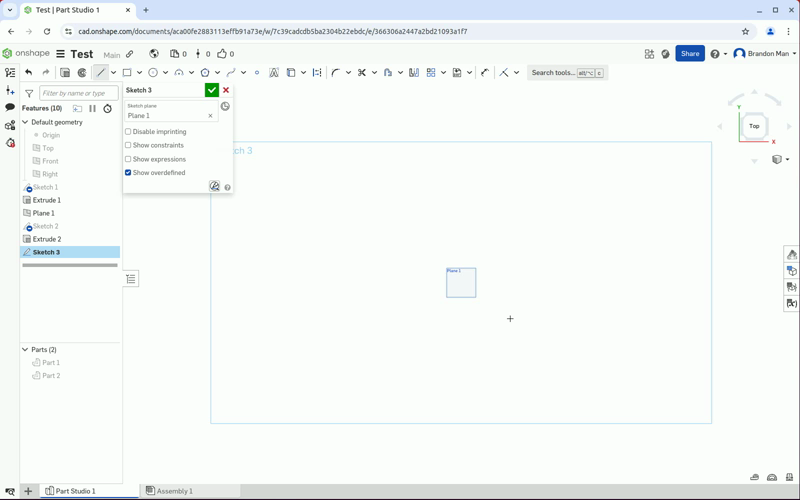
key_up(shift)
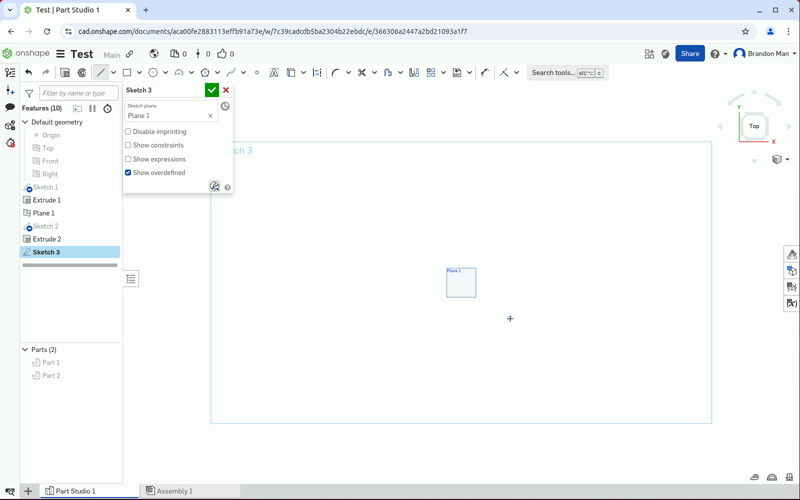
key_down(shift)
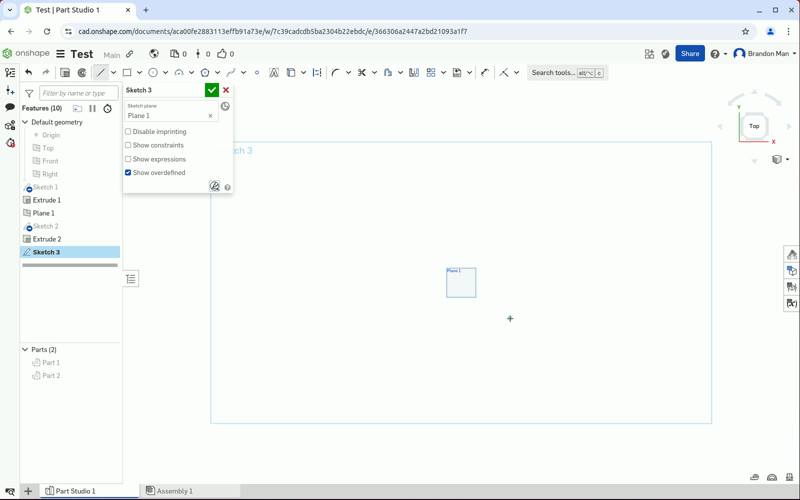
mouse_move(540, 318)
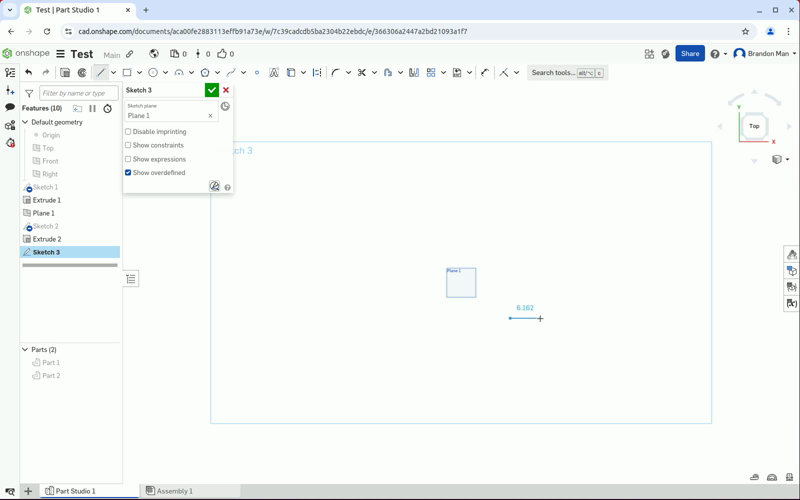
mouse_move(516, 318)
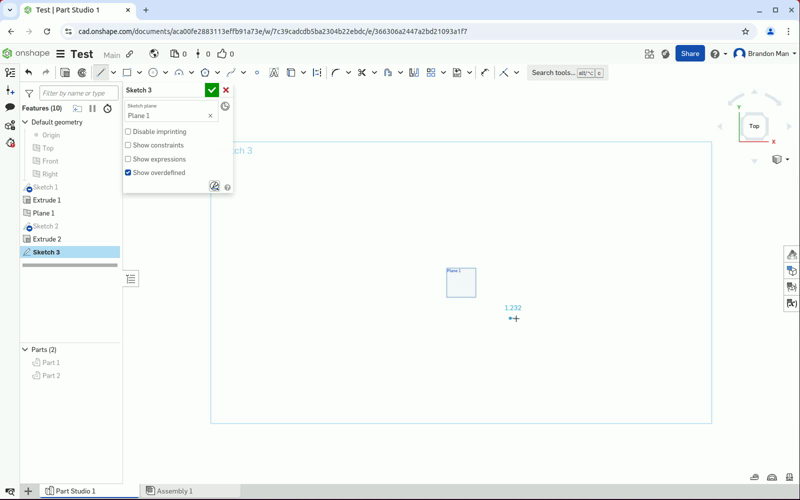
scroll(6)
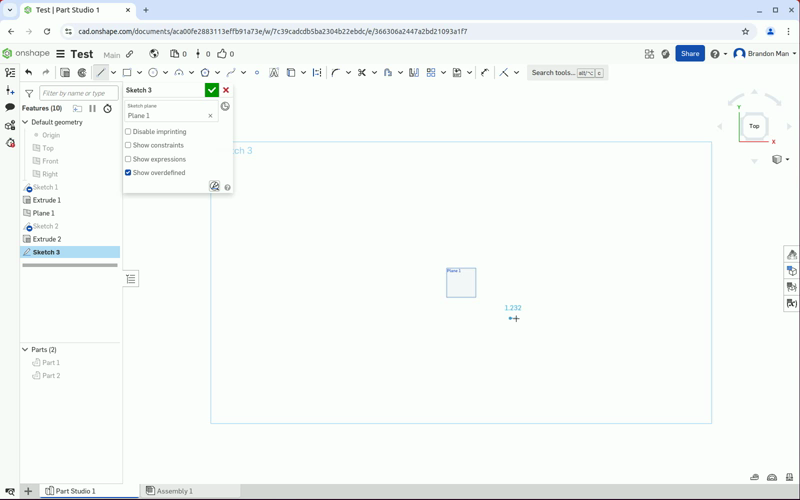
scroll(6)
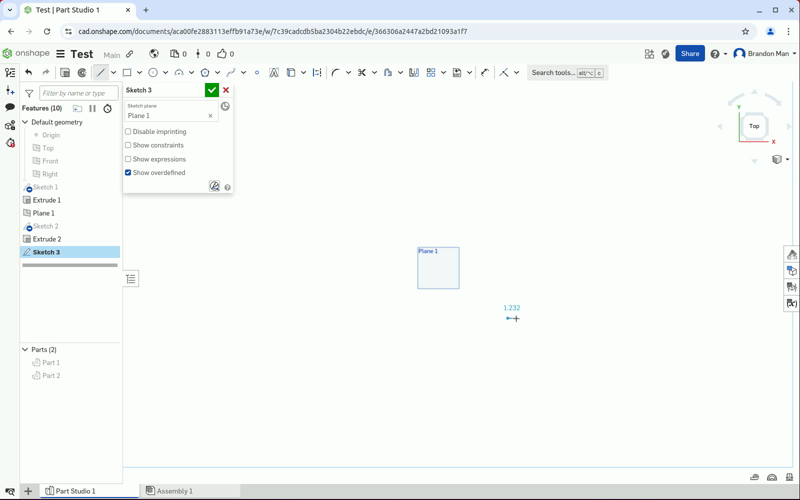
scroll(6)
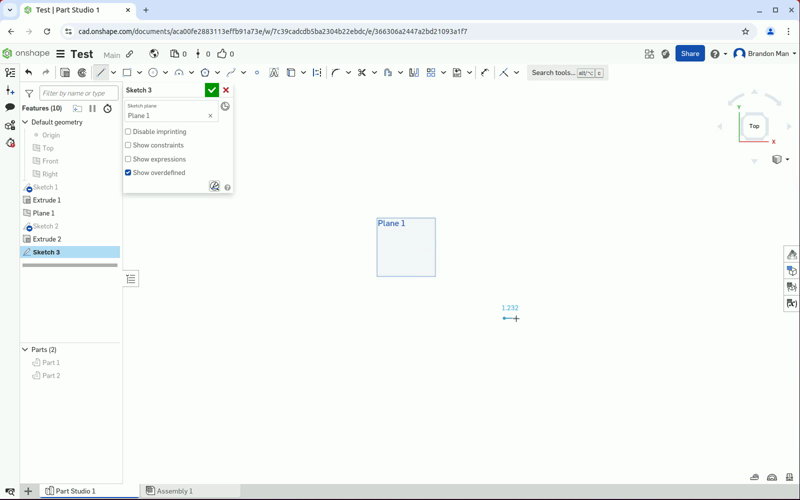
scroll(6)
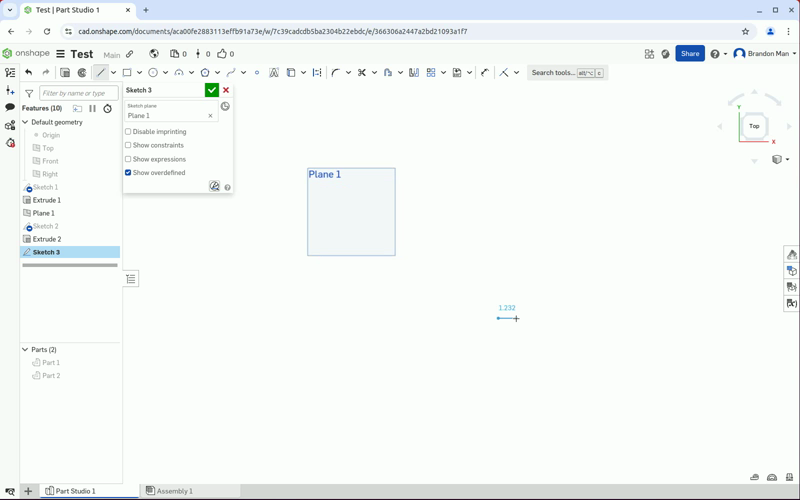
scroll(6)
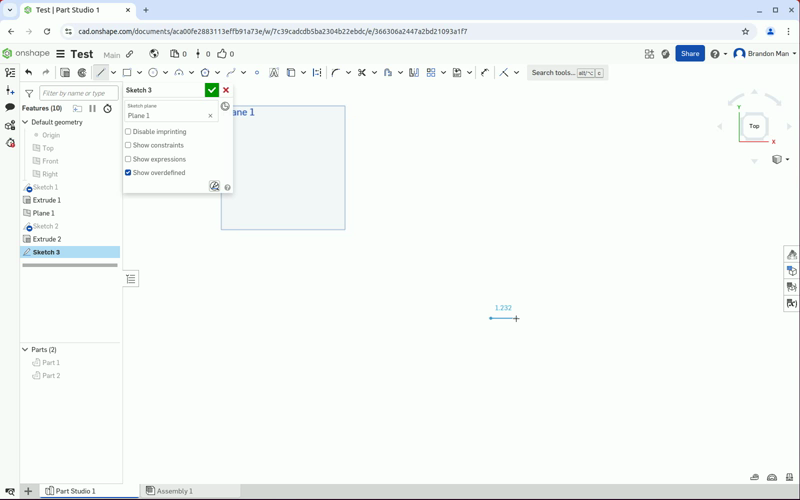
scroll(6)
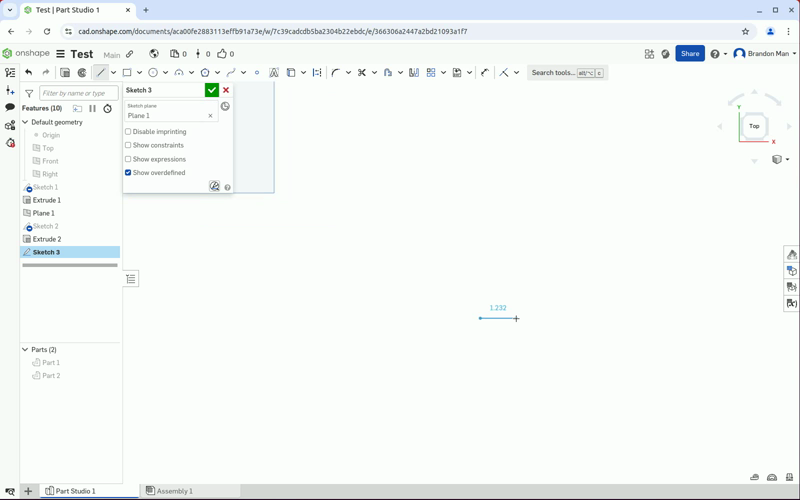
scroll(6)
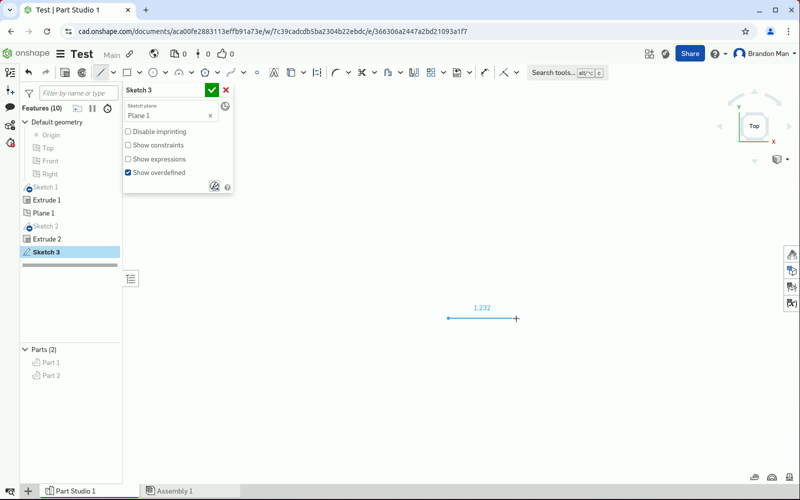
click(516, 318)
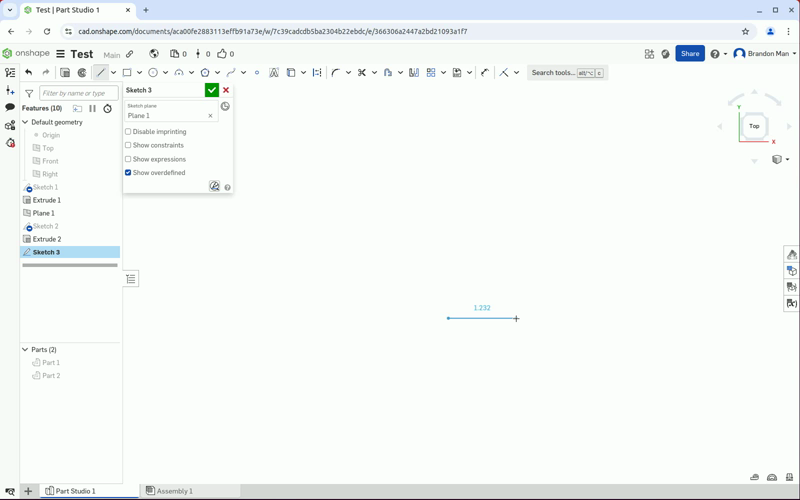
scroll(-6)
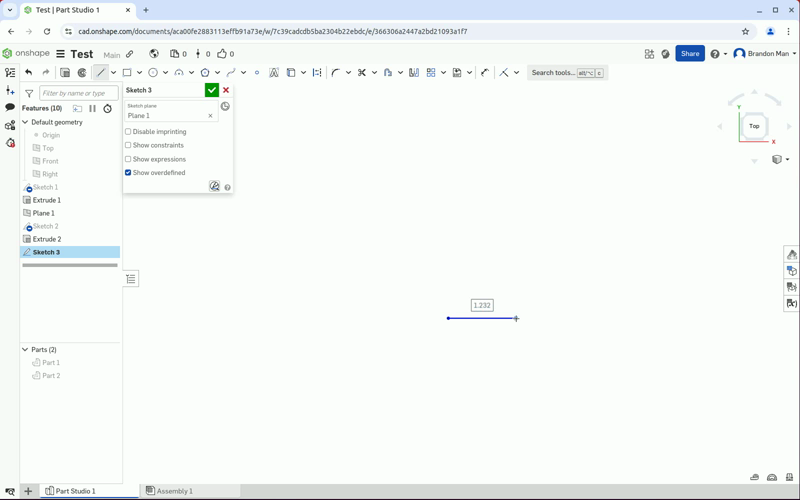
scroll(-6)
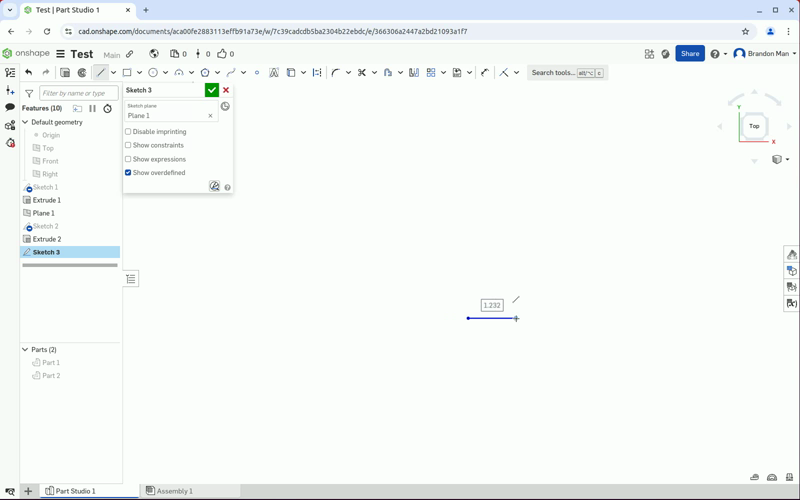
scroll(-6)
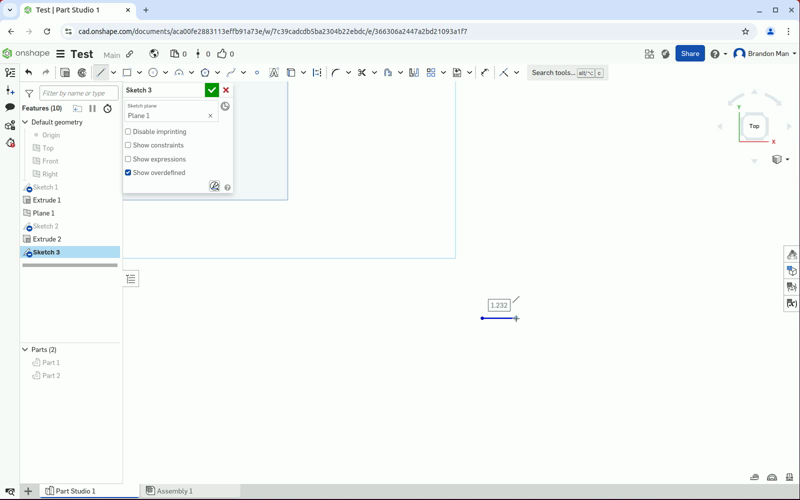
scroll(-6)
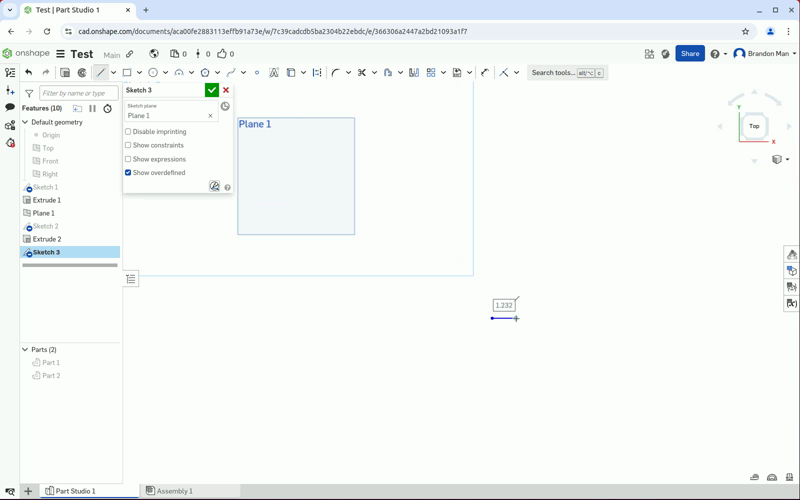
scroll(-6)
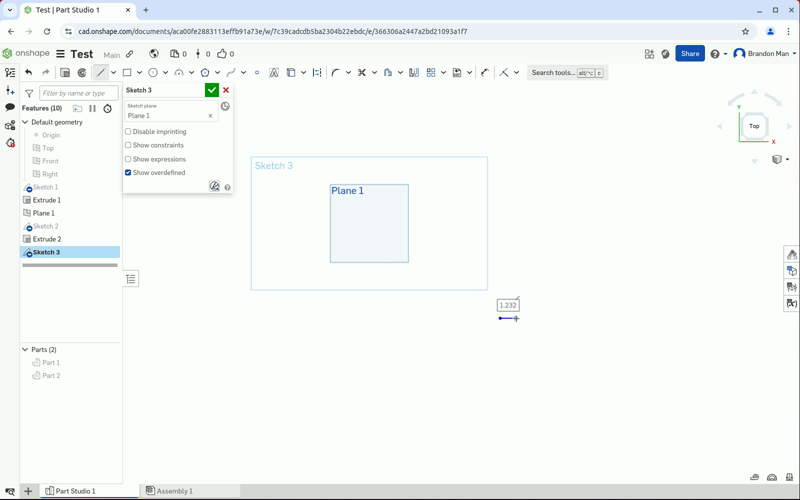
scroll(-6)
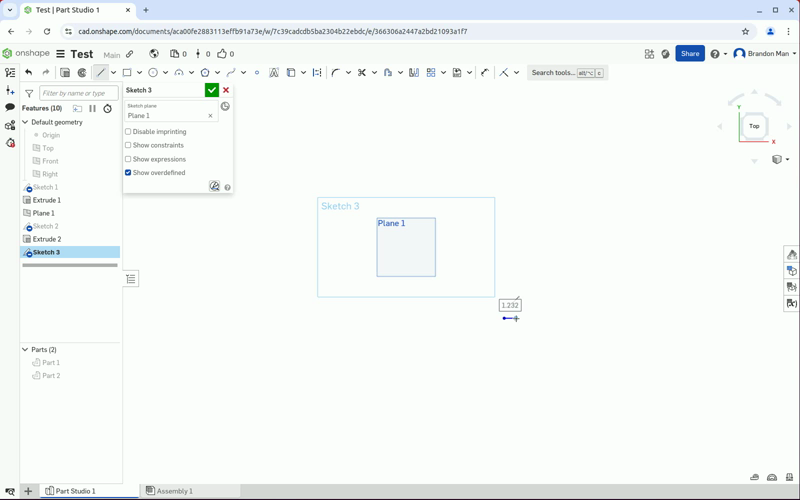
scroll(-6)
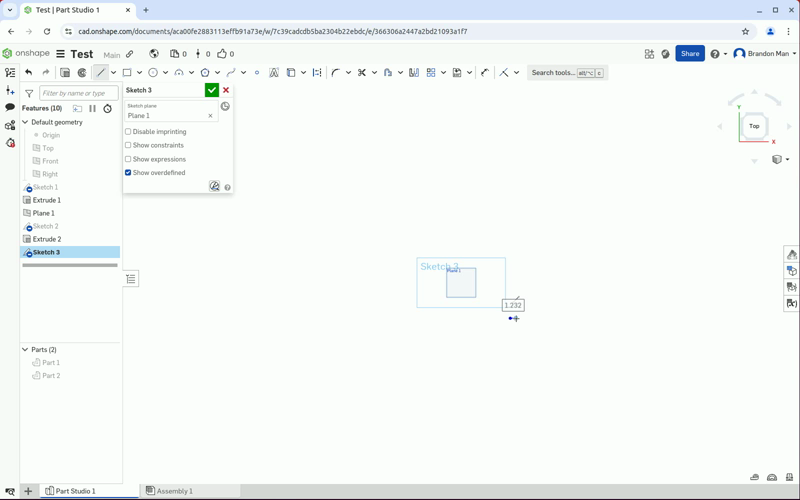
key_up(shift)
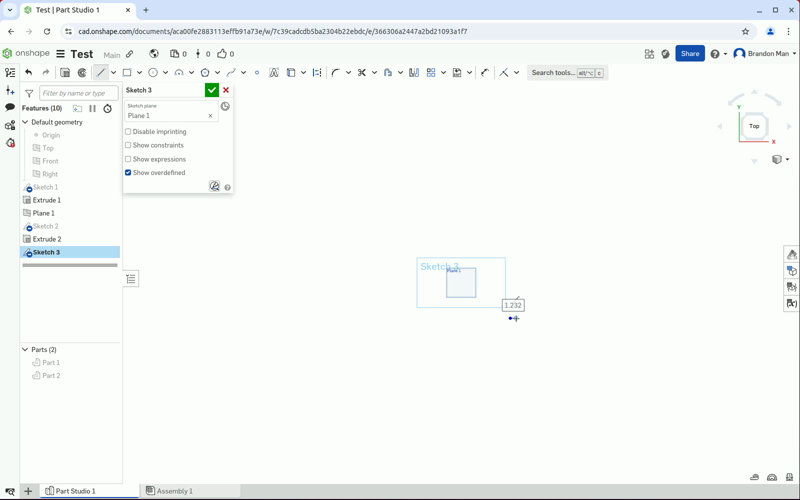
key_down(shift)
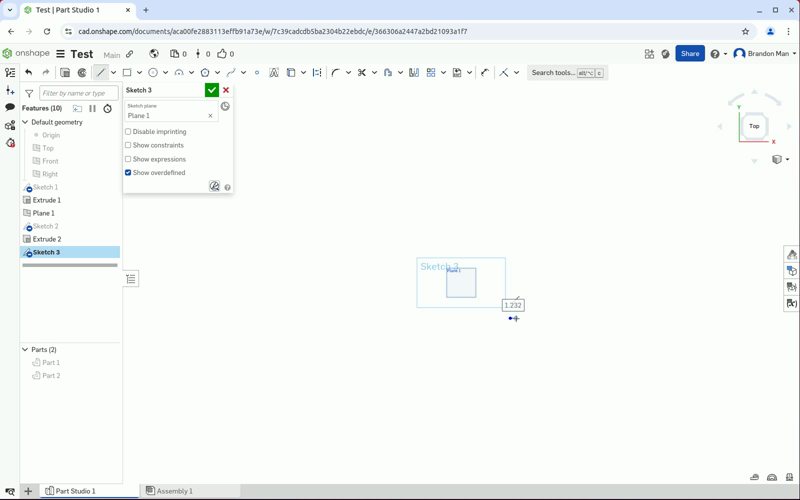
mouse_move(516, 247)
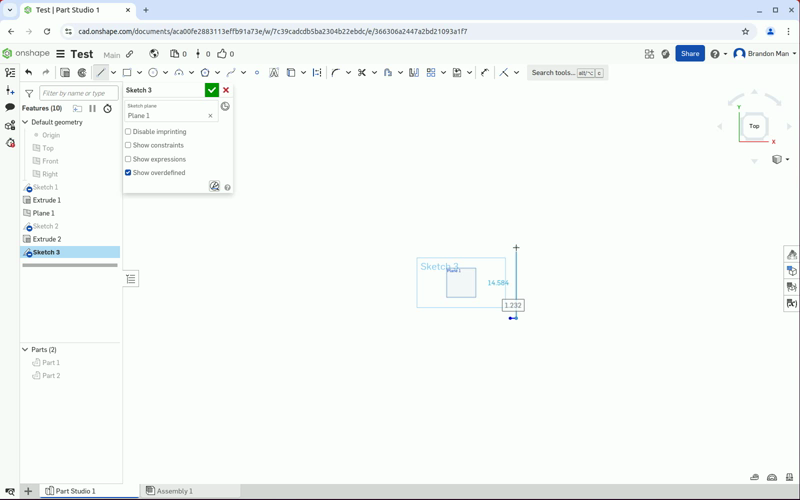
click(516, 247)
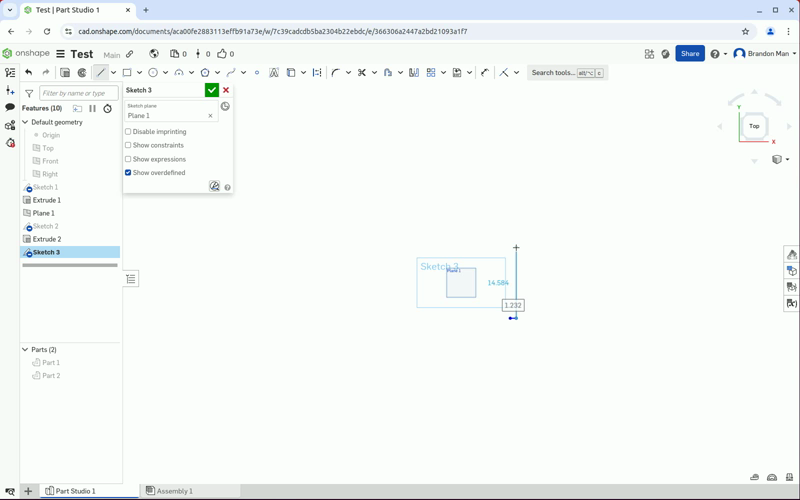
key_up(shift)
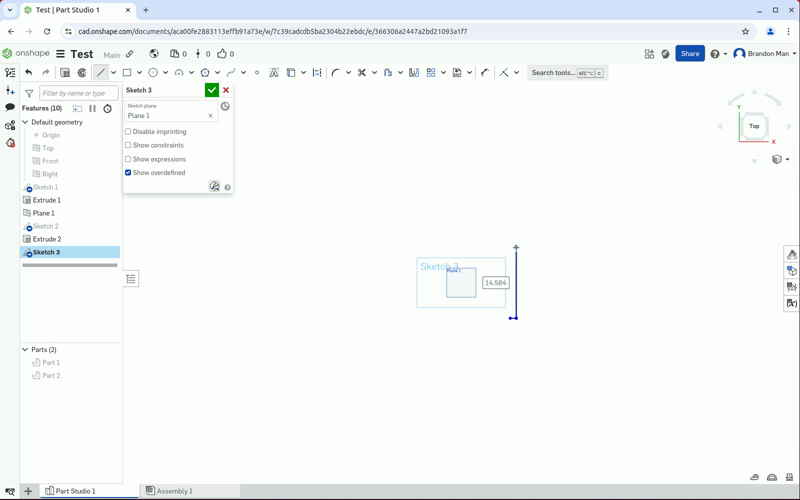
key_down(shift)
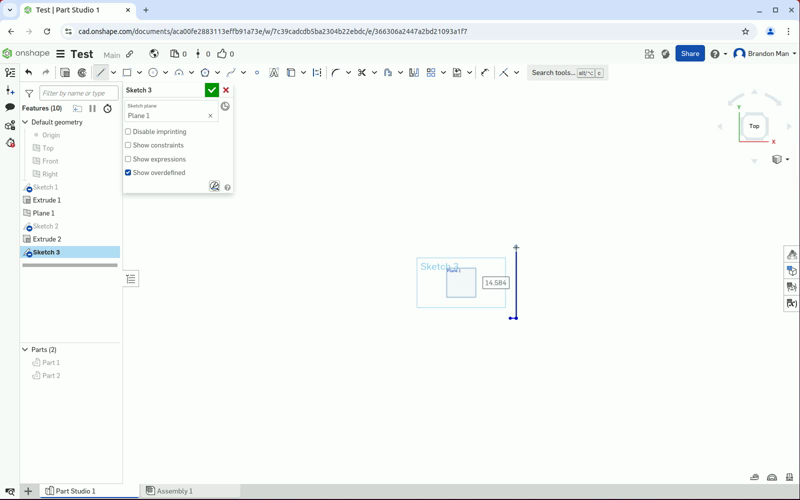
mouse_move(546, 247)
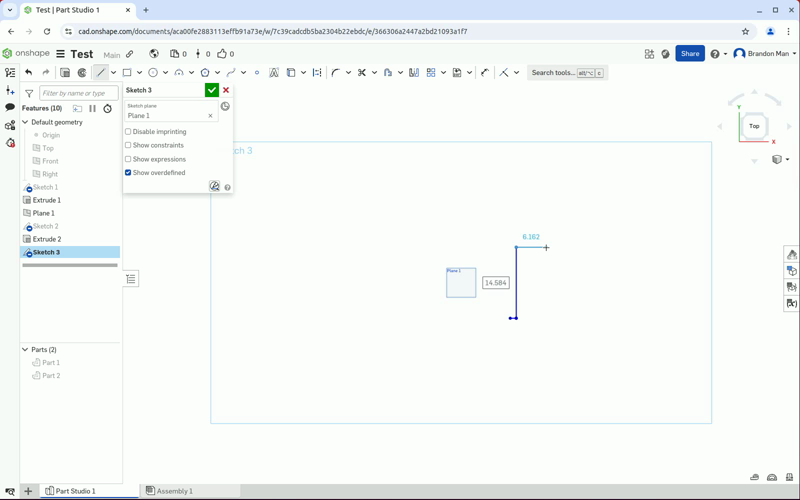
mouse_move(510, 247)
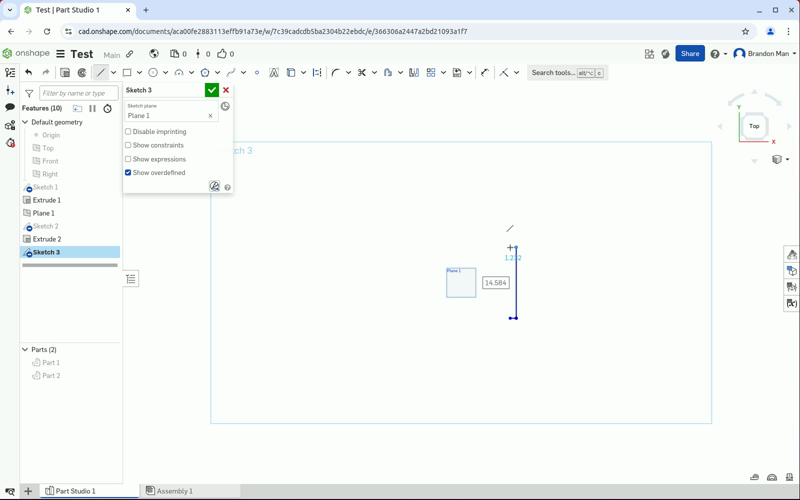
scroll(6)
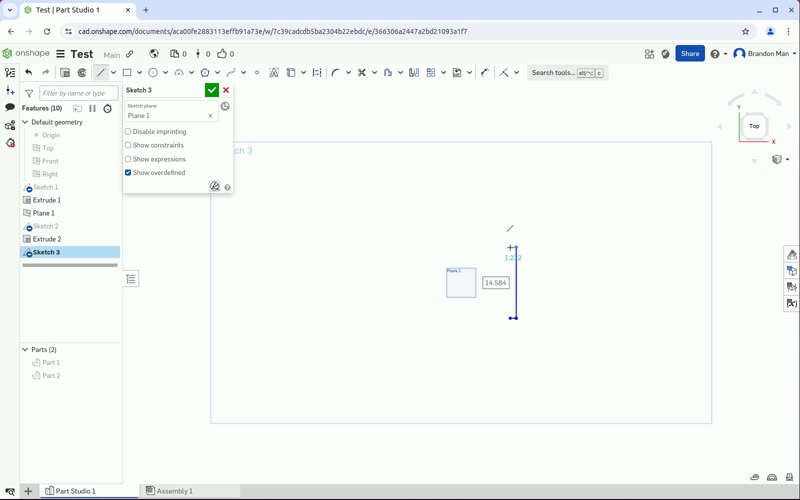
scroll(6)
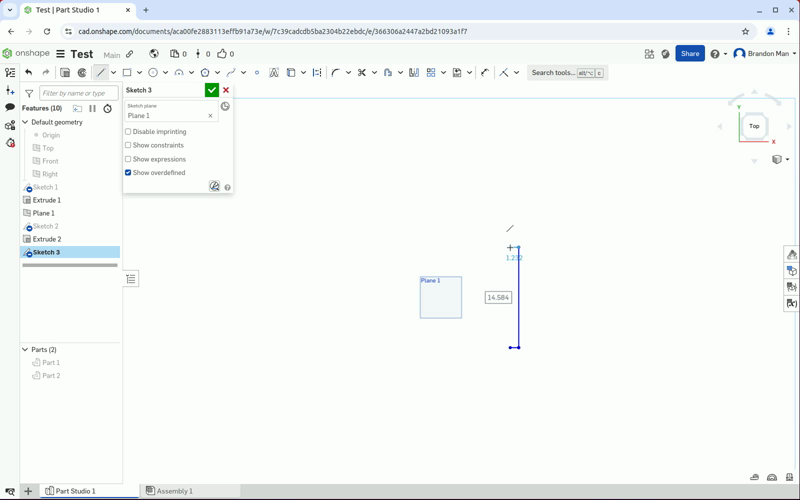
scroll(6)
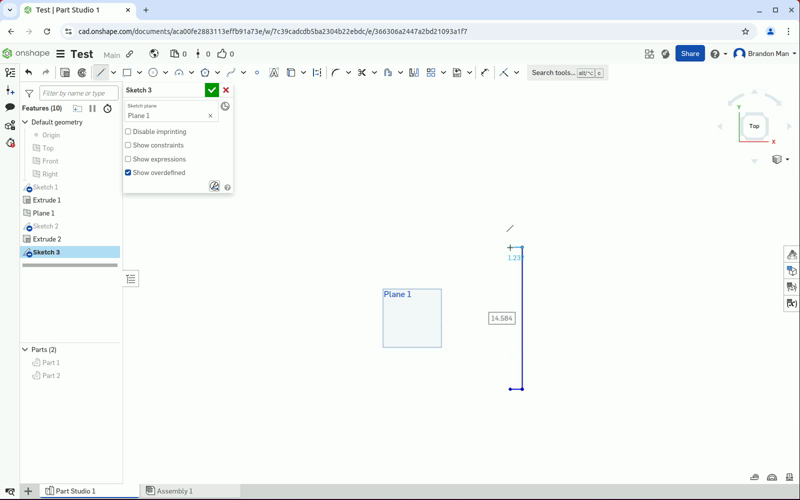
scroll(6)
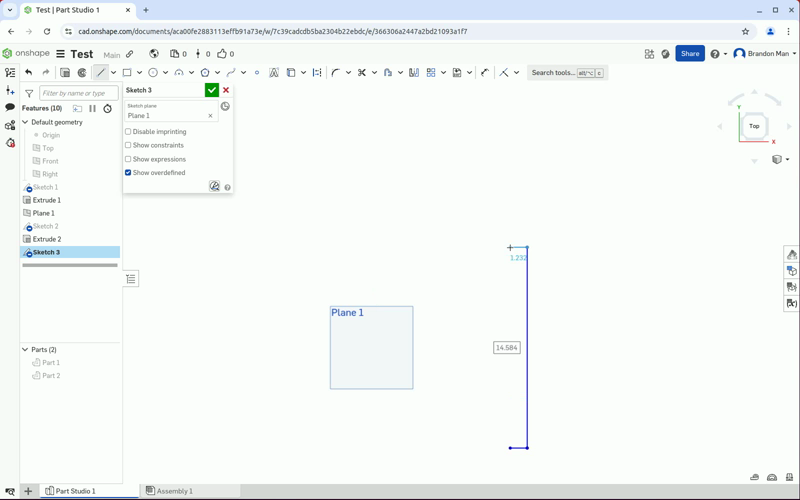
scroll(6)
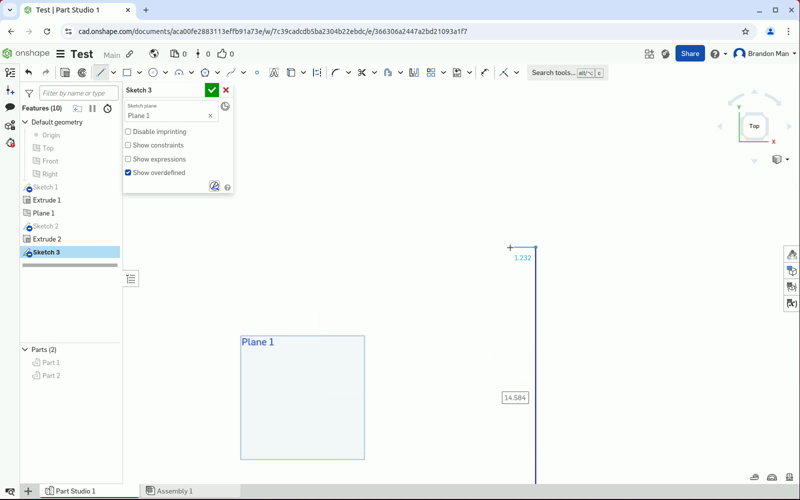
scroll(6)
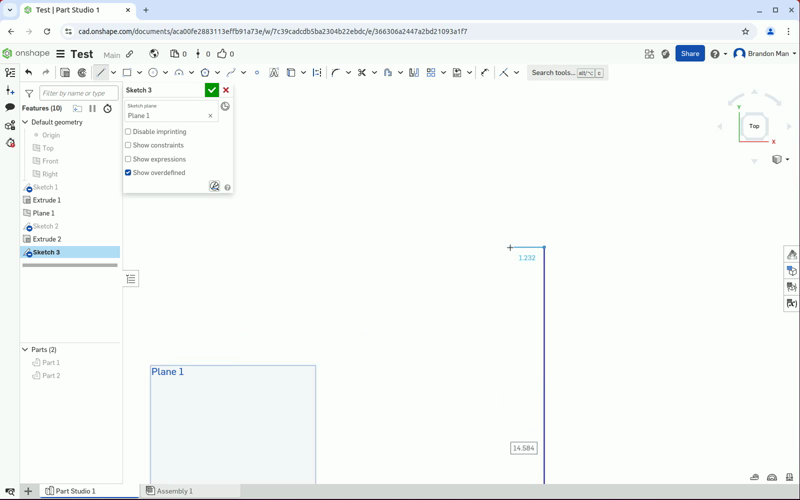
scroll(6)
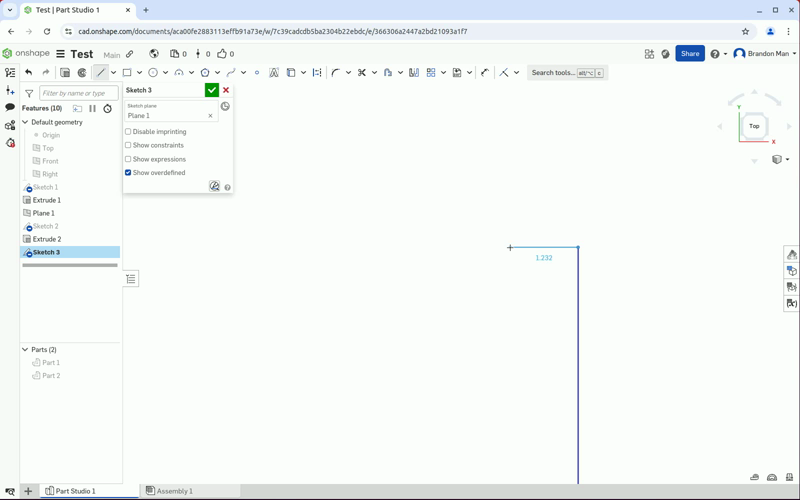
click(510, 247)
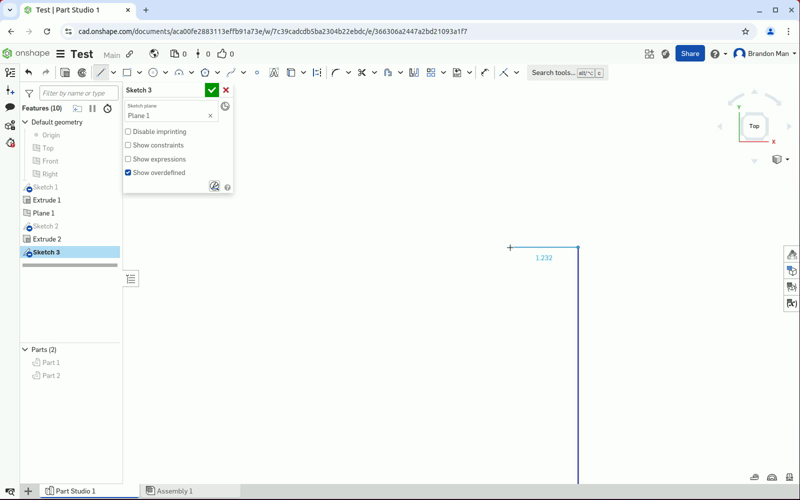
scroll(-6)
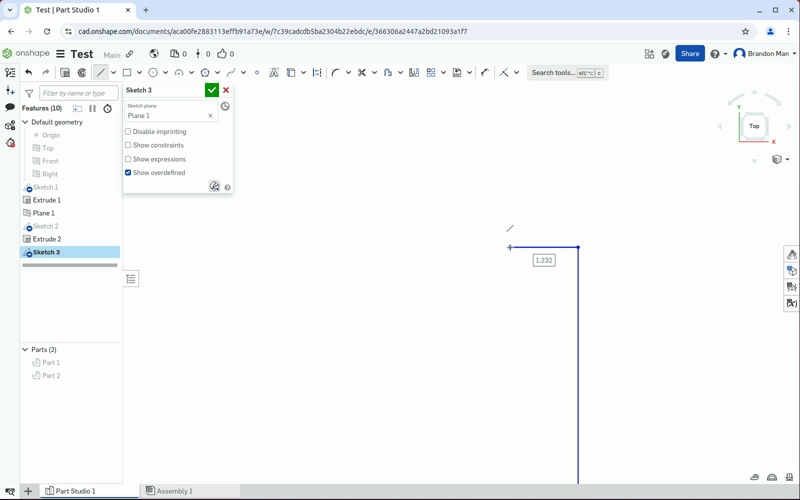
scroll(-6)
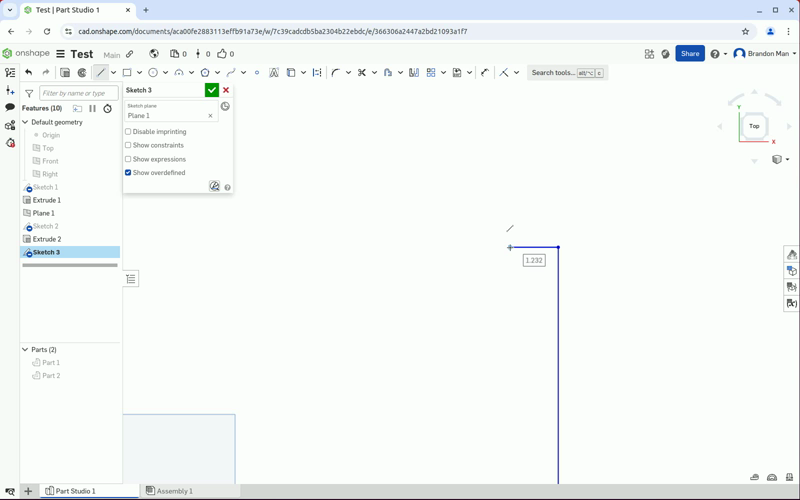
scroll(-6)
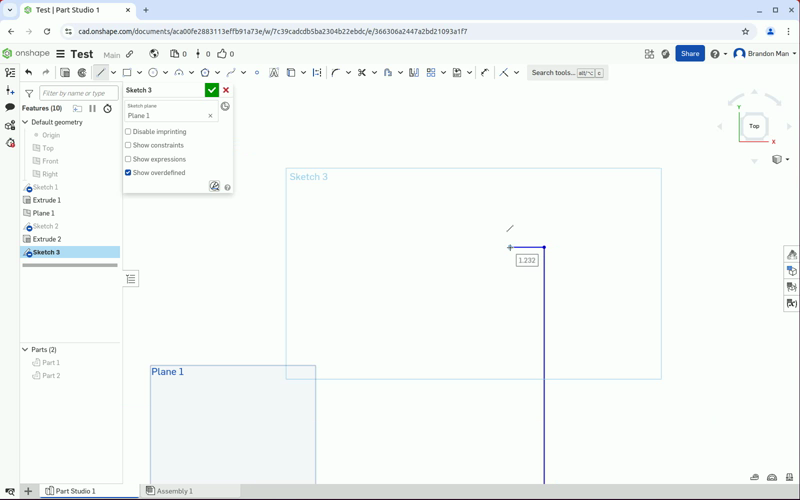
scroll(-6)
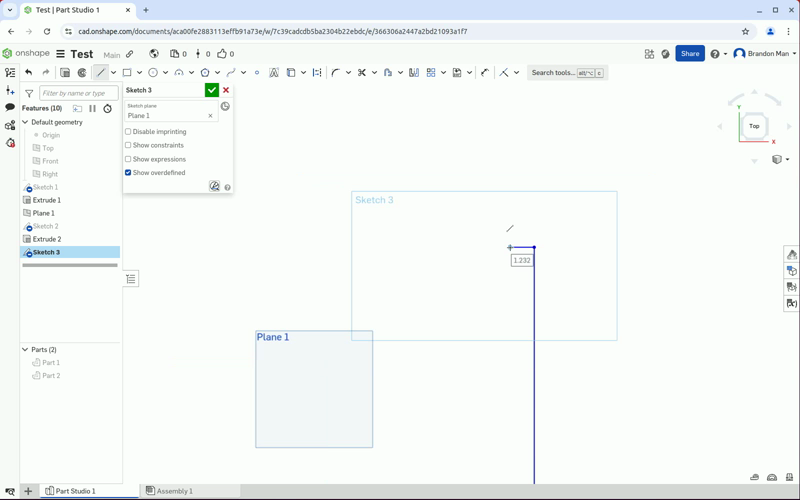
scroll(-6)
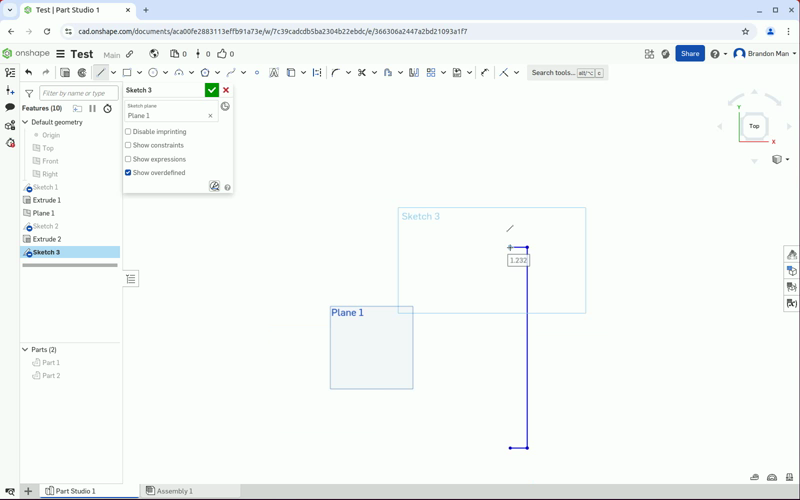
scroll(-6)
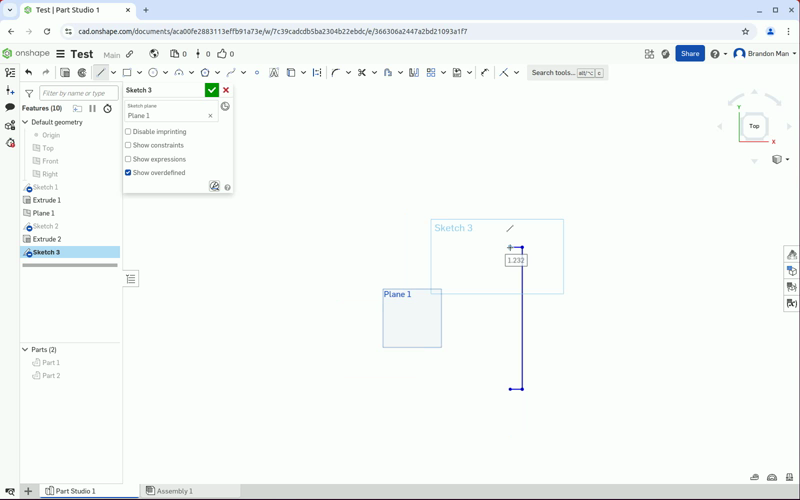
scroll(-6)
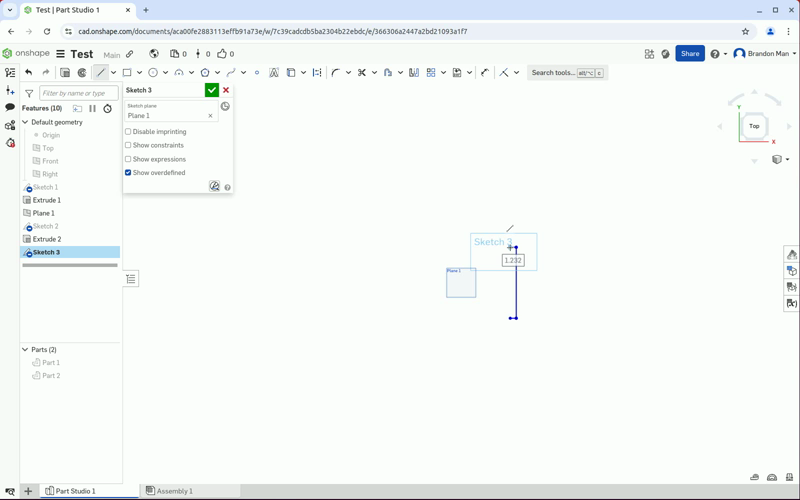
key_up(shift)
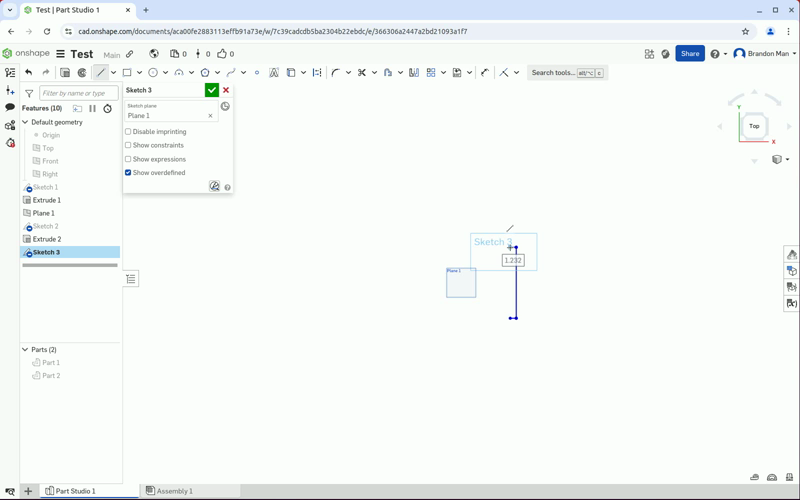
key_down(shift)
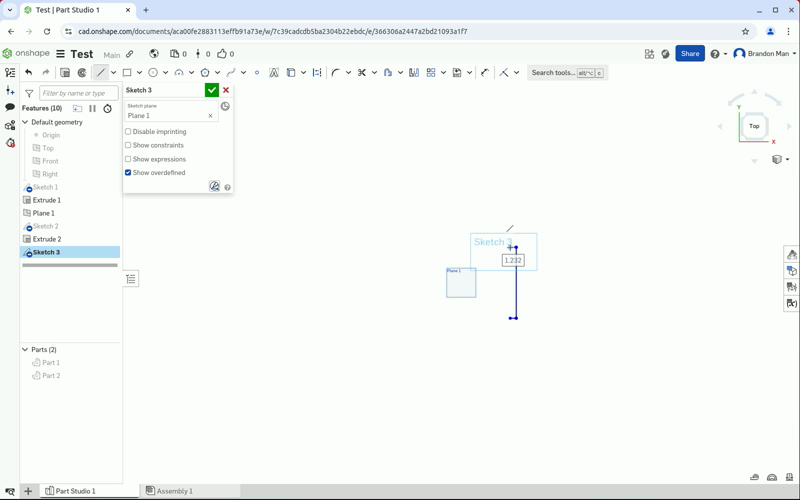
mouse_move(540, 247)
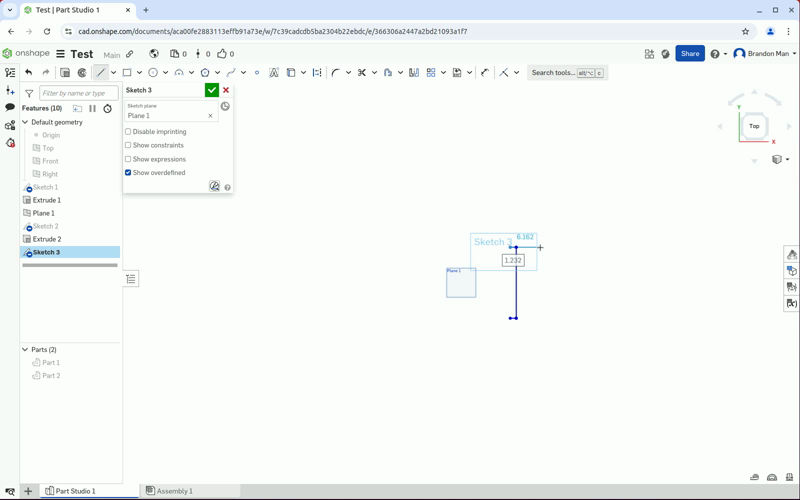
mouse_move(510, 280)
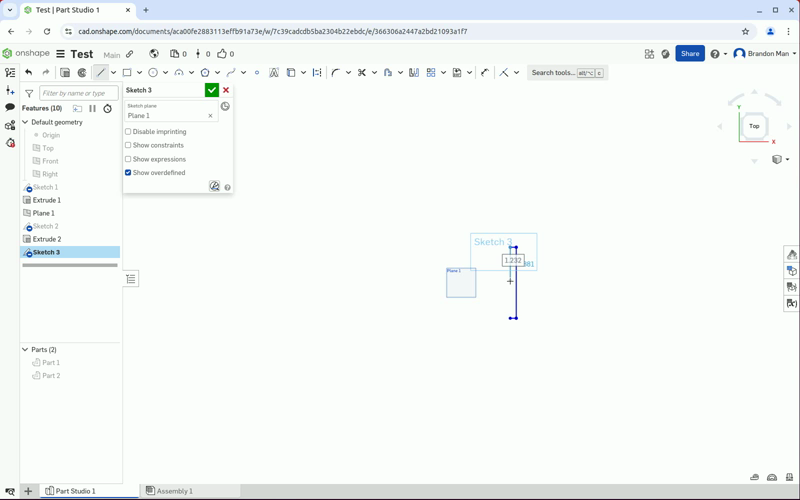
click(510, 280)
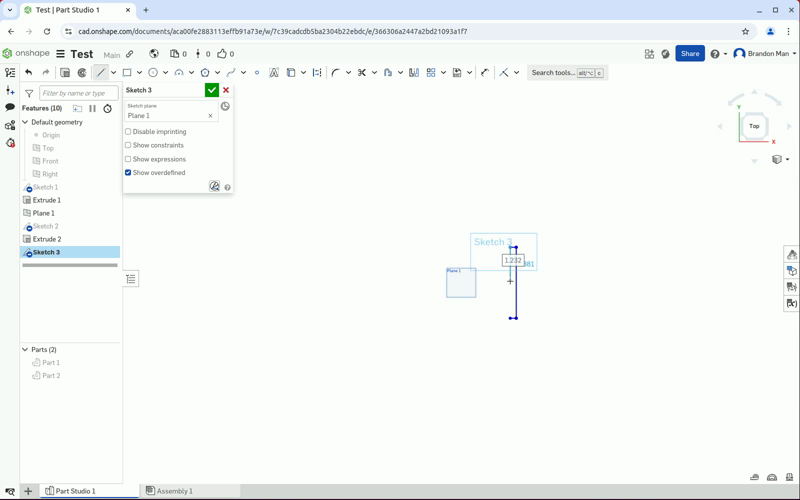
key_up(shift)
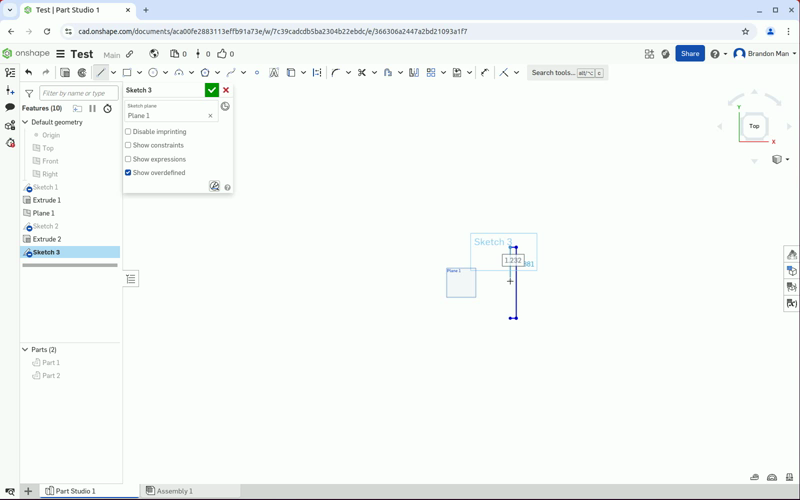
key_down(shift)
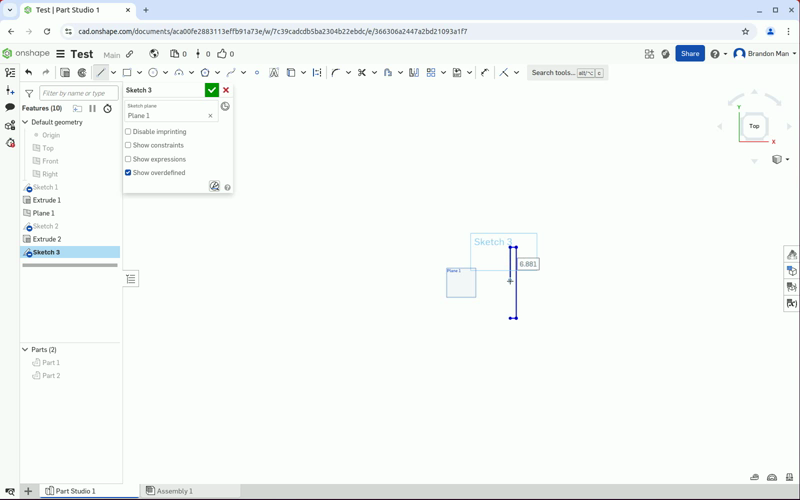
mouse_move(540, 280)
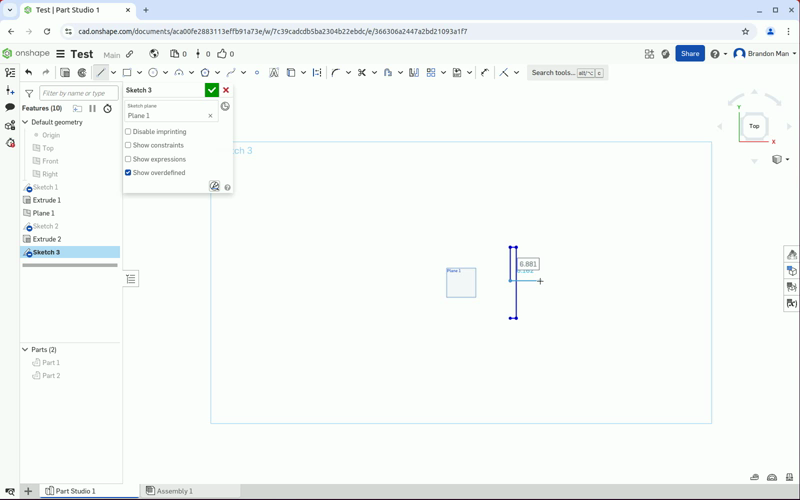
mouse_move(510, 284)
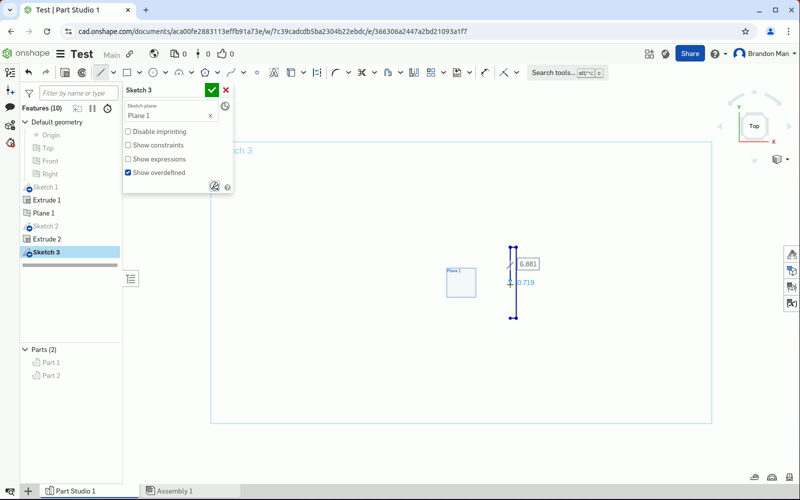
scroll(6)
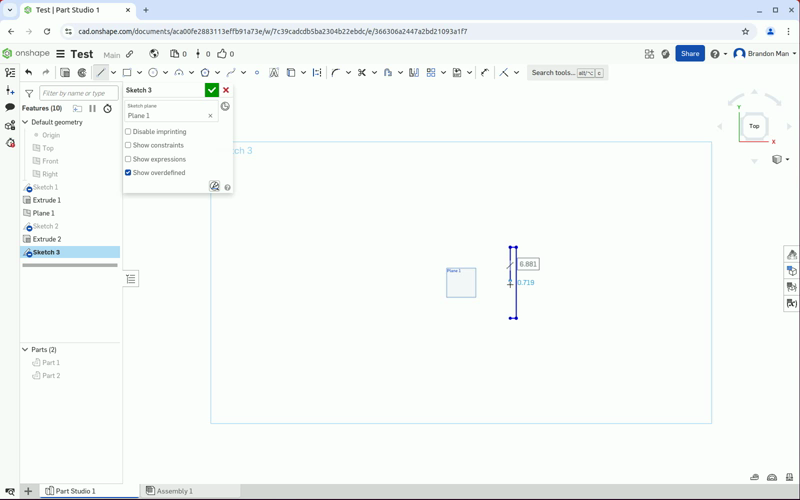
scroll(6)
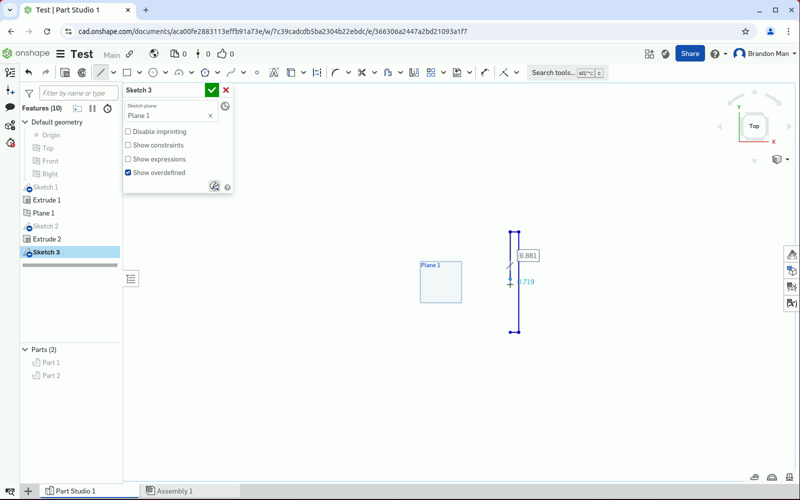
scroll(6)
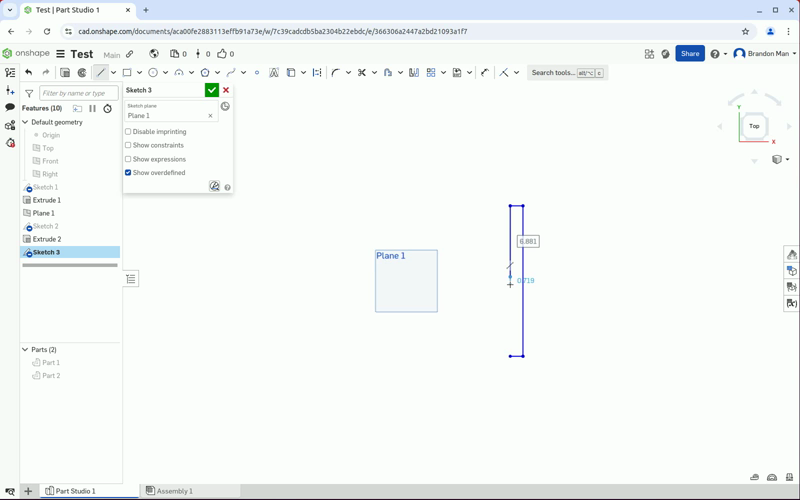
scroll(6)
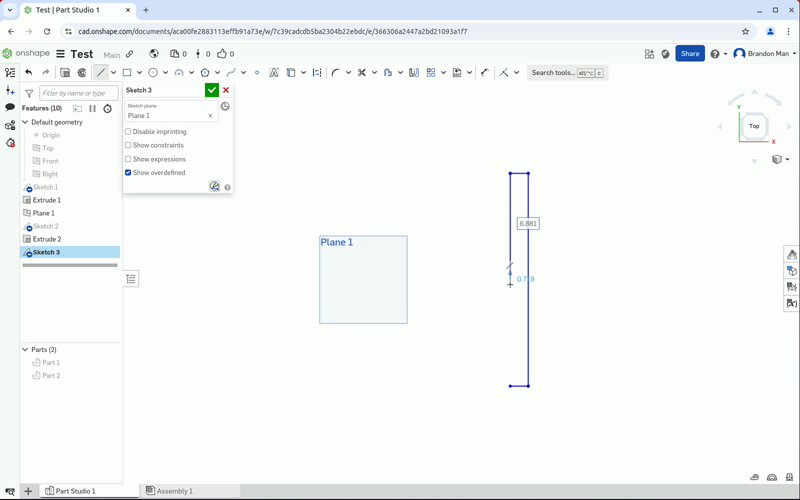
scroll(6)
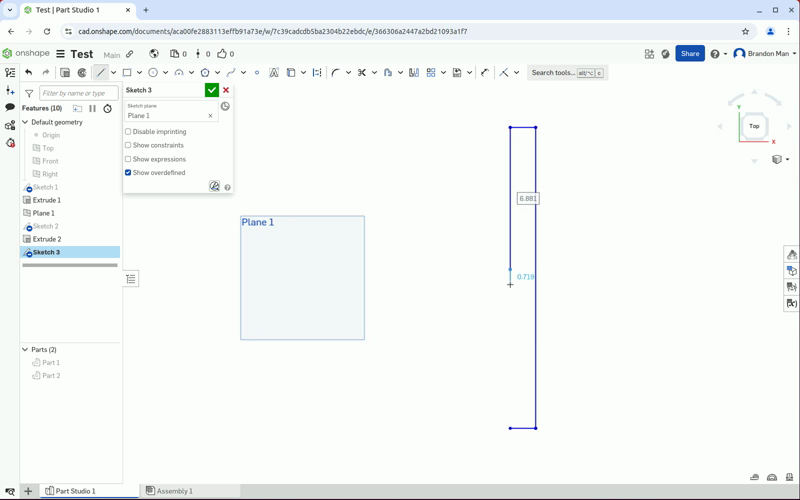
scroll(6)
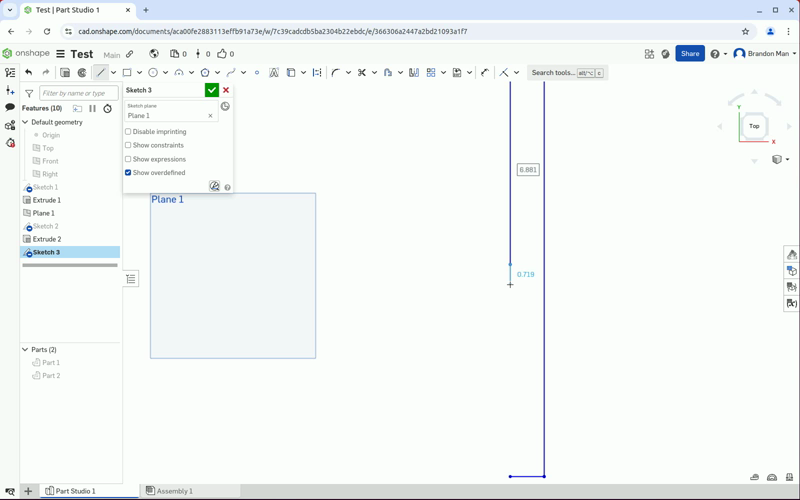
scroll(6)
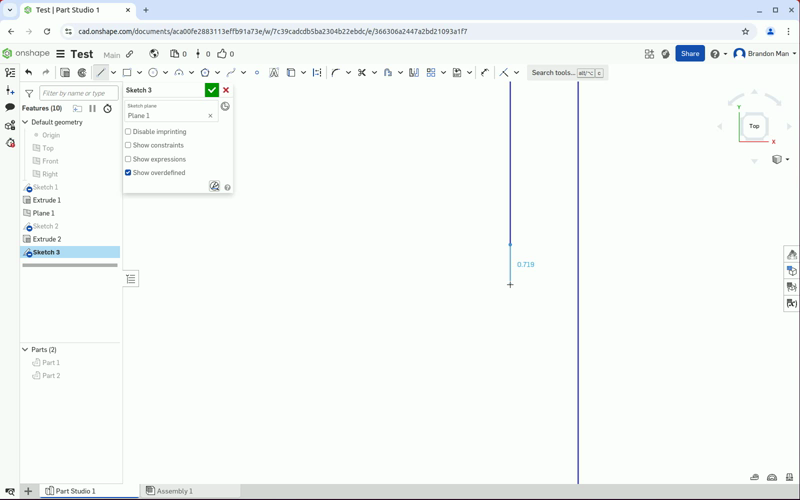
click(510, 284)
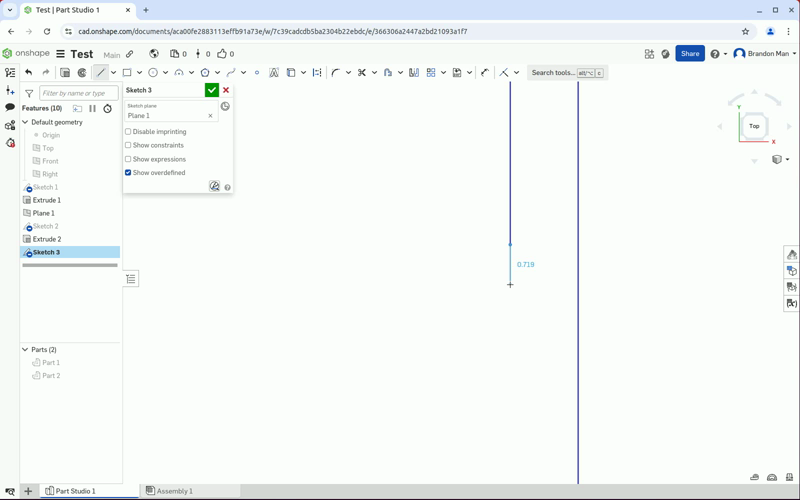
scroll(-6)
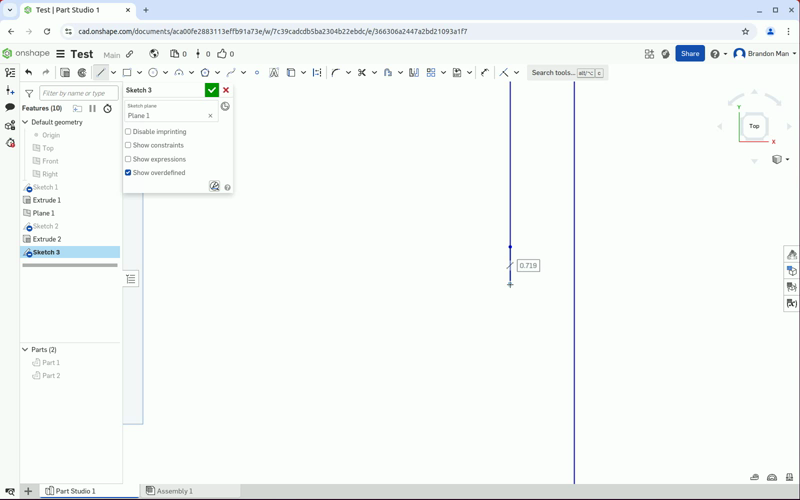
scroll(-6)
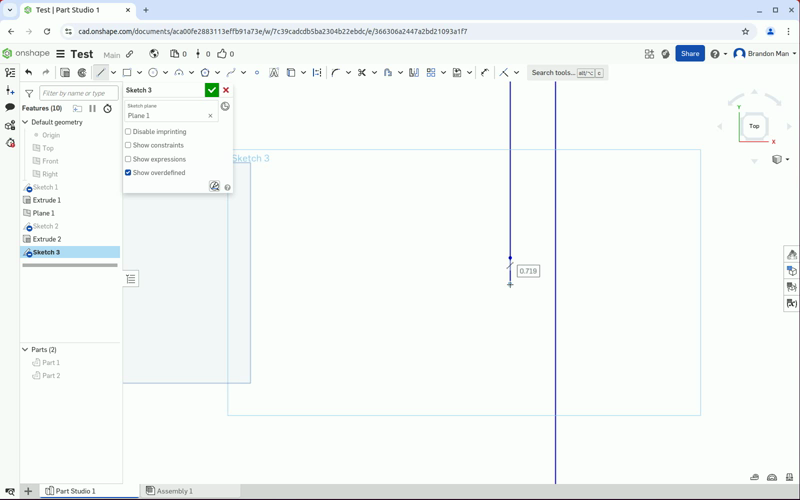
scroll(-6)
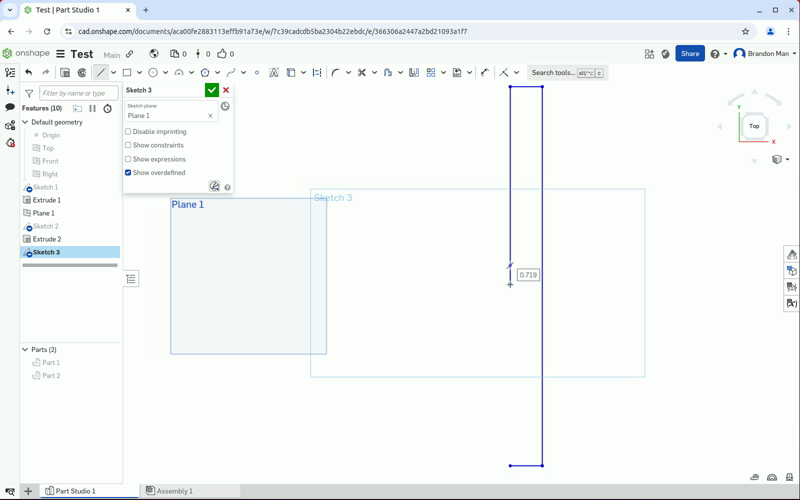
scroll(-6)
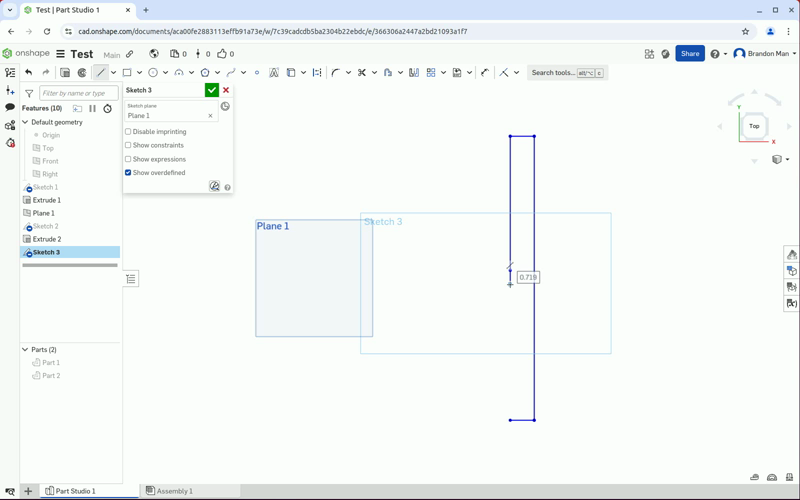
scroll(-6)
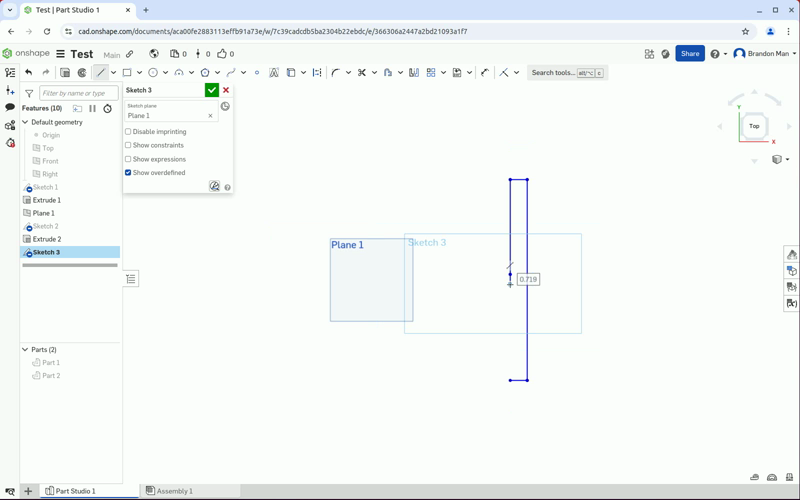
scroll(-6)
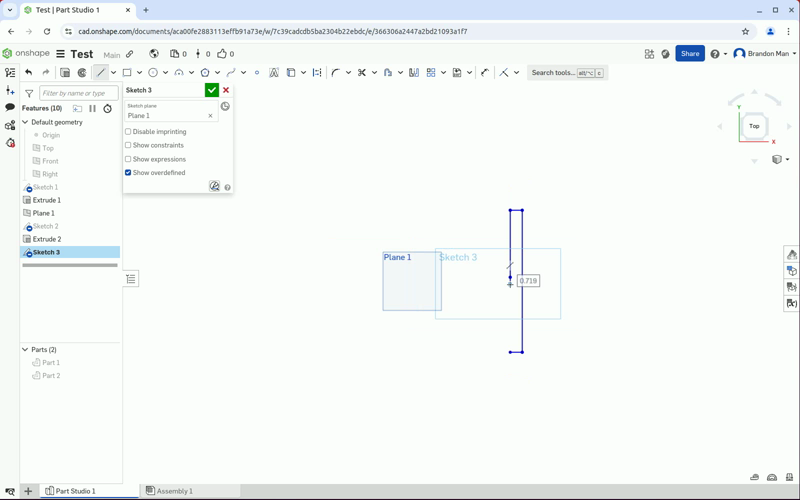
scroll(-6)
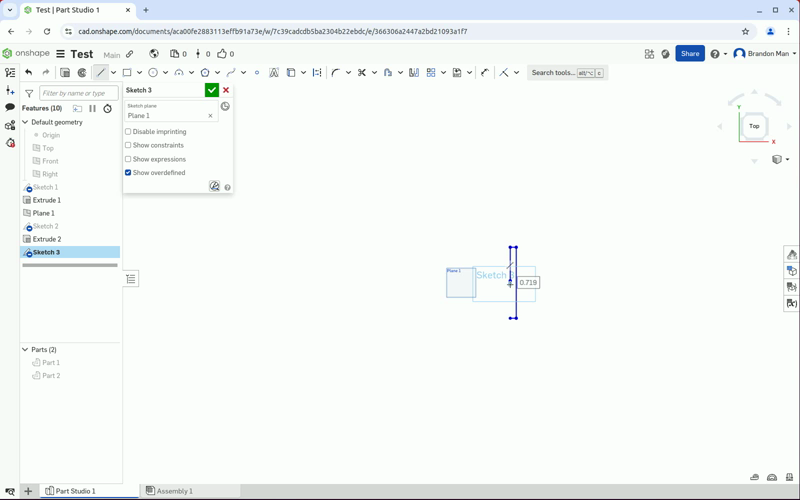
key_up(shift)
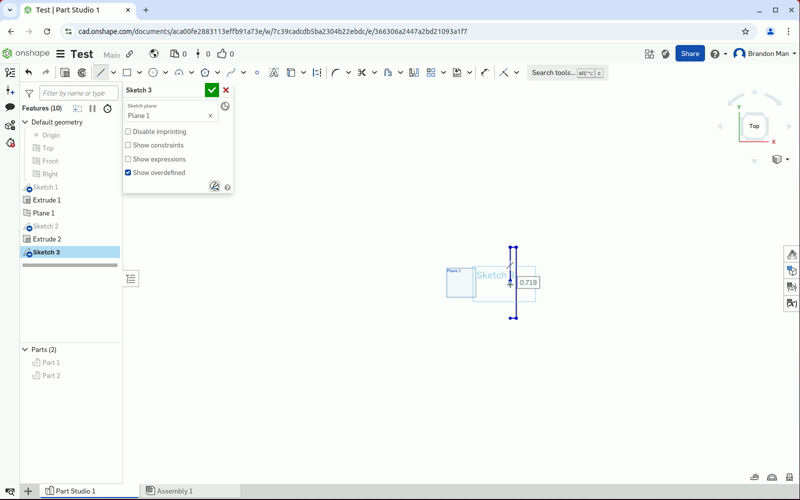
mouse_move(540, 284)
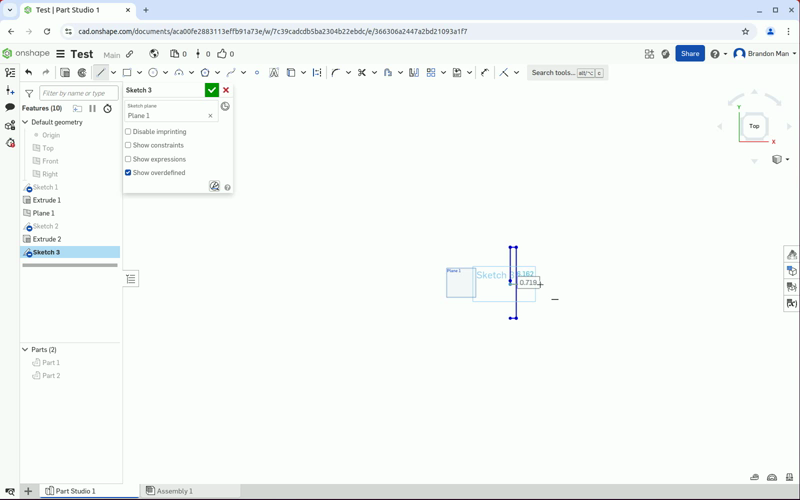
key_down(shift)
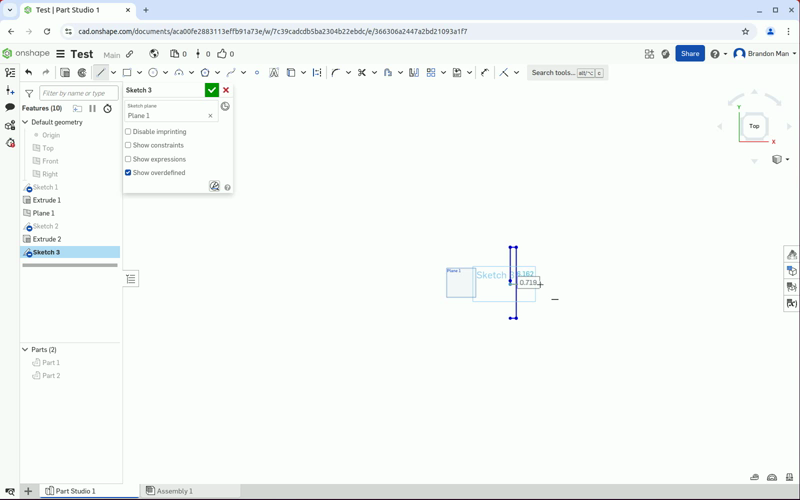
mouse_move(510, 318)
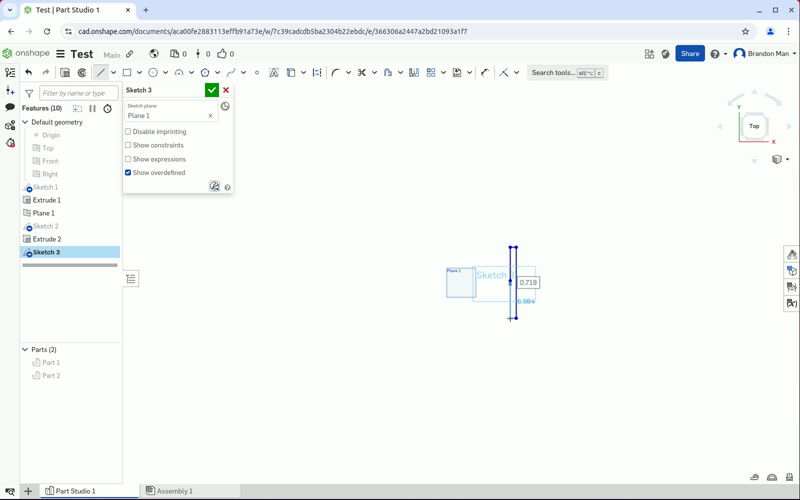
key_up(shift)
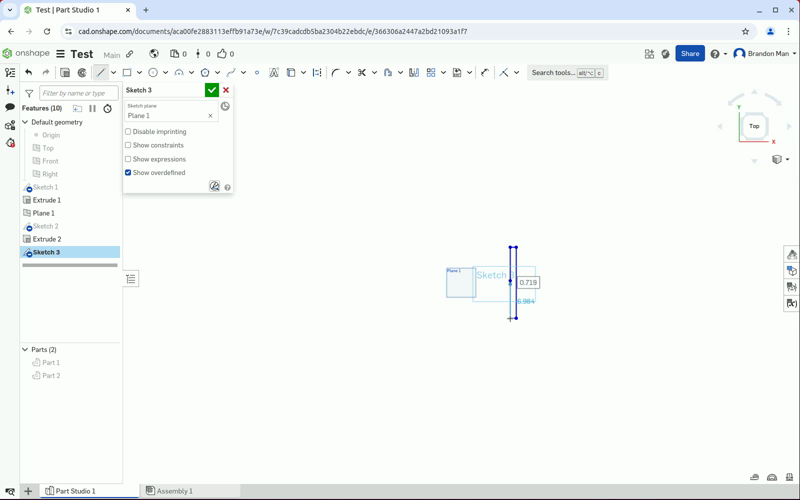
click(510, 318)
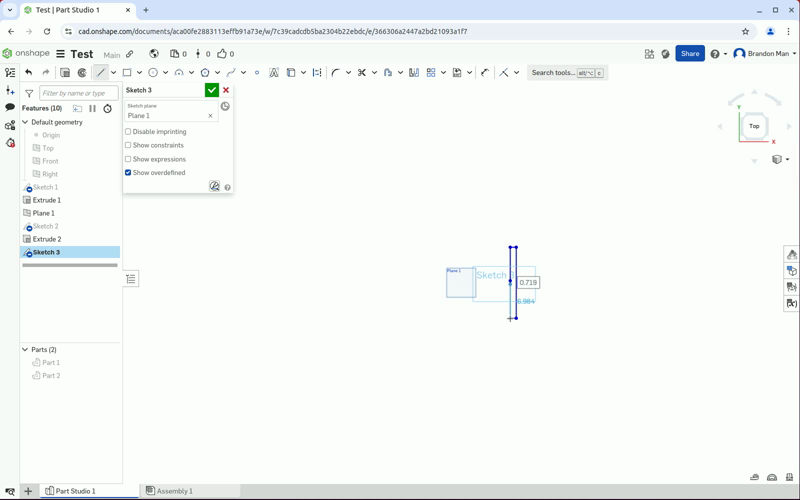
key(esc)
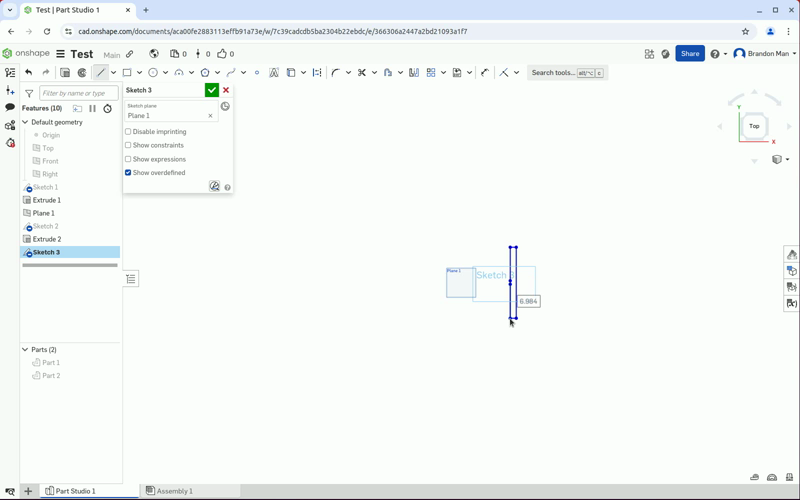
mouse_move(511, 272)
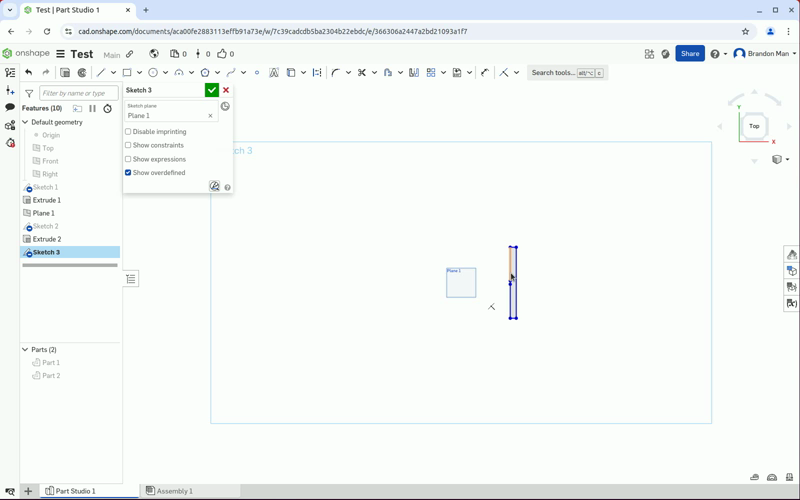
scroll(6)
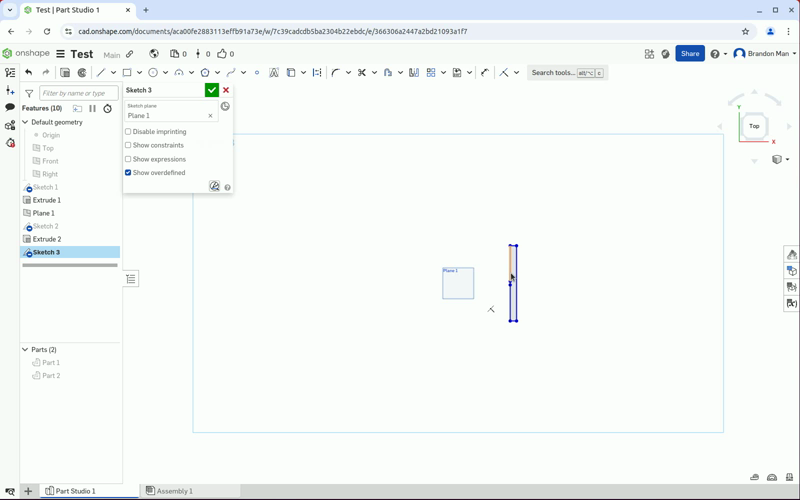
scroll(6)
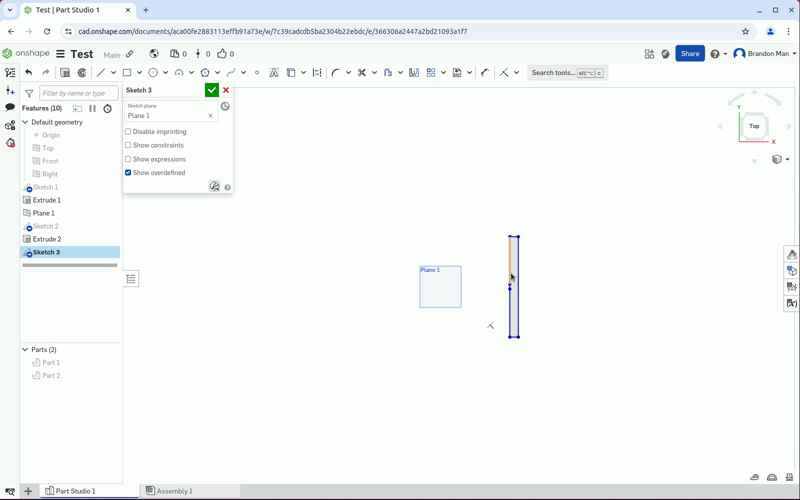
scroll(6)
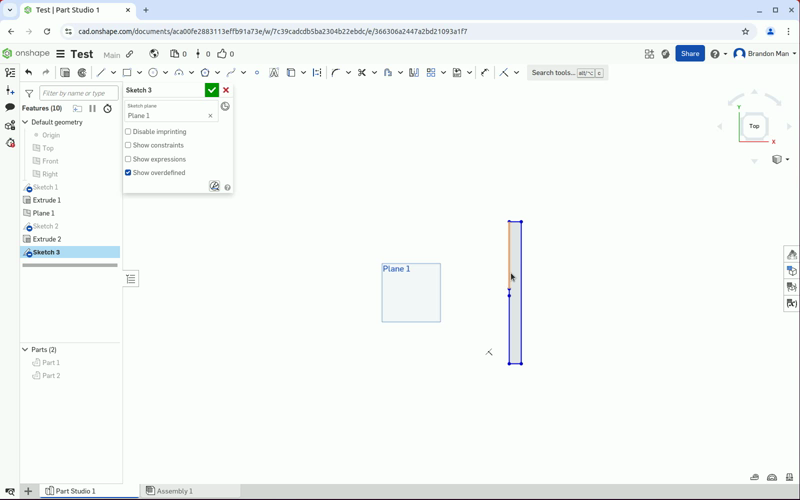
scroll(6)
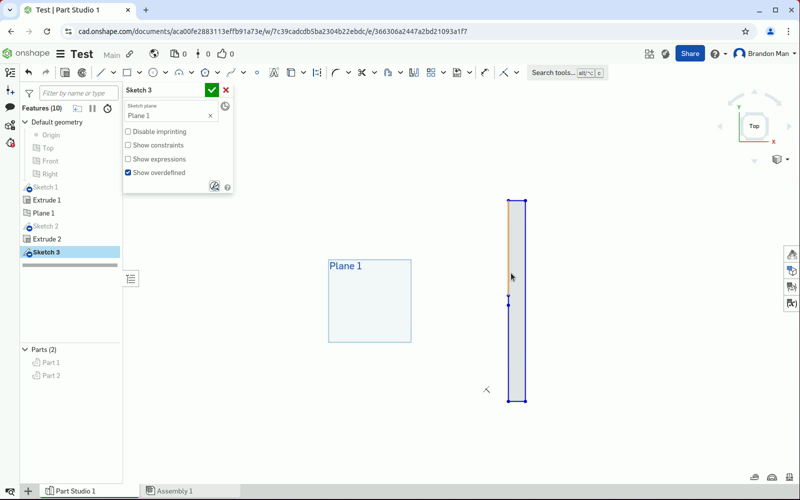
scroll(6)
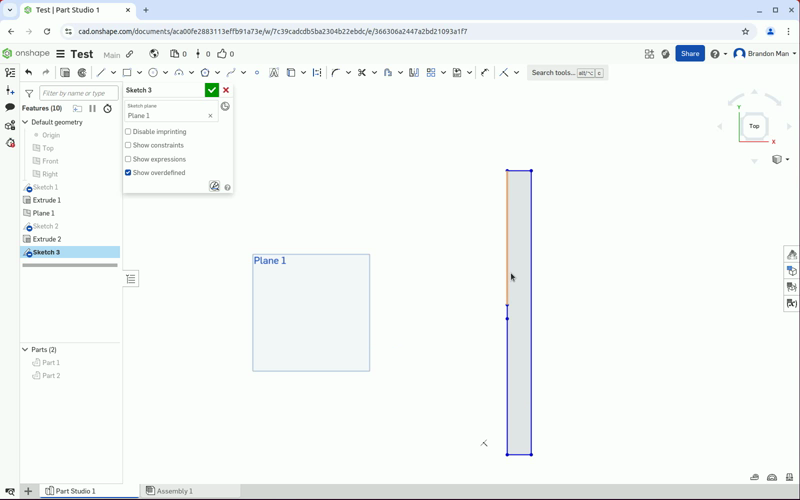
scroll(6)
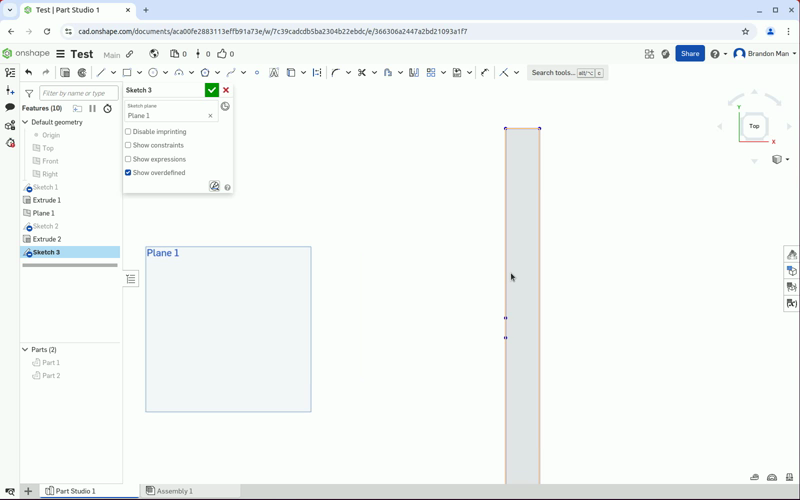
scroll(6)
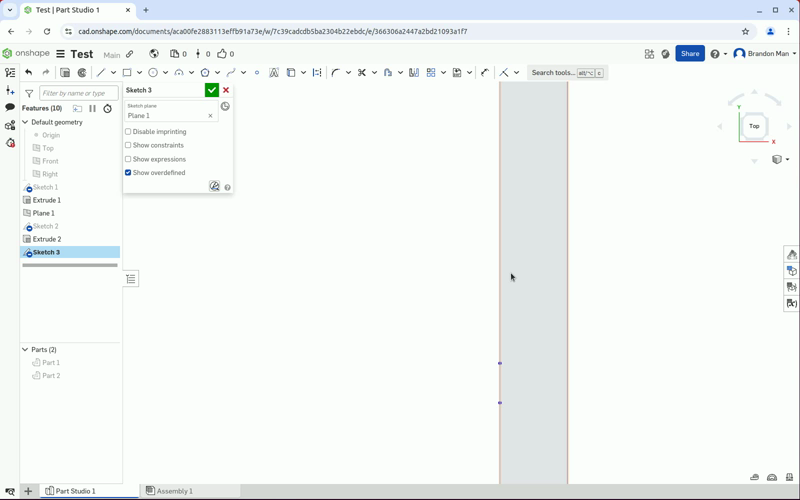
click(511, 272)
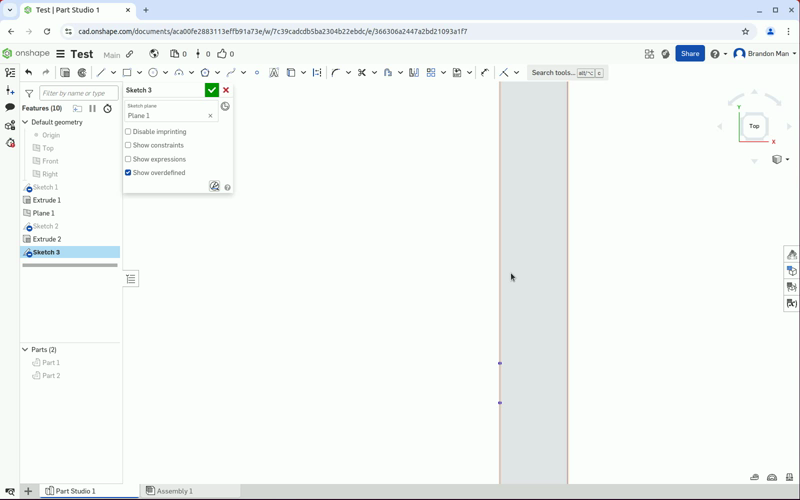
scroll(-6)
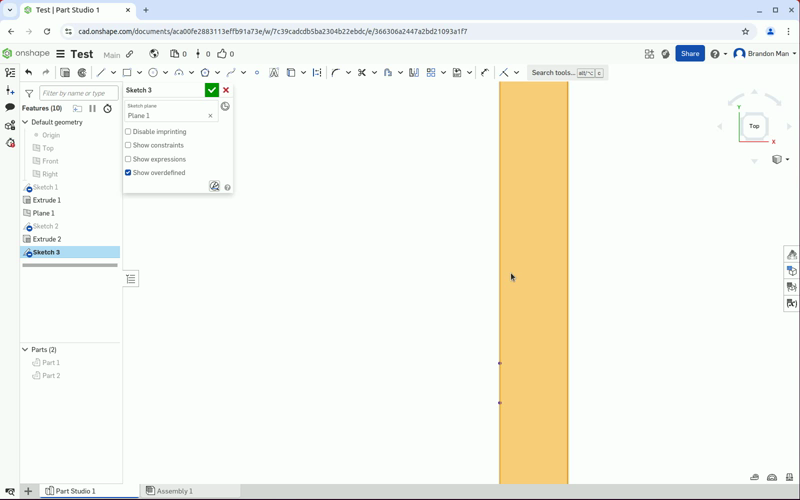
scroll(-6)
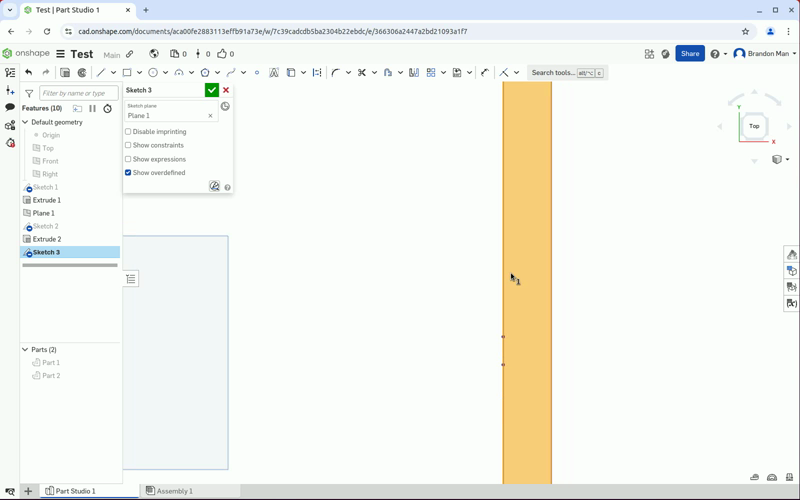
scroll(-6)
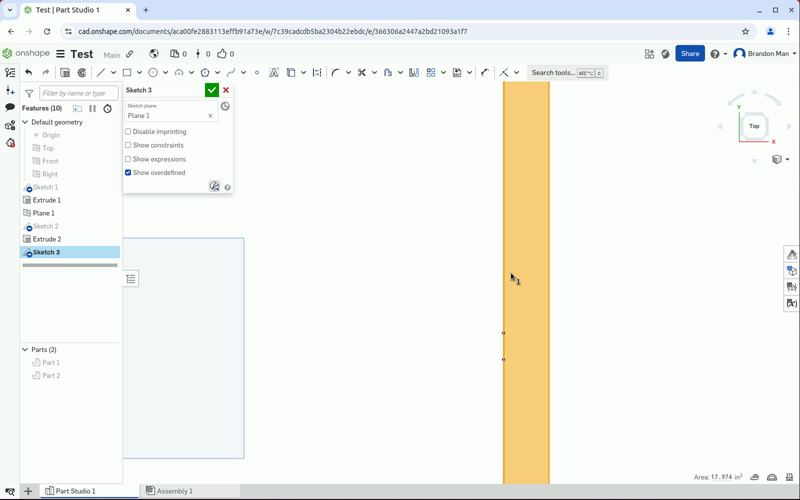
scroll(-6)
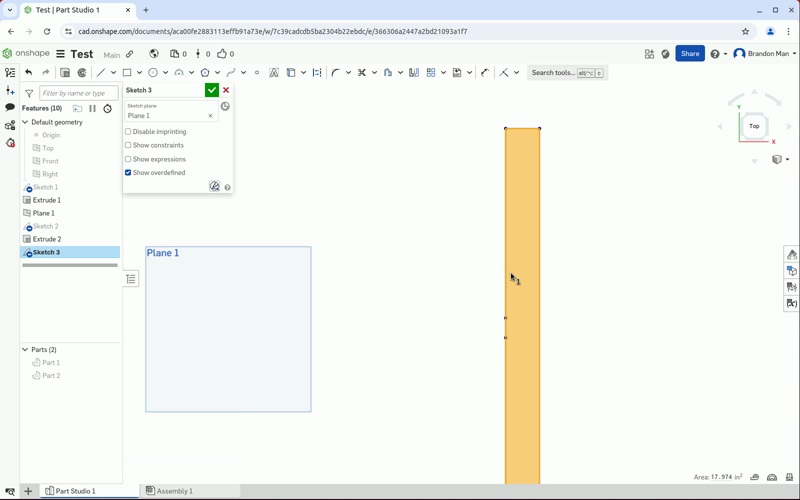
scroll(-6)
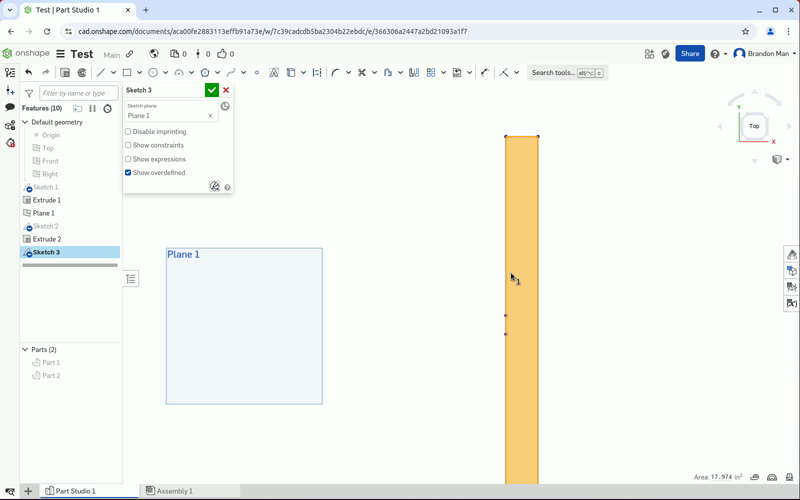
scroll(-6)
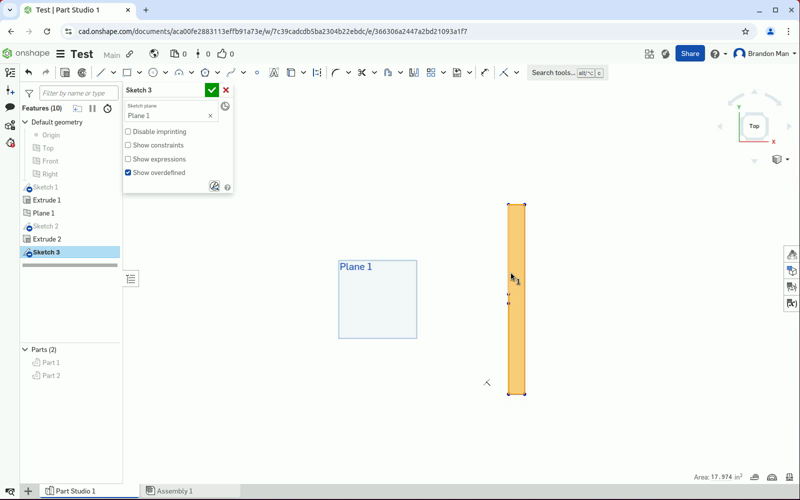
scroll(-6)
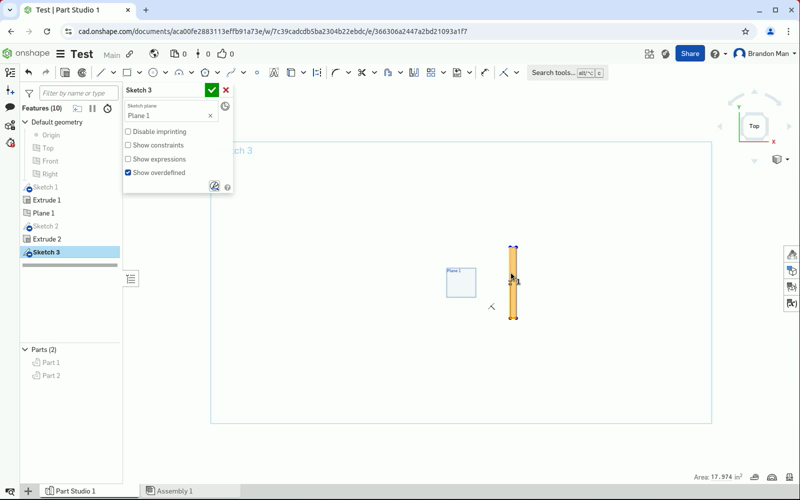
mouse_move(73, 352)
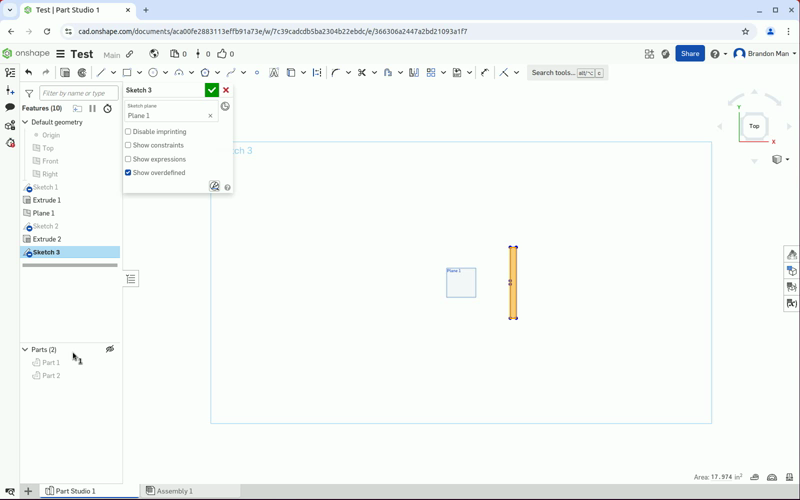
key(shift+y)
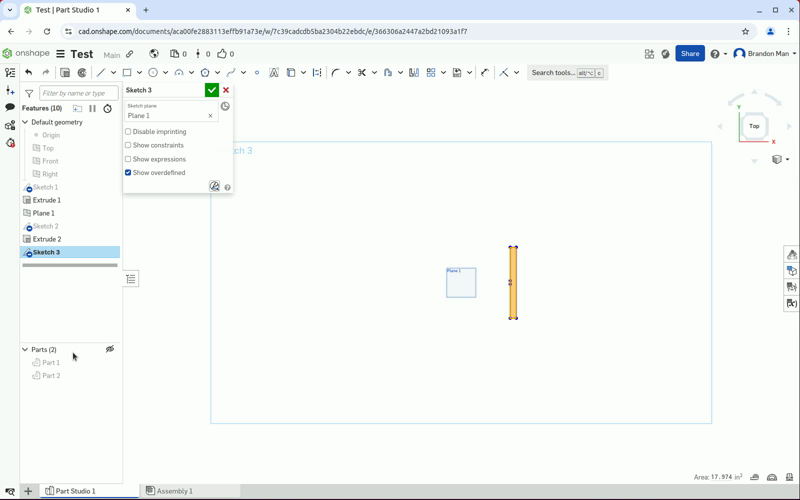
key(shift+e)
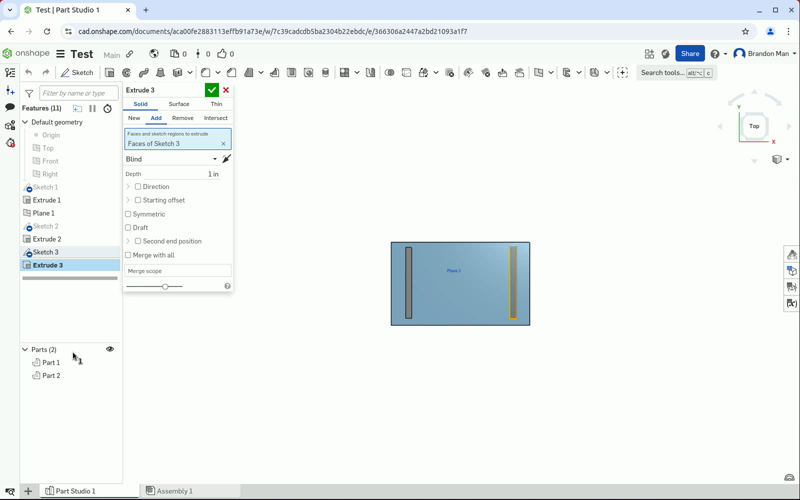
mouse_move(143, 106)
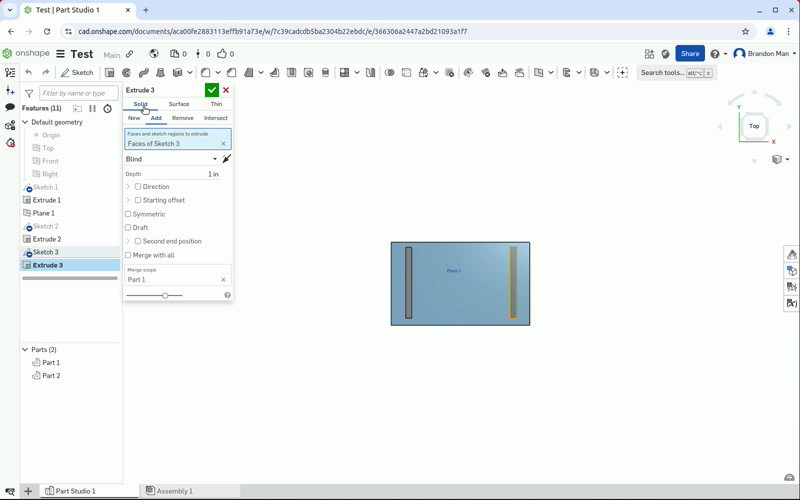
click(143, 106)
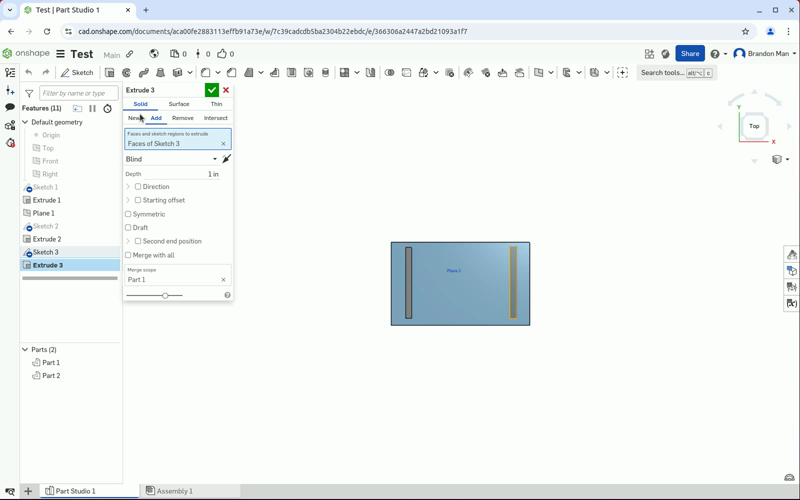
mouse_move(137, 120)
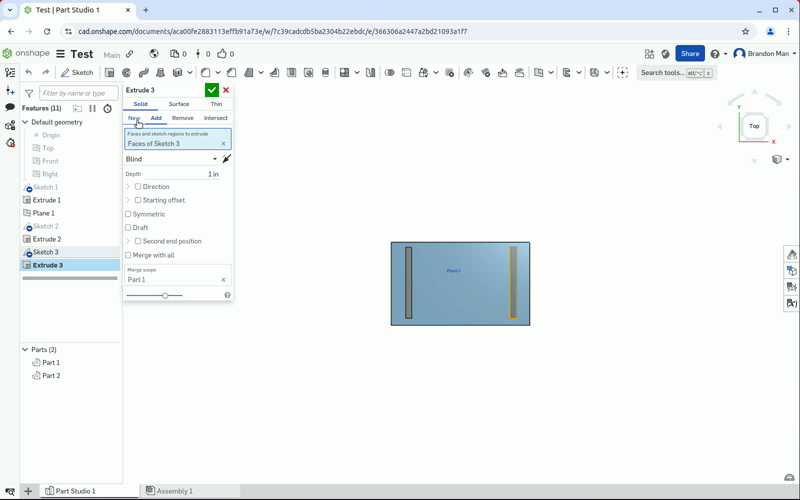
click(137, 120)
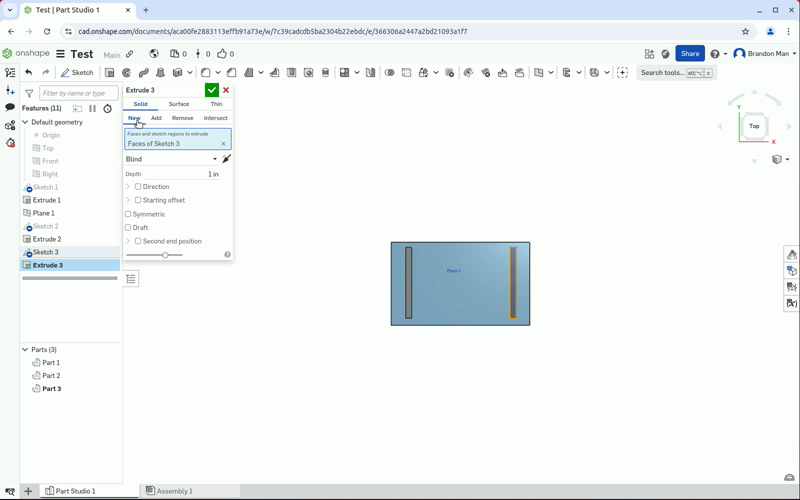
key(tab, 4)
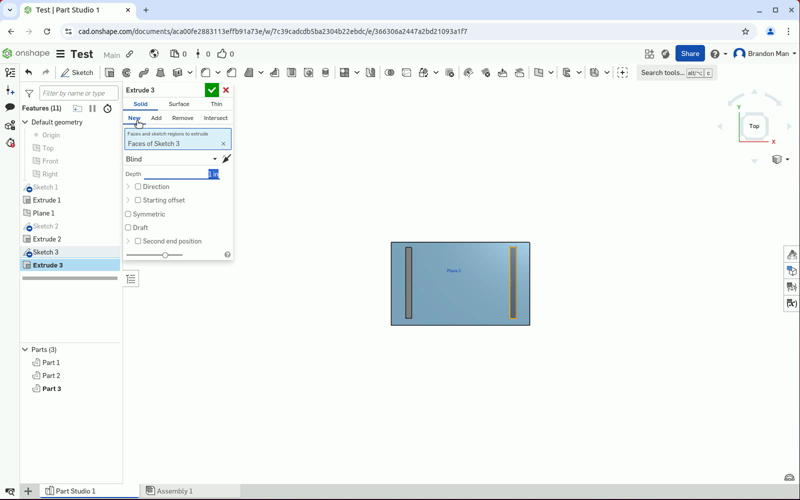
text(22.386)
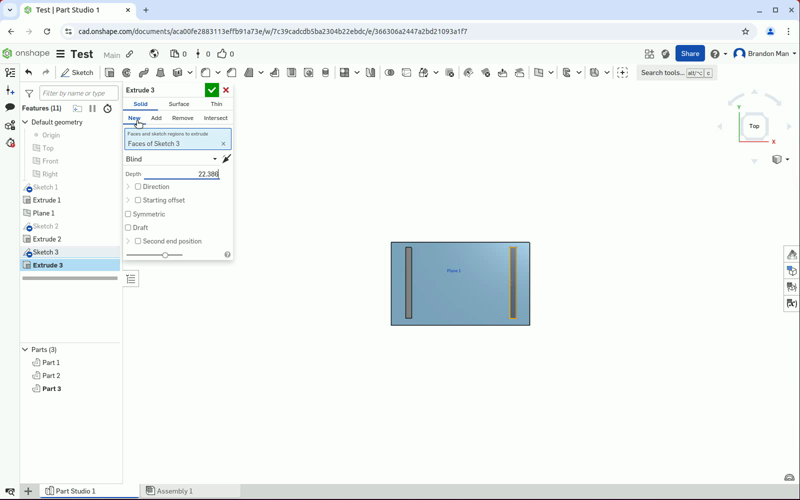
key(enter)
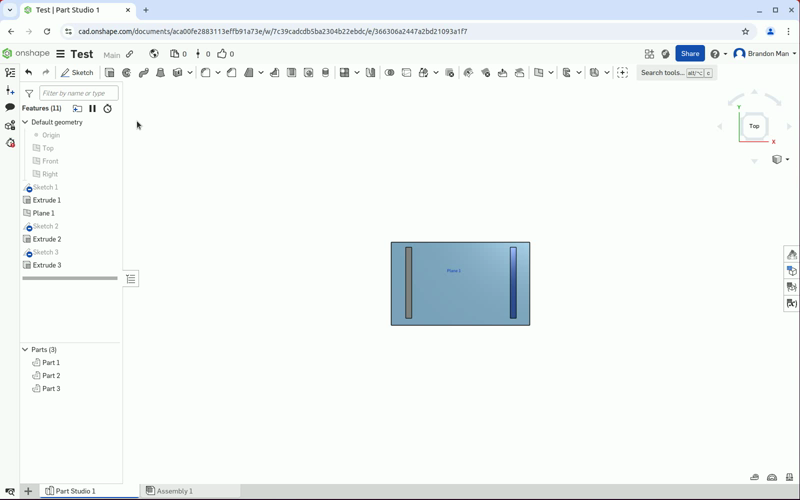
key(shift+h)
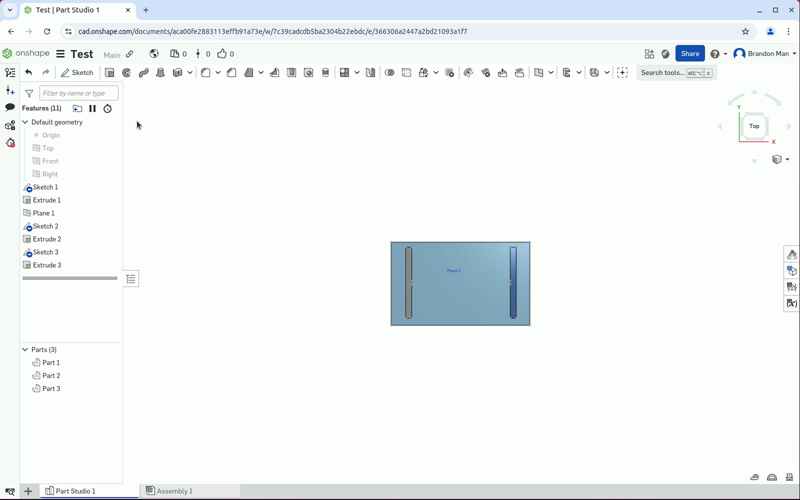
key(shift+h)
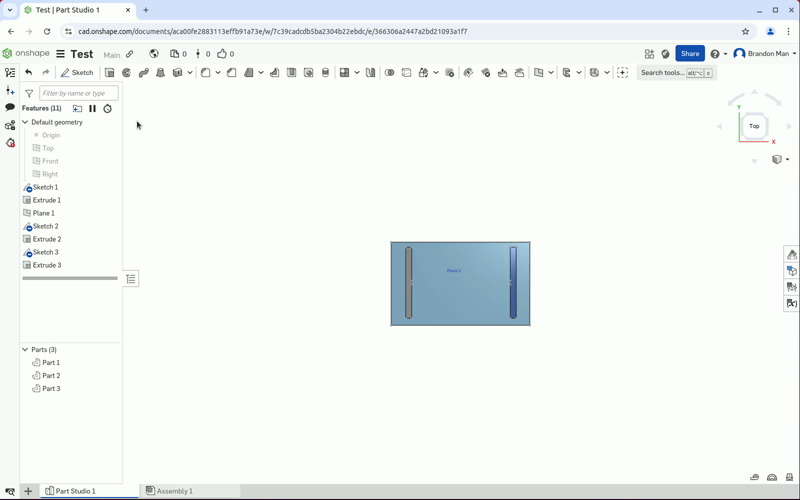
key(shift+7)
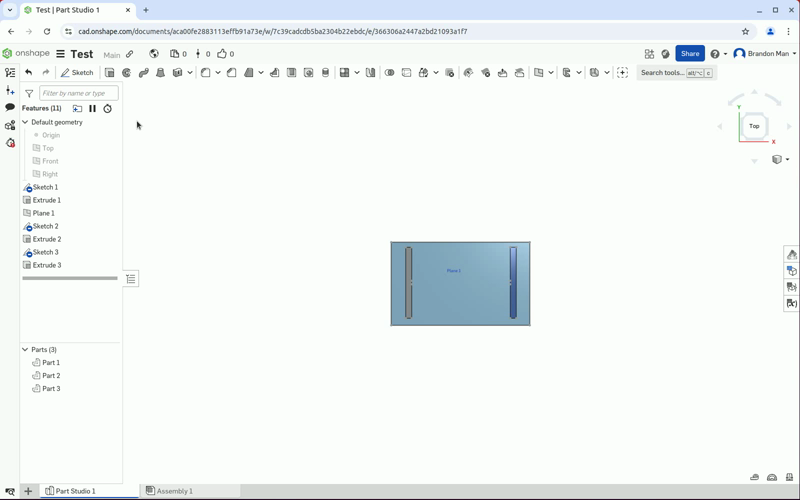
key(up, 3)
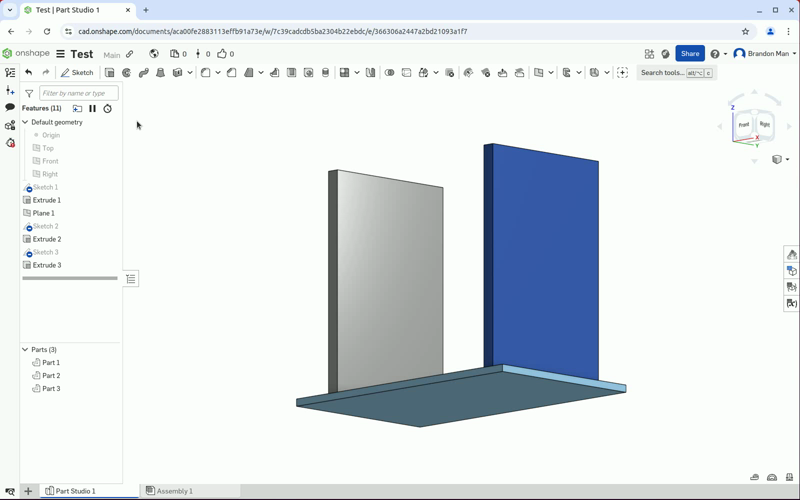
key(left, 3)
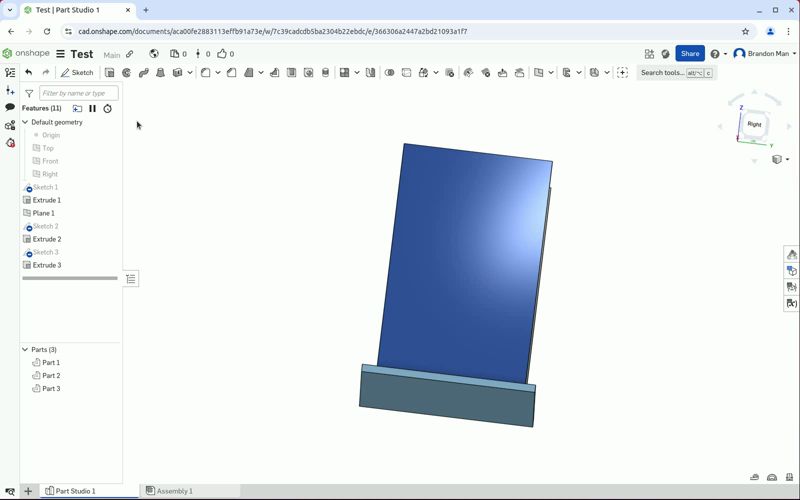
key(right, 3)
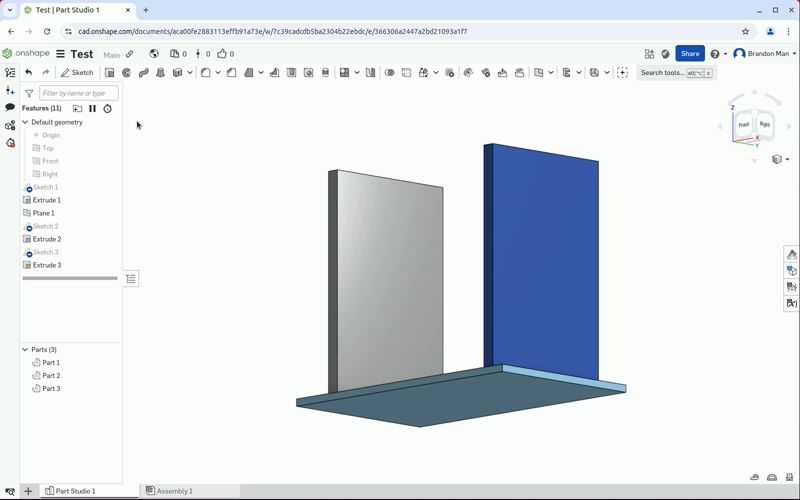
key(down, 3)
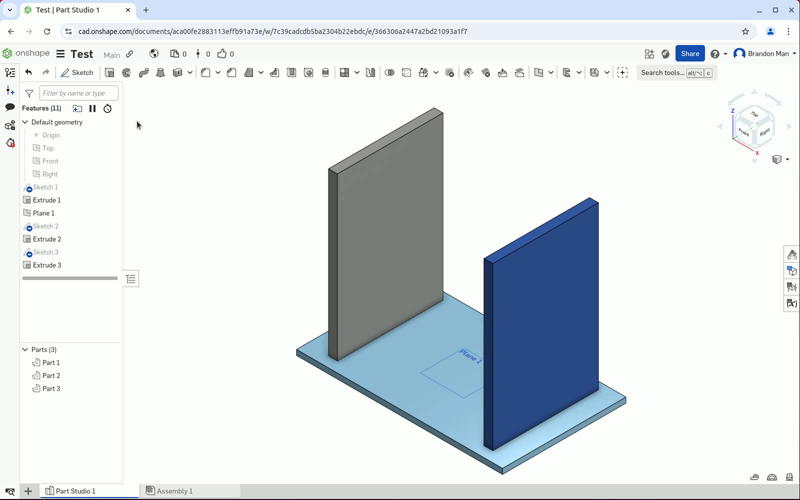
mouse_move(73, 189)
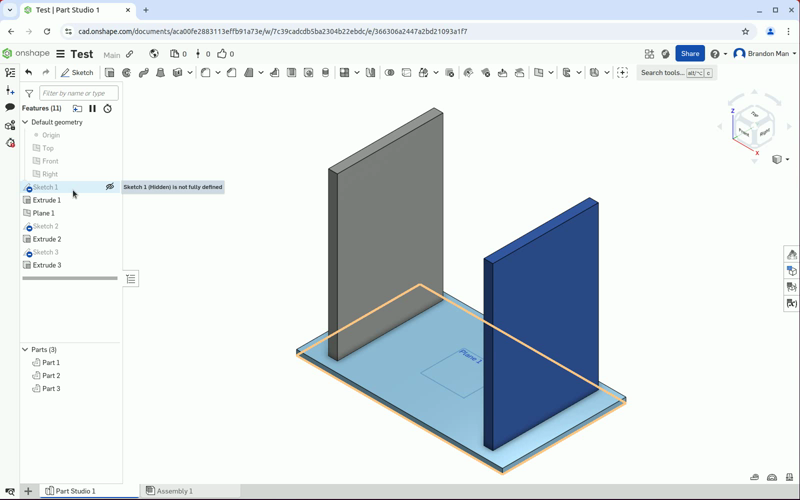
click(73, 189)